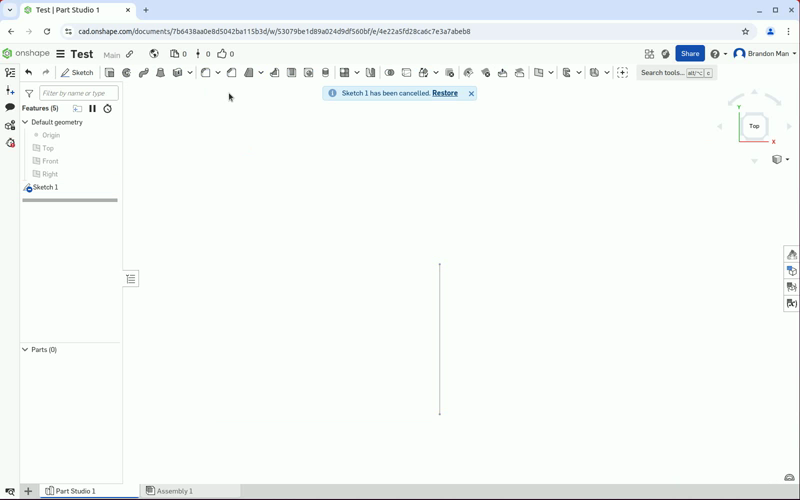
key(shift+h)
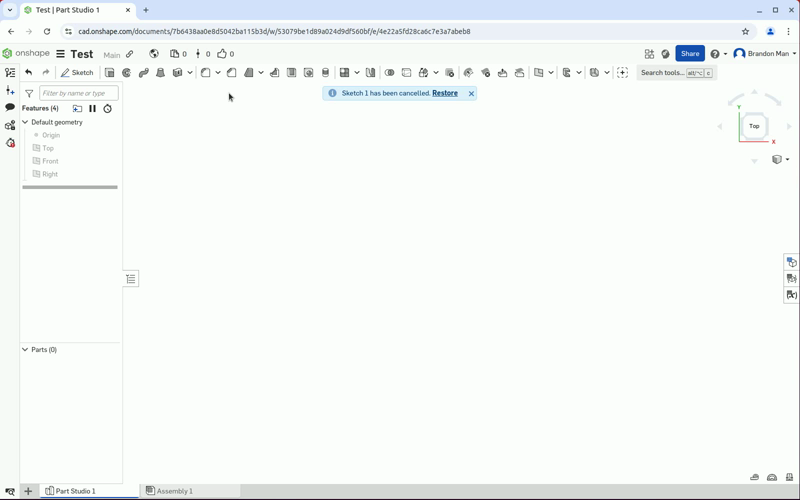
mouse_move(73, 352)
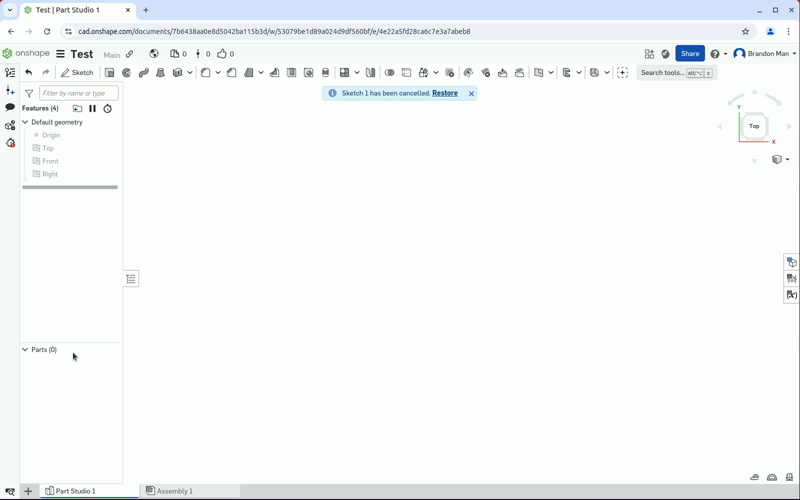
key(y)
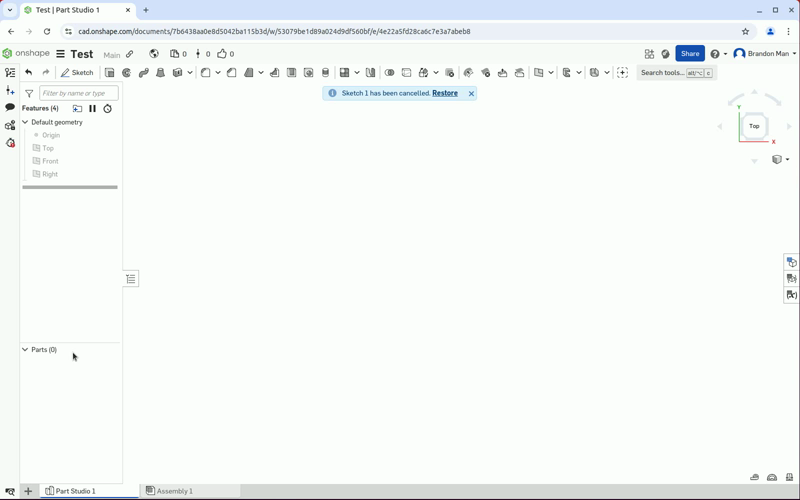
key(shift+p)
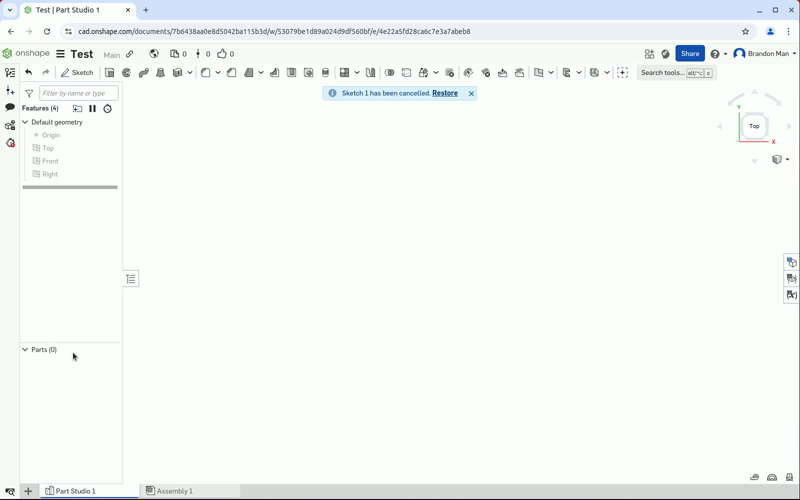
key(space)
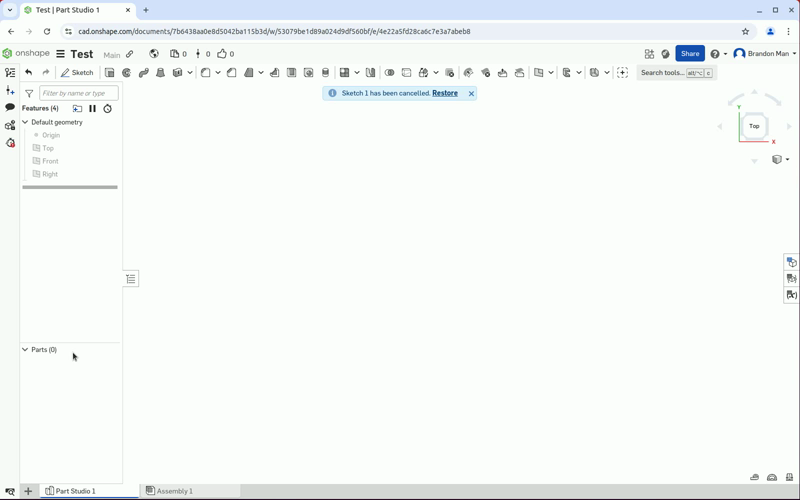
key_down(shift)
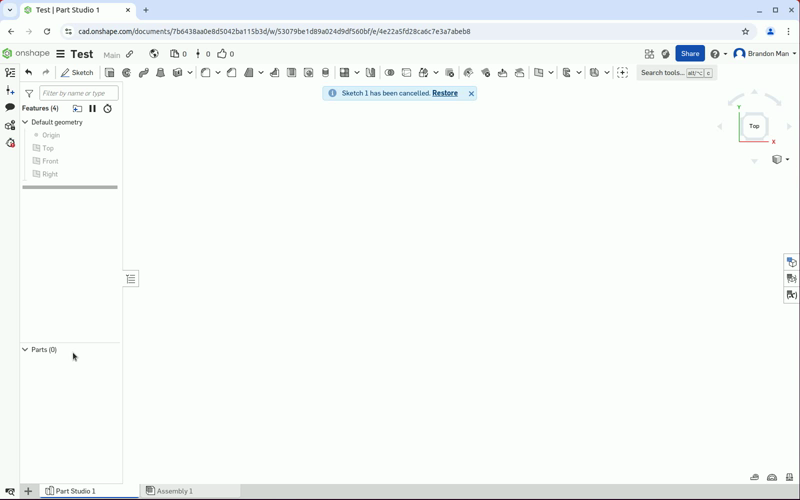
key(up)
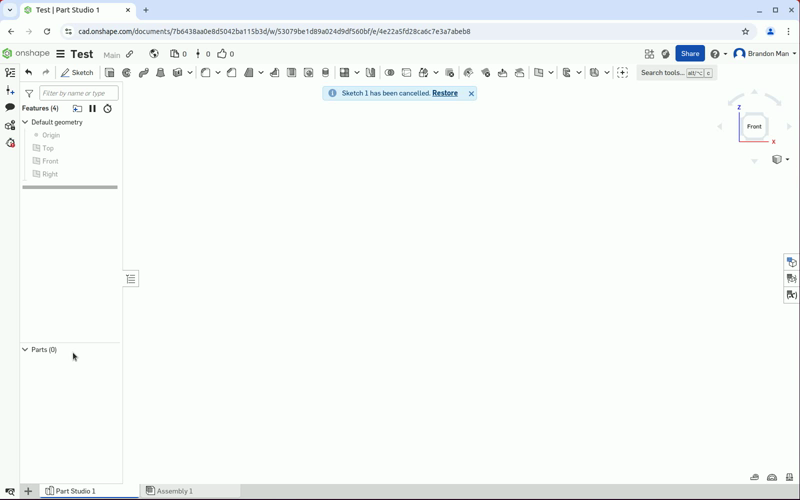
key_up(shift)
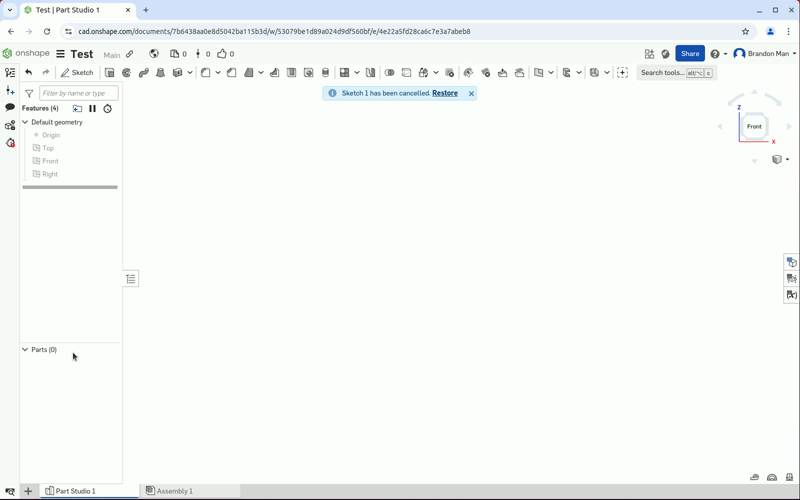
key(space)
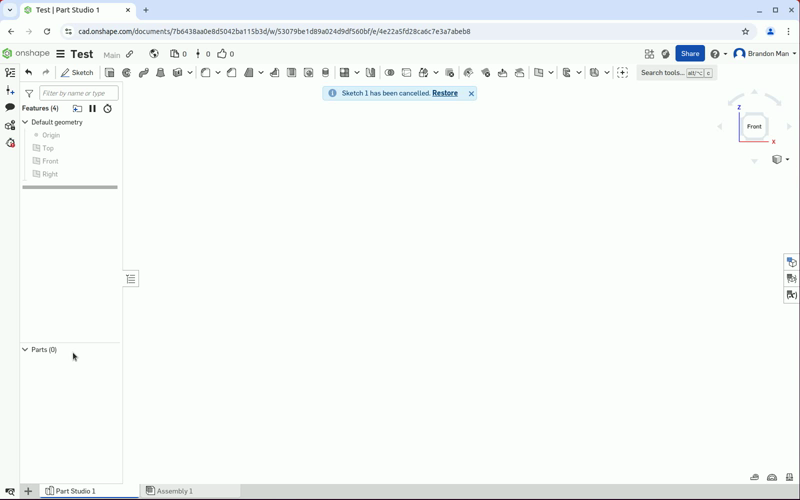
key_down(shift)
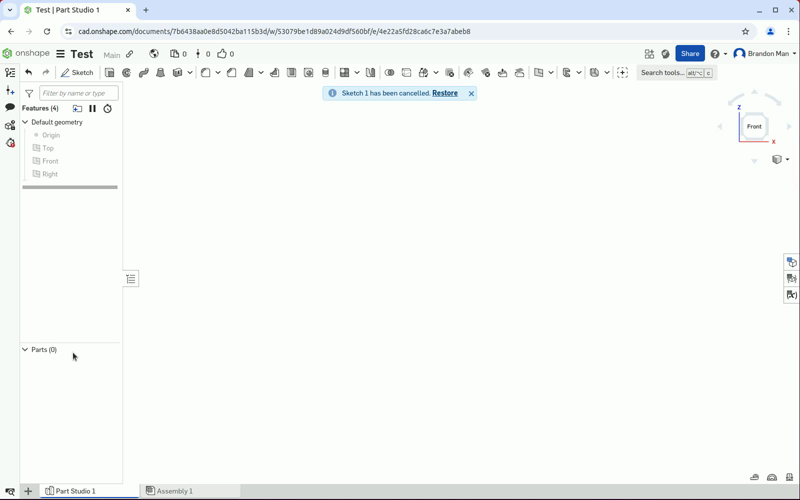
key(left)
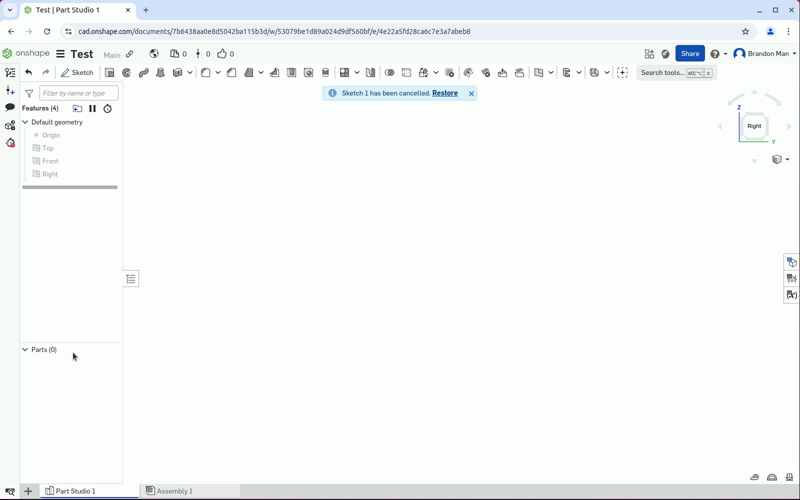
key_up(shift)
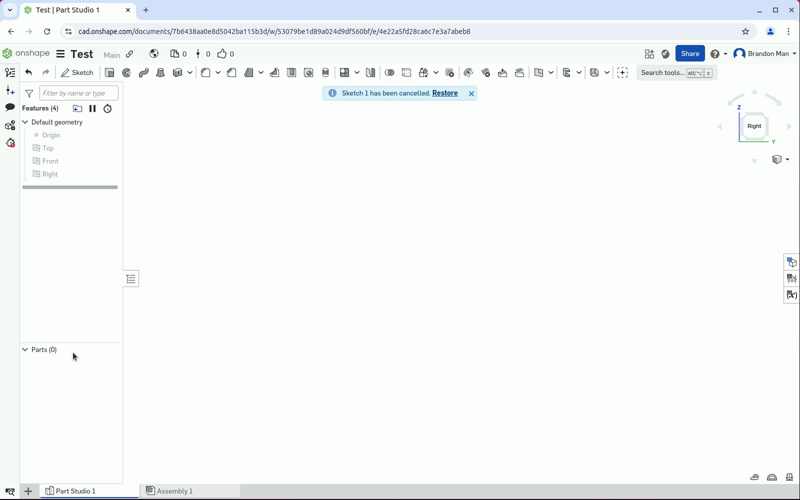
mouse_move(73, 352)
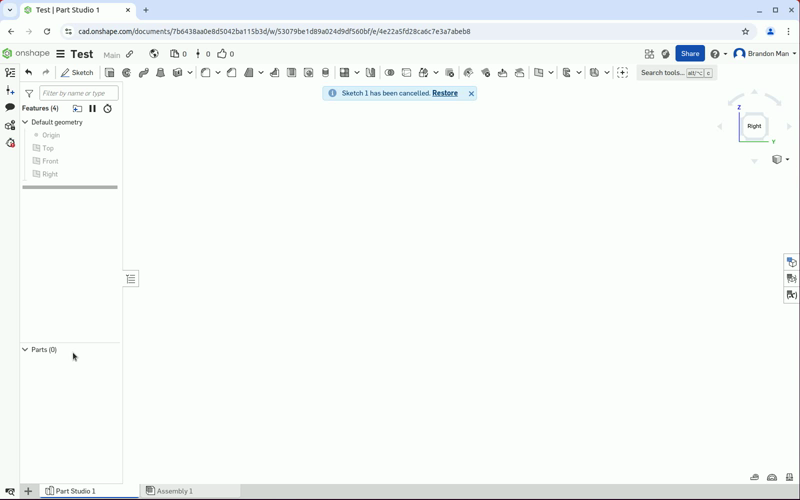
key(shift+y)
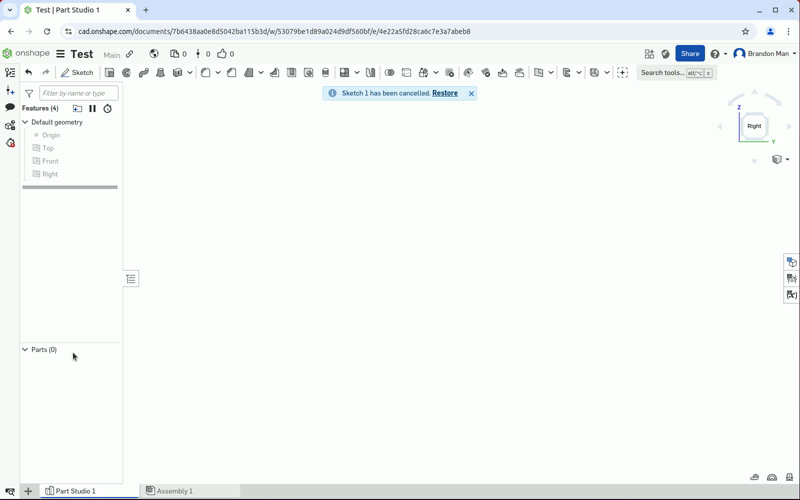
key(shift+s)
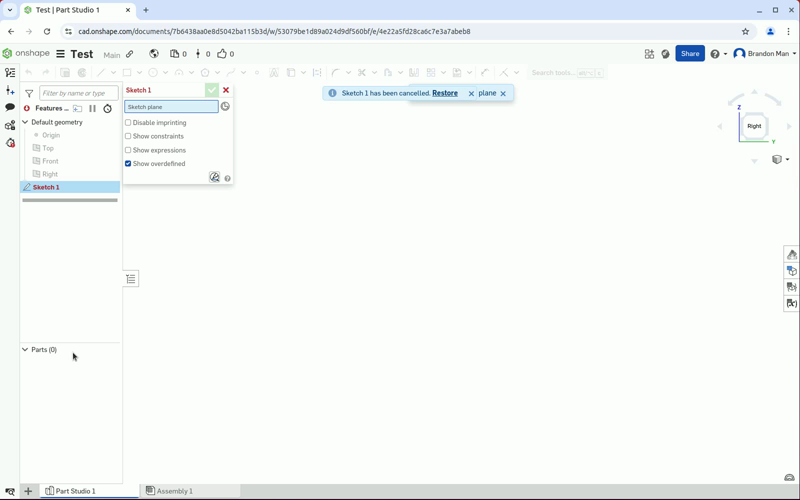
mouse_move(73, 176)
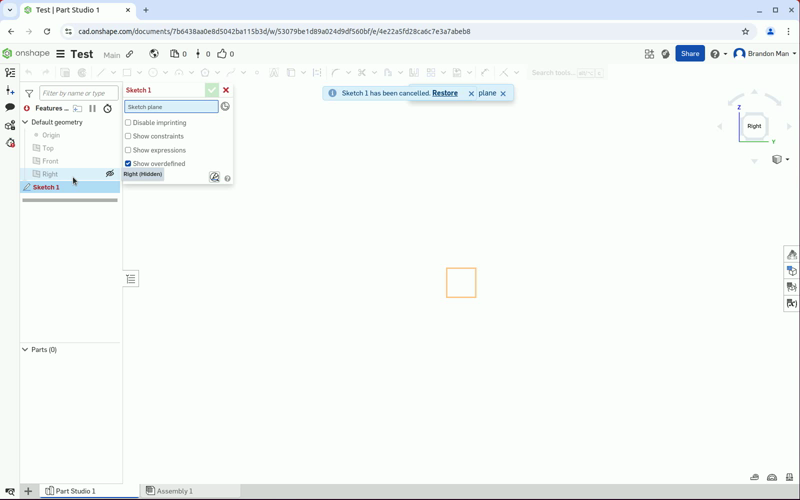
click(73, 176)
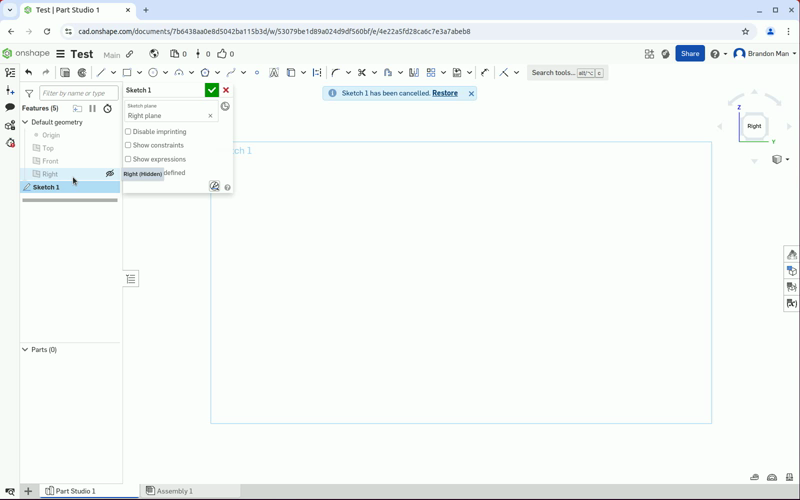
mouse_move(73, 352)
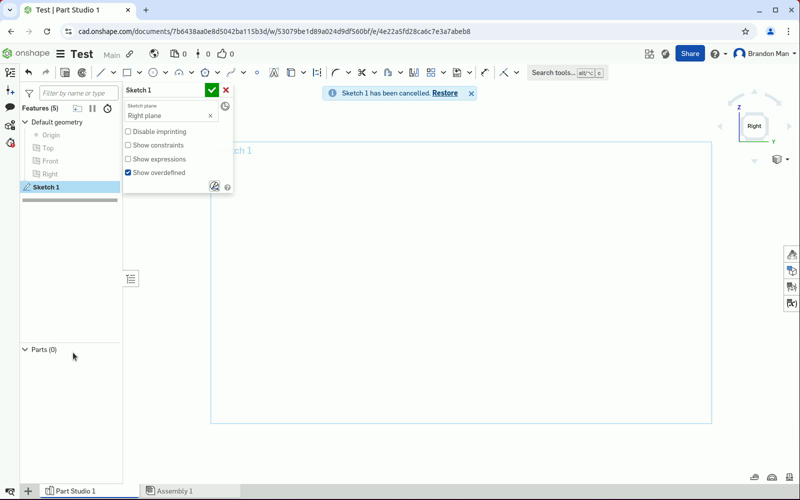
key(y)
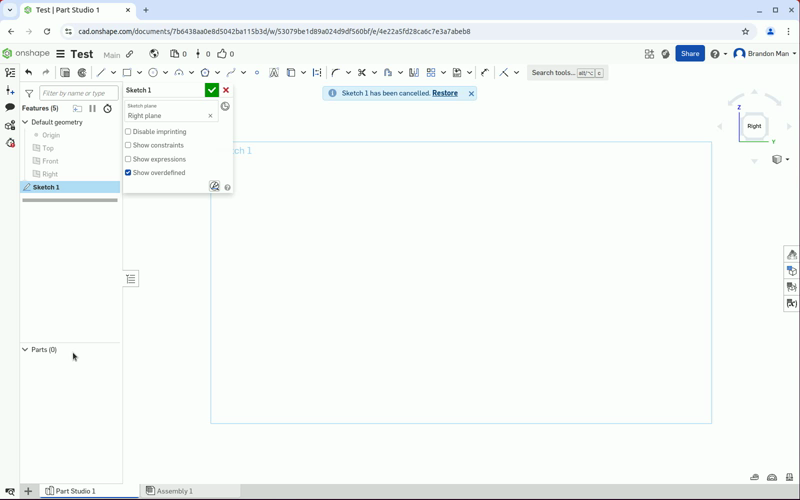
key(l)
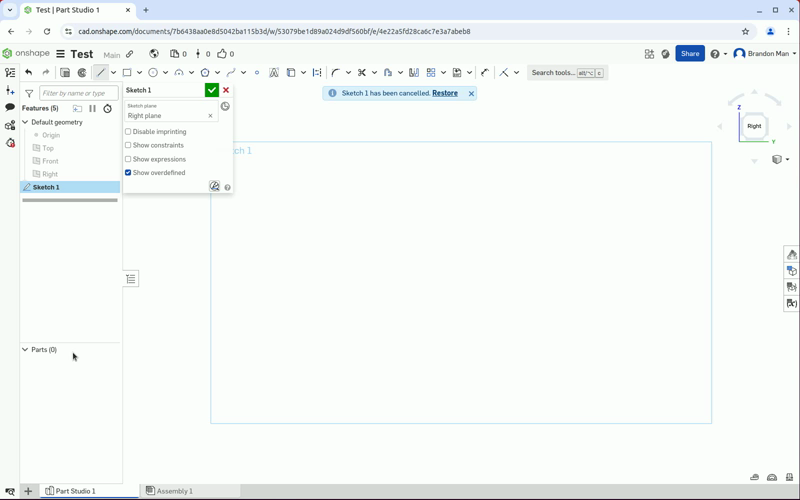
key_down(shift)
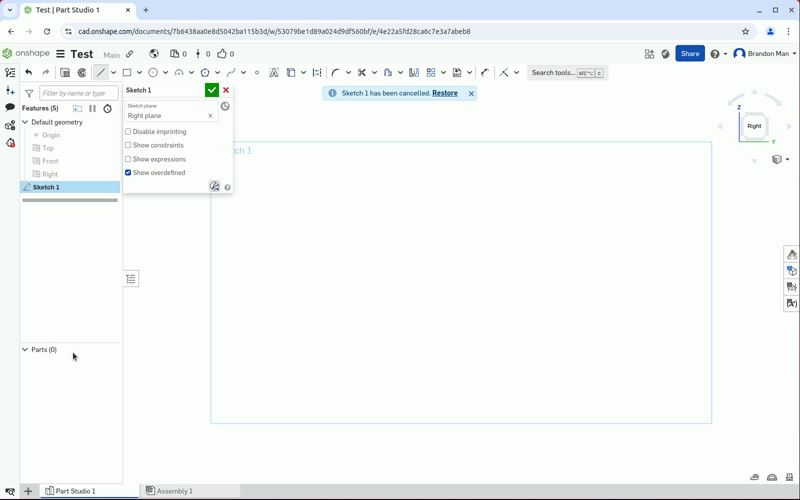
mouse_move(432, 395)
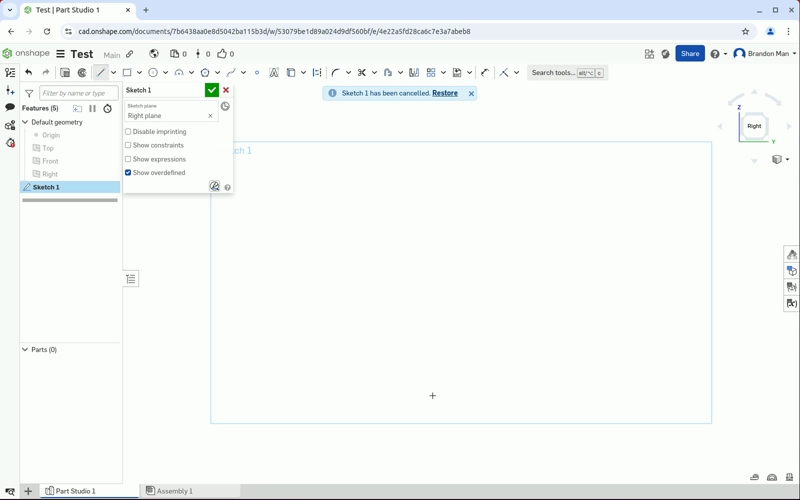
click(432, 395)
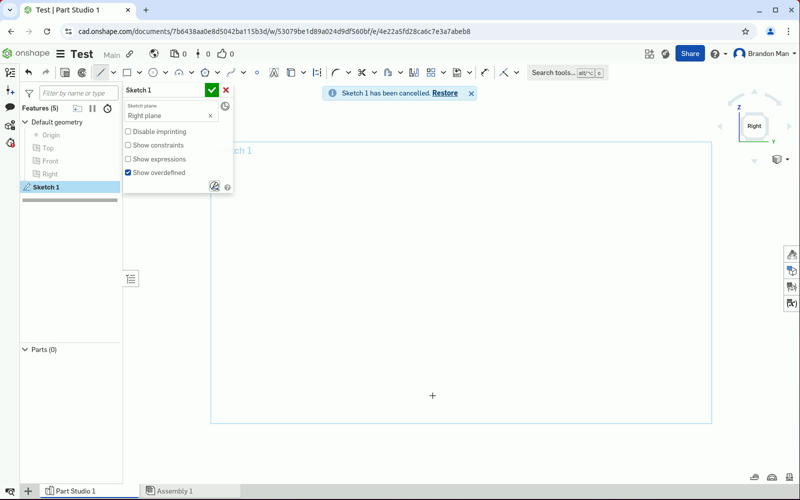
key_up(shift)
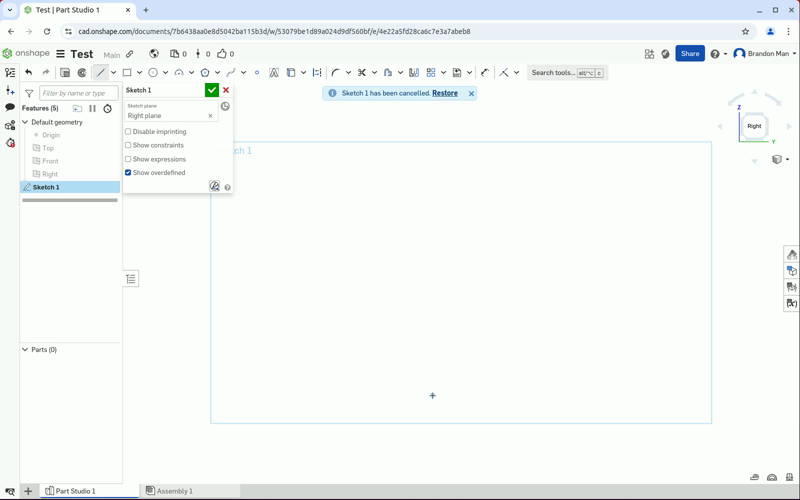
key_down(shift)
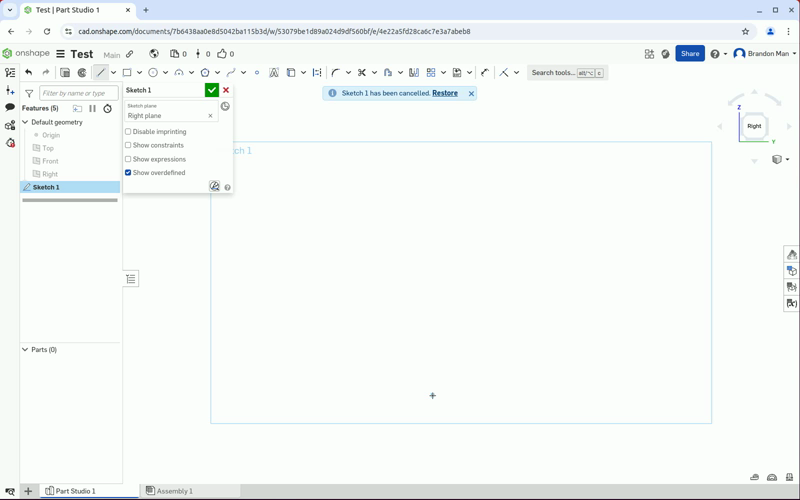
mouse_move(462, 395)
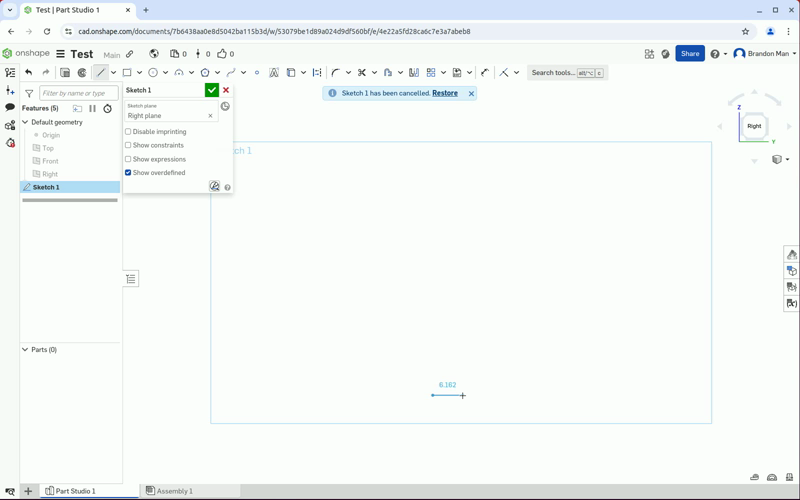
mouse_move(489, 395)
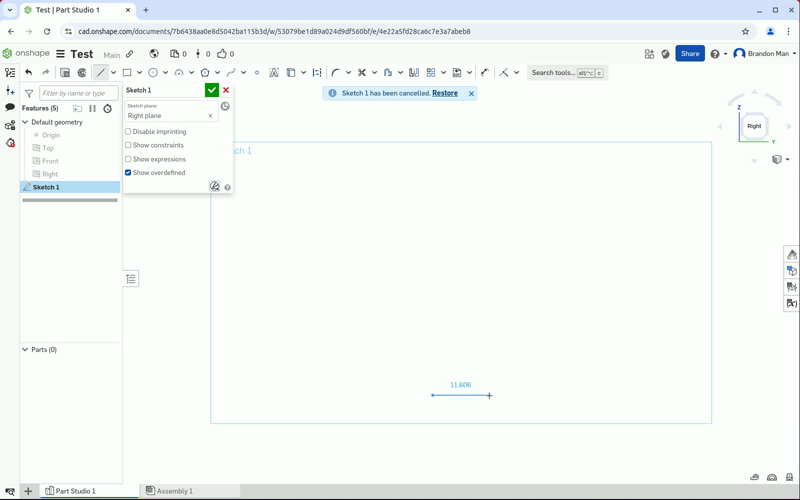
click(489, 395)
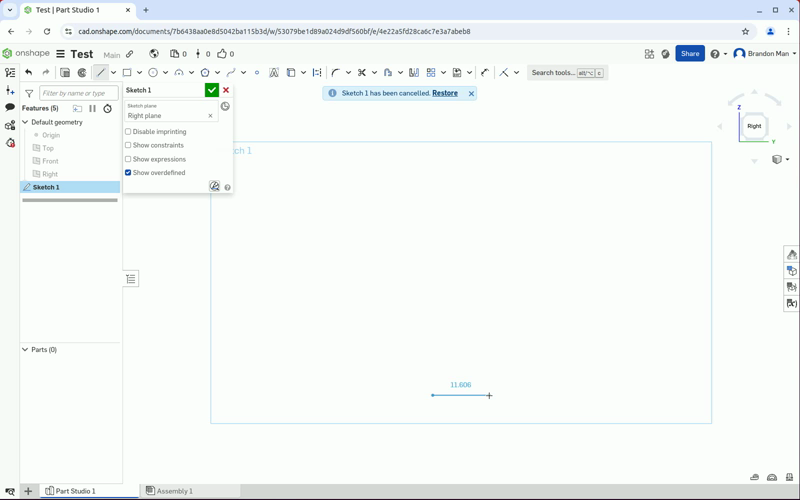
key_up(shift)
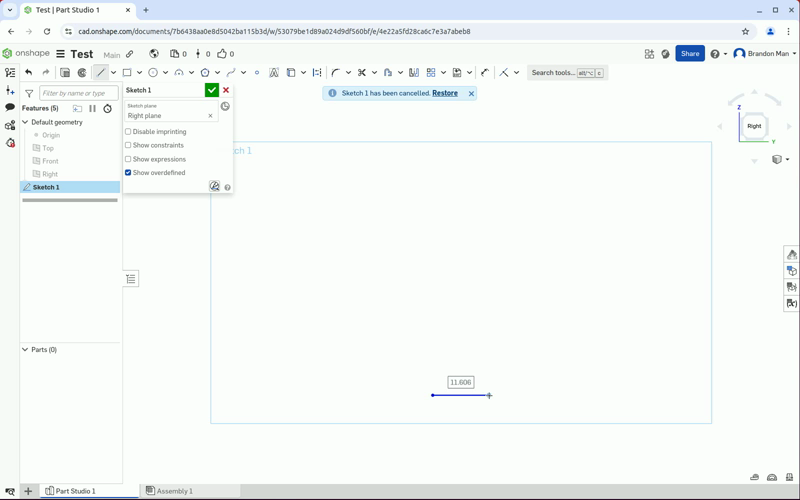
key_down(shift)
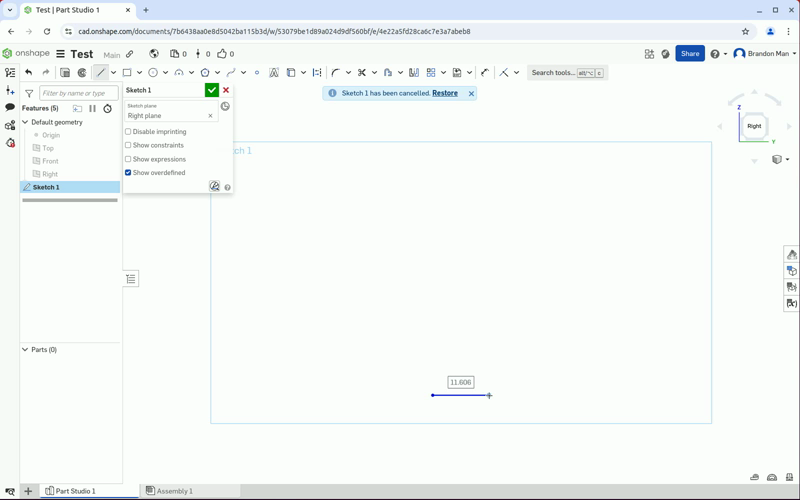
mouse_move(489, 171)
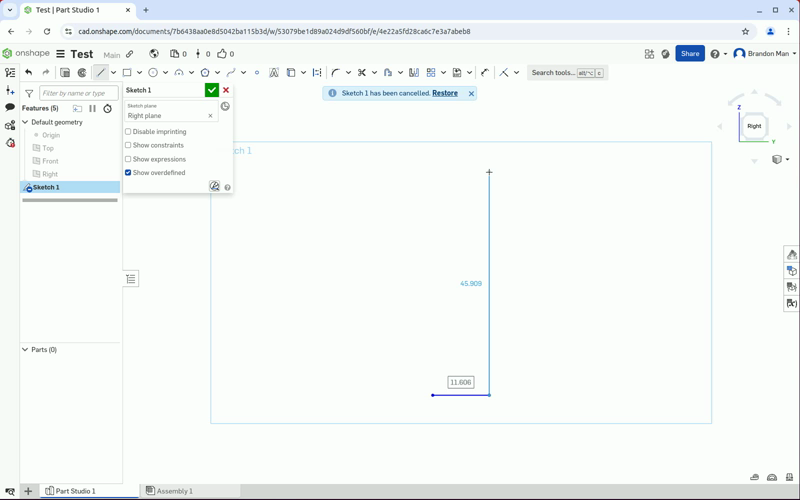
click(489, 171)
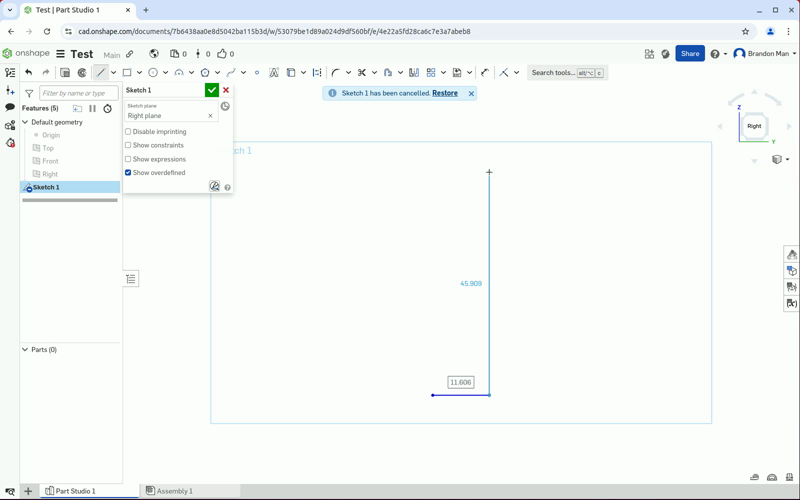
key_up(shift)
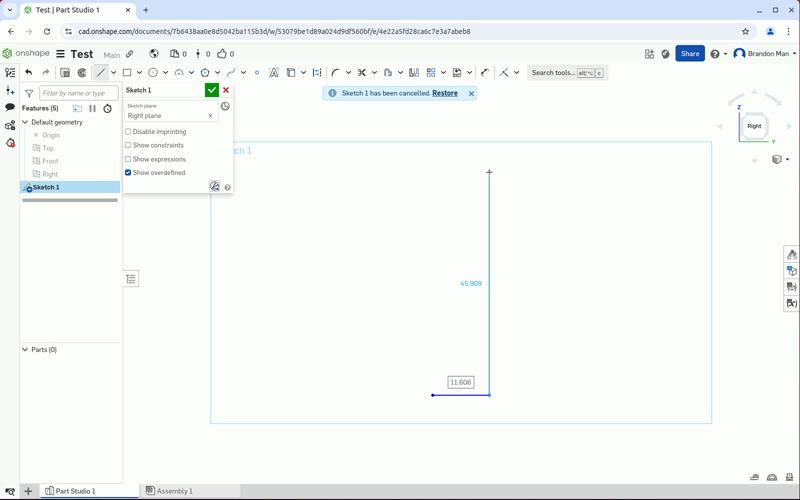
key_down(shift)
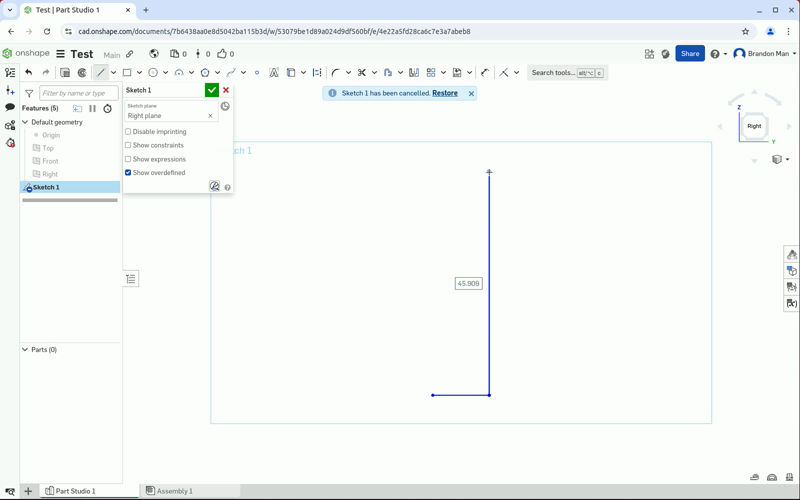
mouse_move(519, 171)
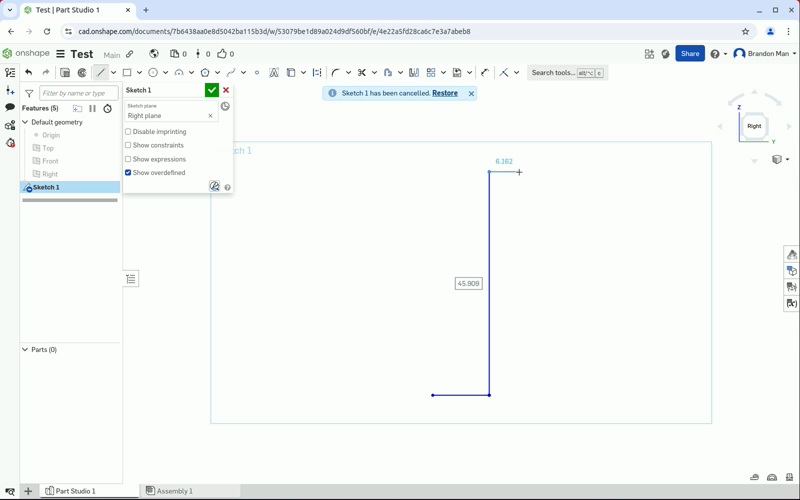
mouse_move(432, 171)
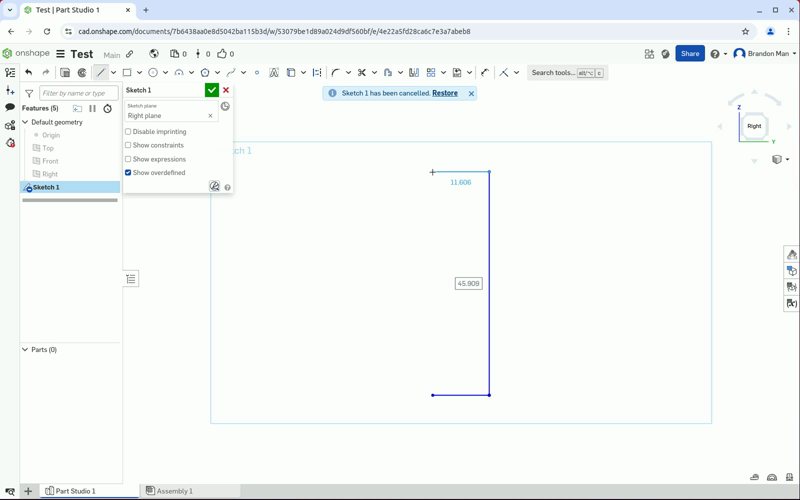
click(432, 171)
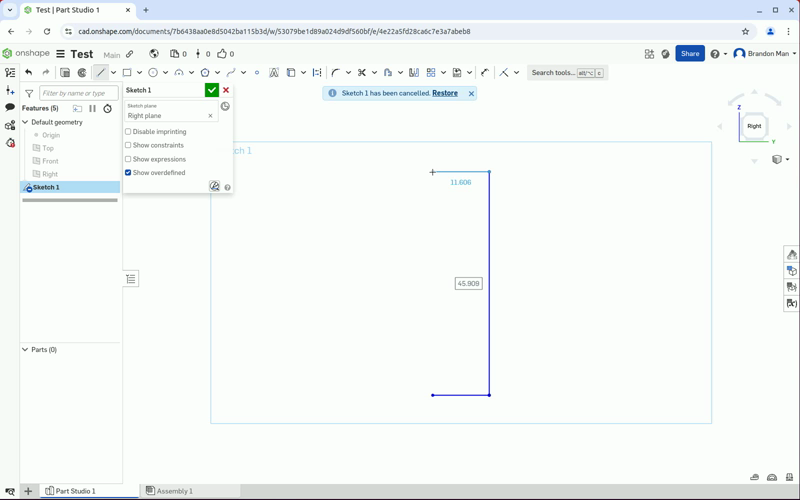
key_up(shift)
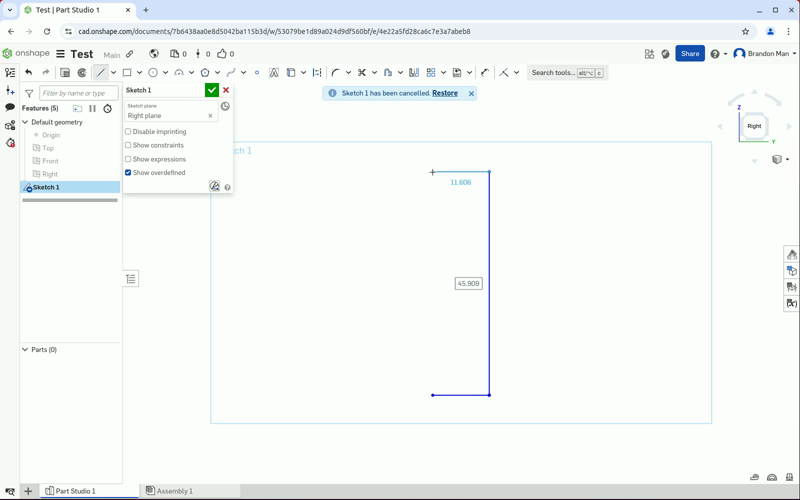
key_down(shift)
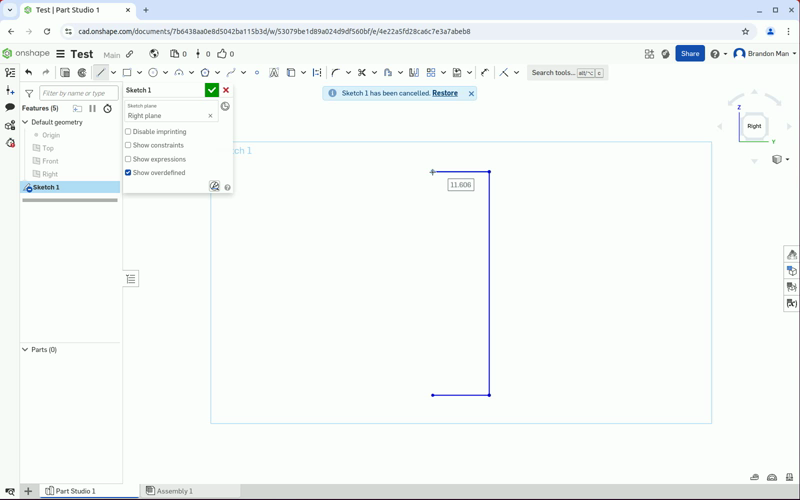
mouse_move(432, 395)
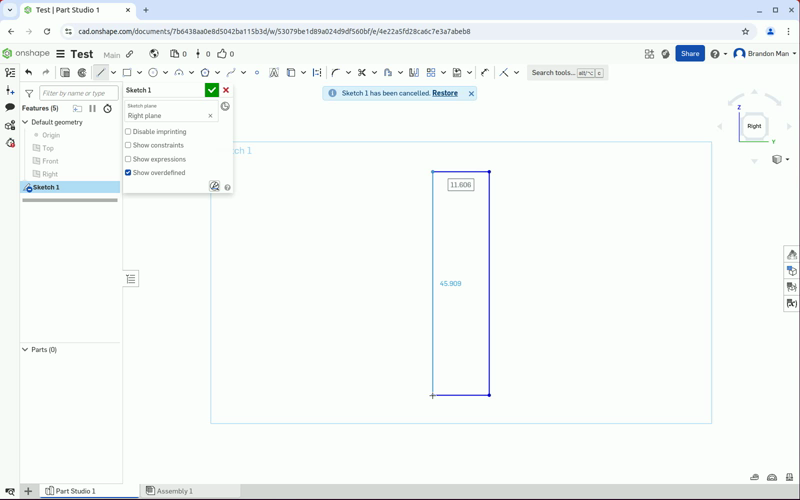
key_up(shift)
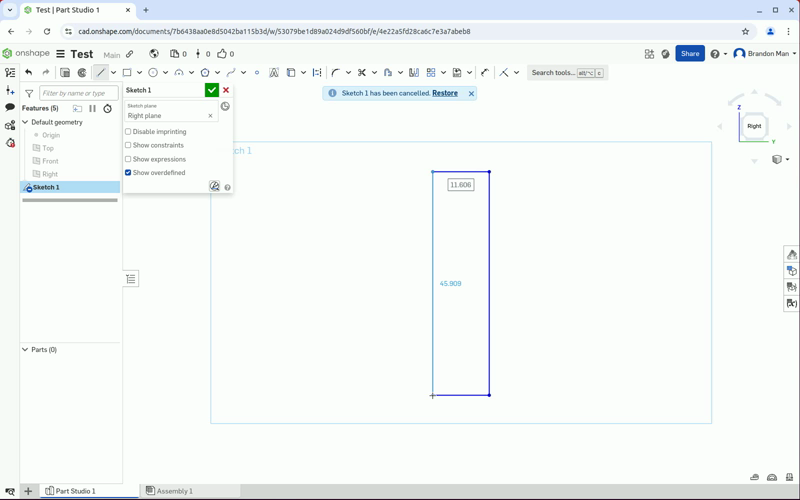
click(432, 395)
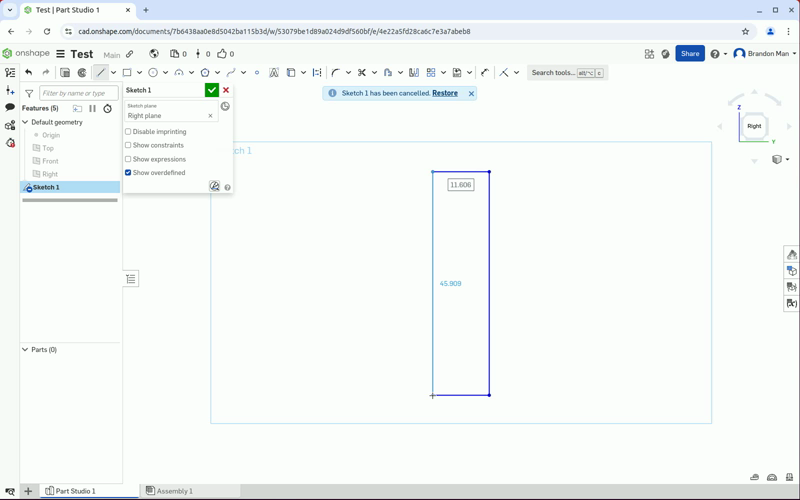
key(esc)
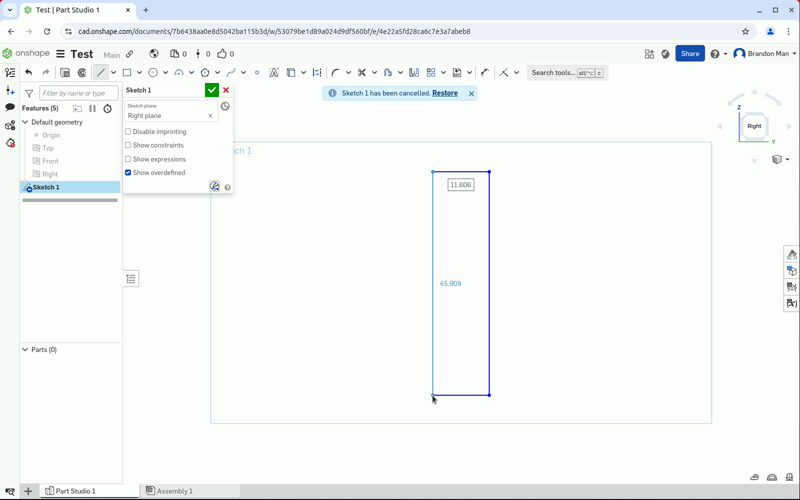
mouse_move(467, 353)
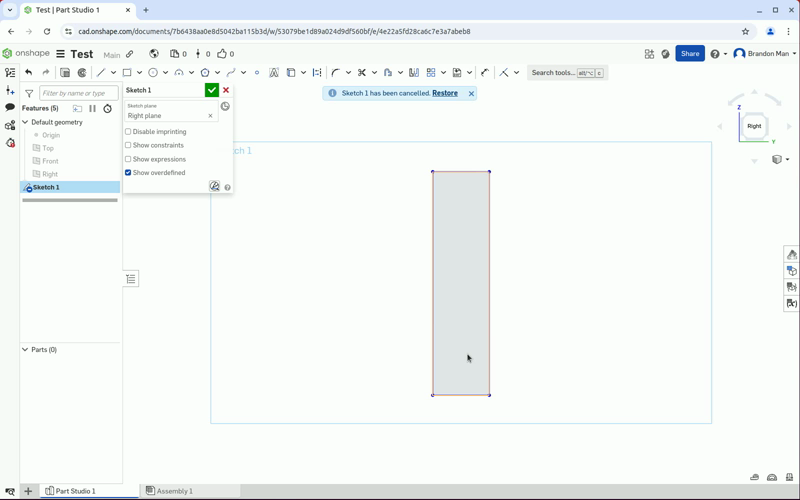
click(467, 353)
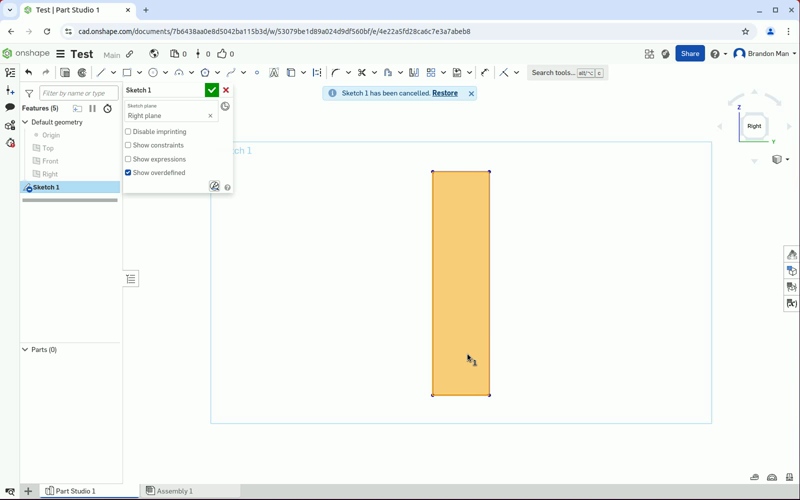
mouse_move(73, 352)
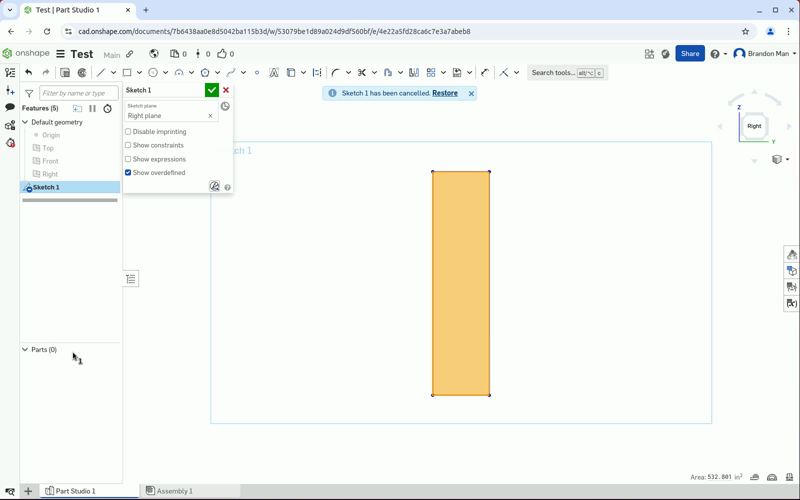
key(shift+y)
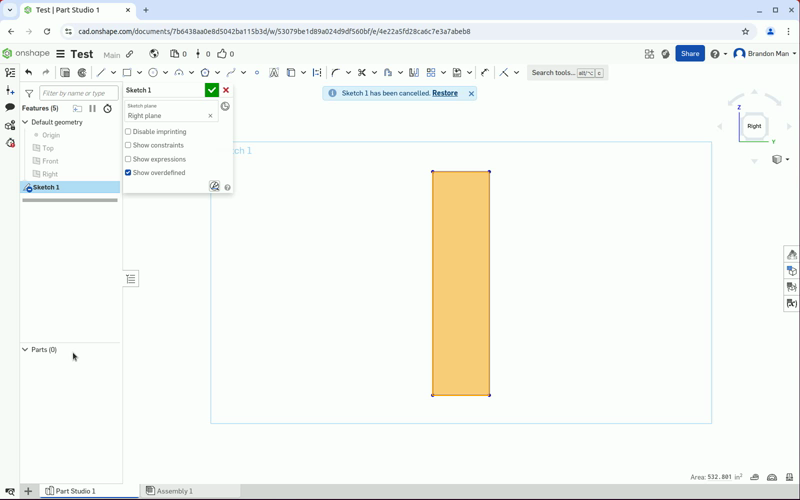
key(shift+e)
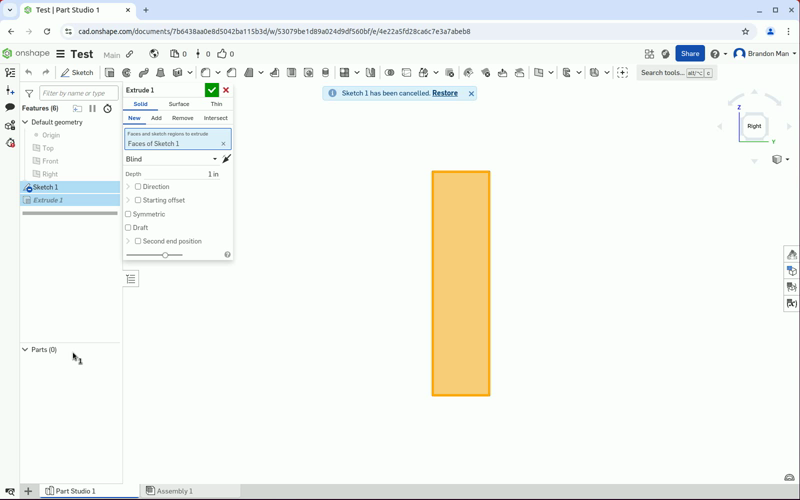
mouse_move(143, 106)
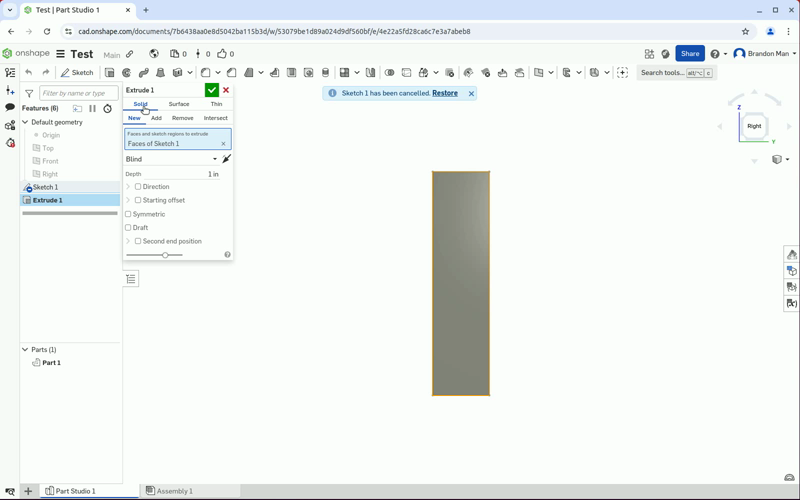
click(143, 106)
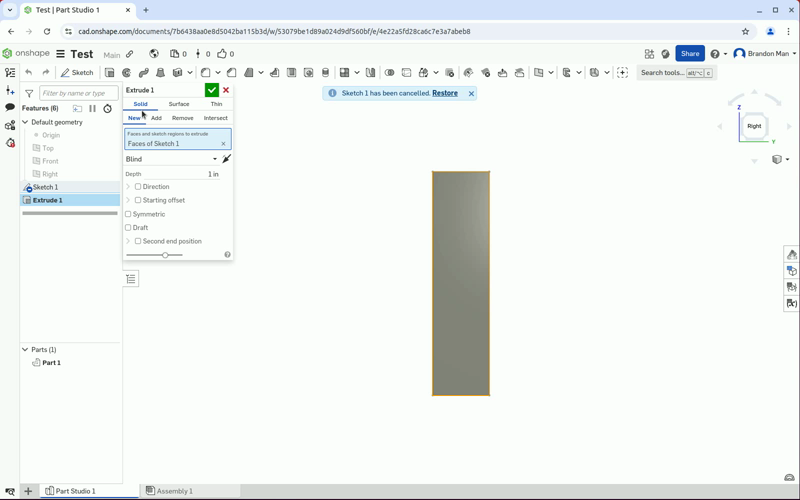
mouse_move(137, 120)
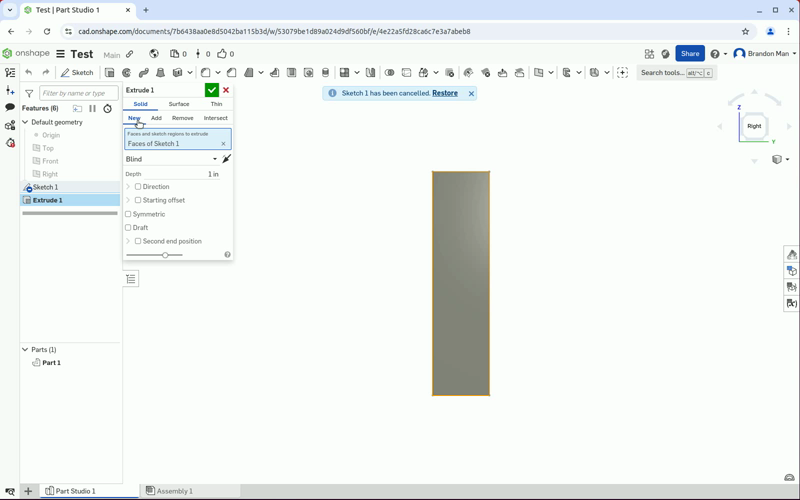
click(137, 120)
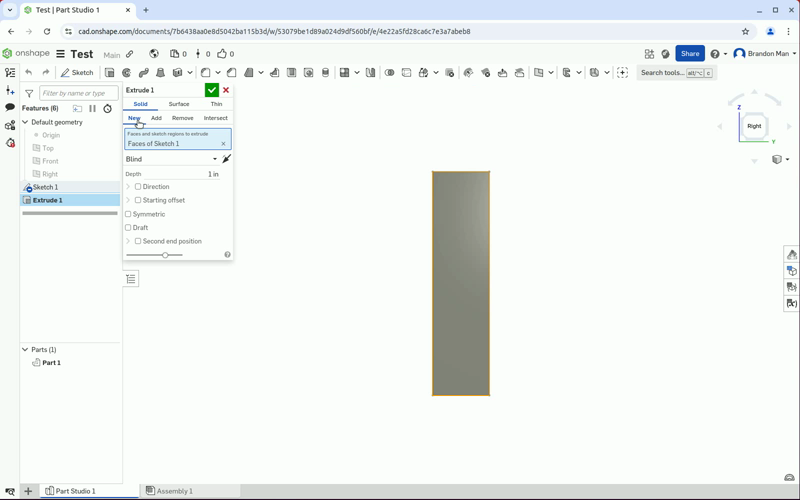
key(tab, 4)
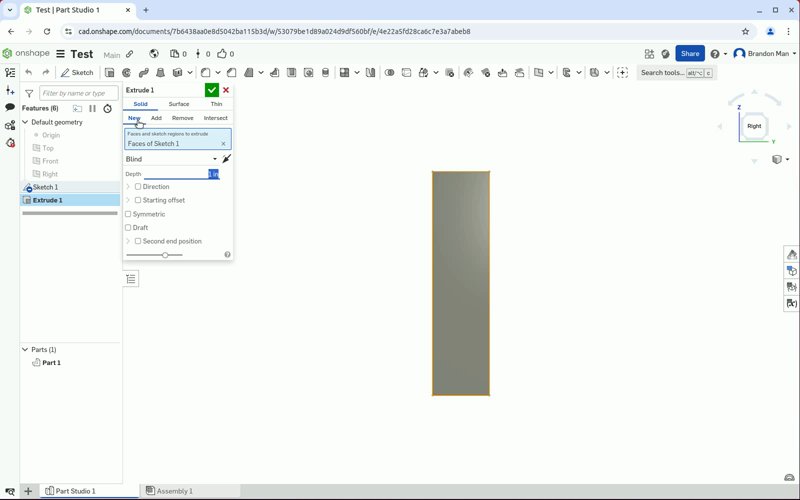
text(23.108)
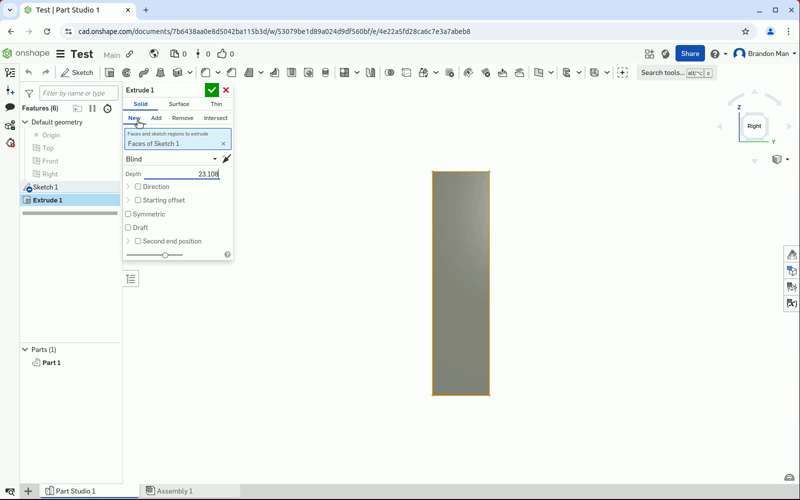
key(tab, 3)
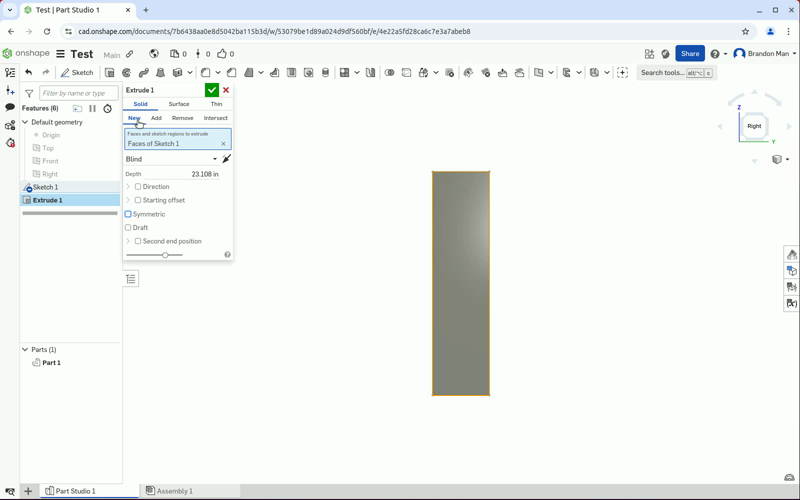
key(tab, 2)
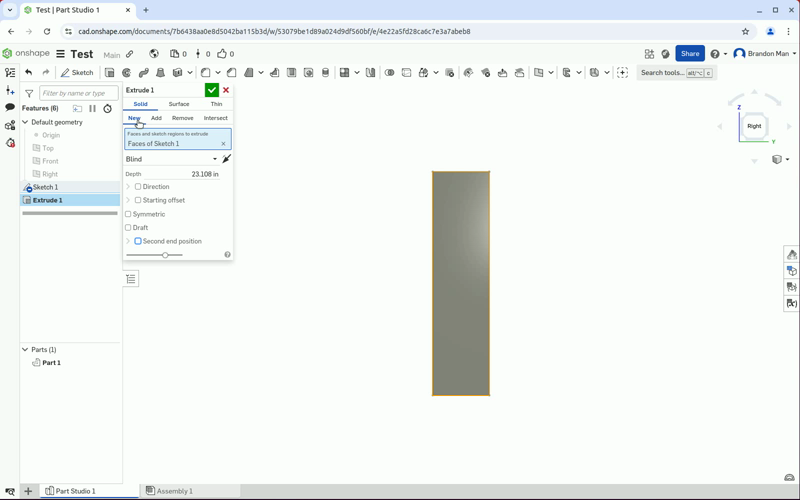
key(space)
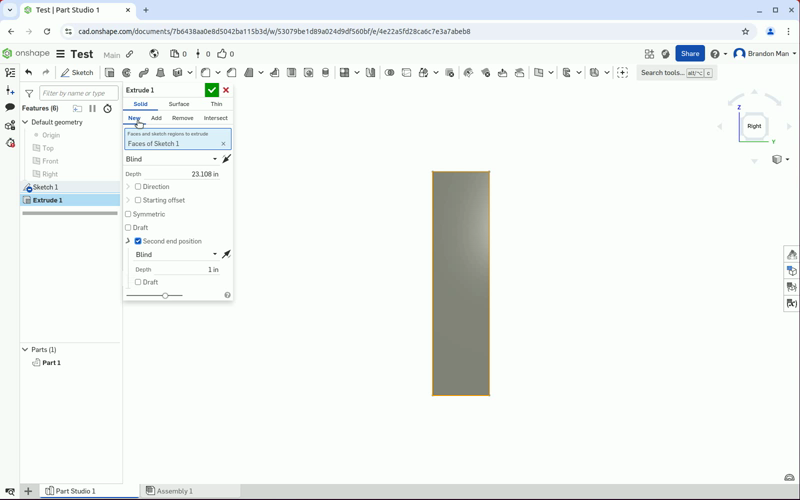
key(tab, 3)
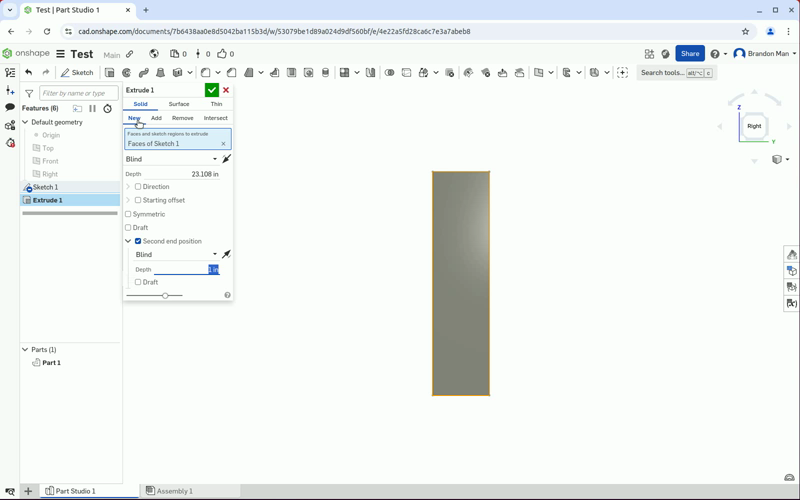
text(23.108)
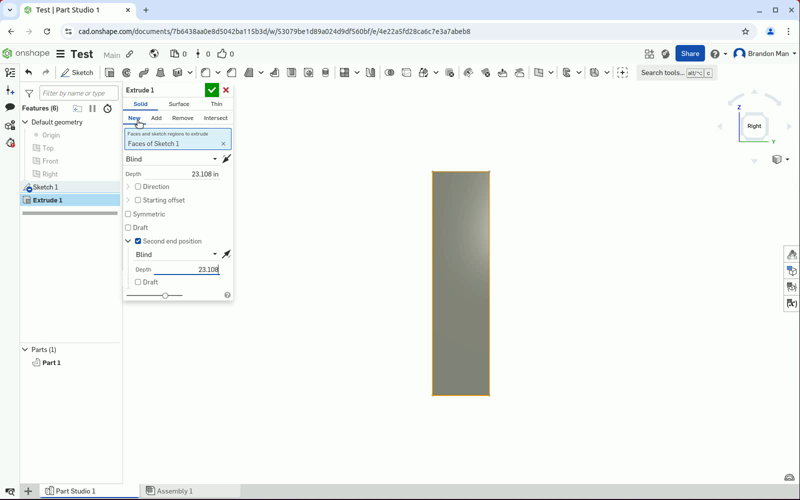
key(enter)
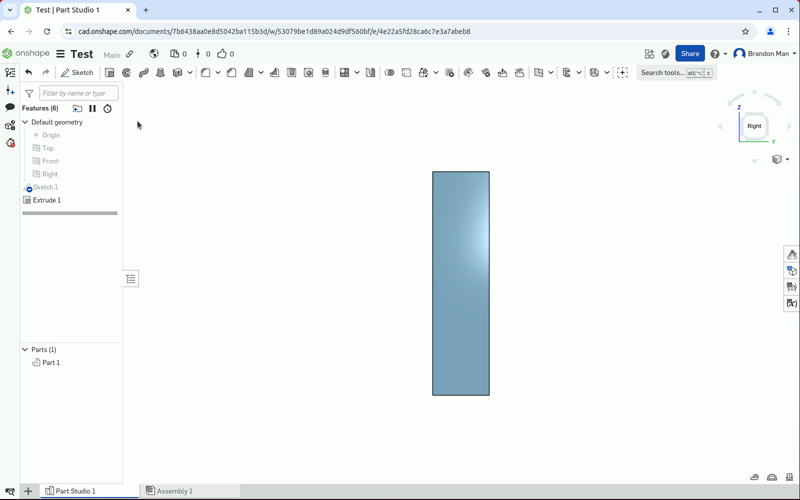
key(shift+h)
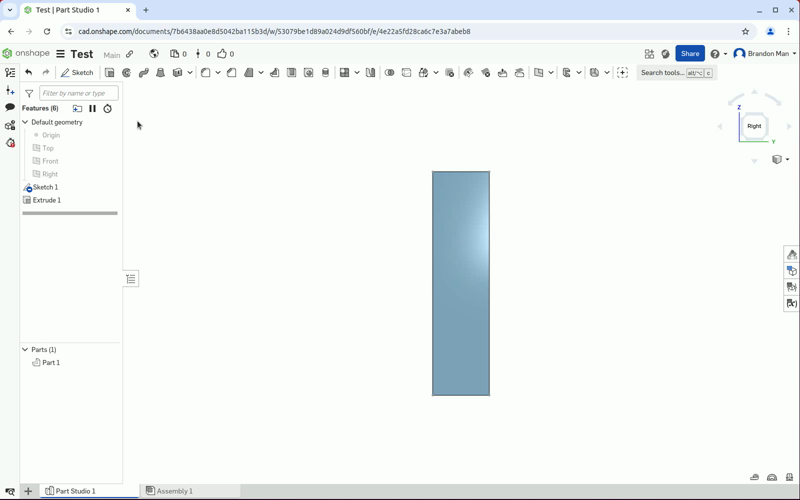
key(shift+h)
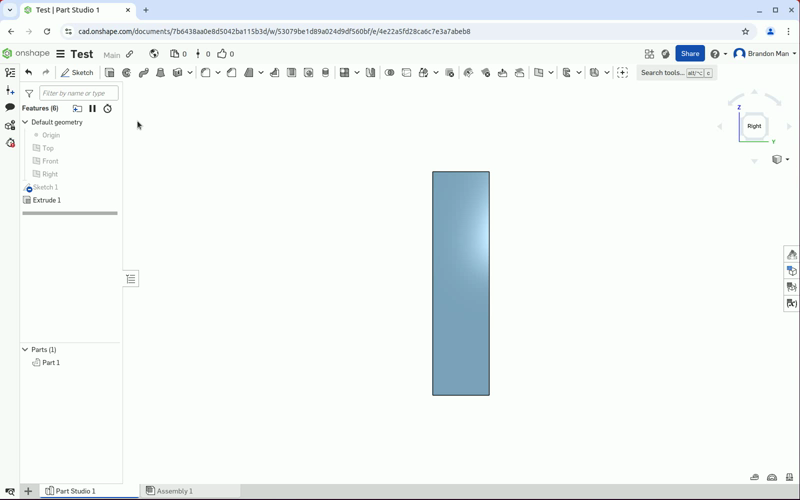
mouse_move(73, 189)
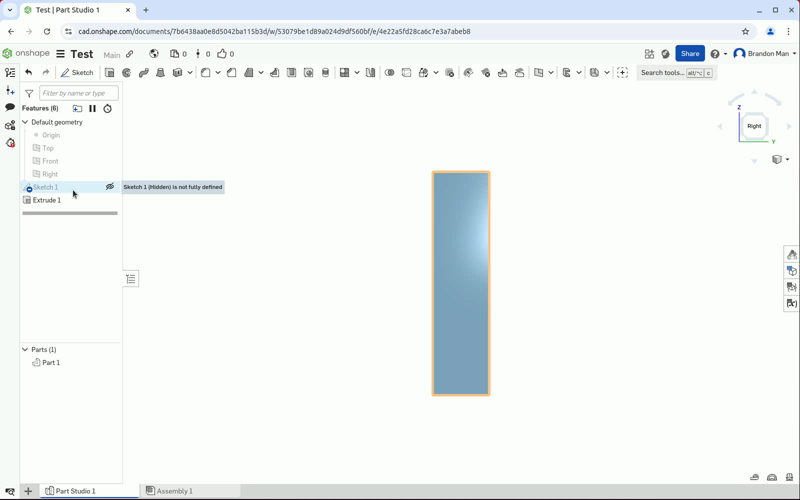
click(73, 189)
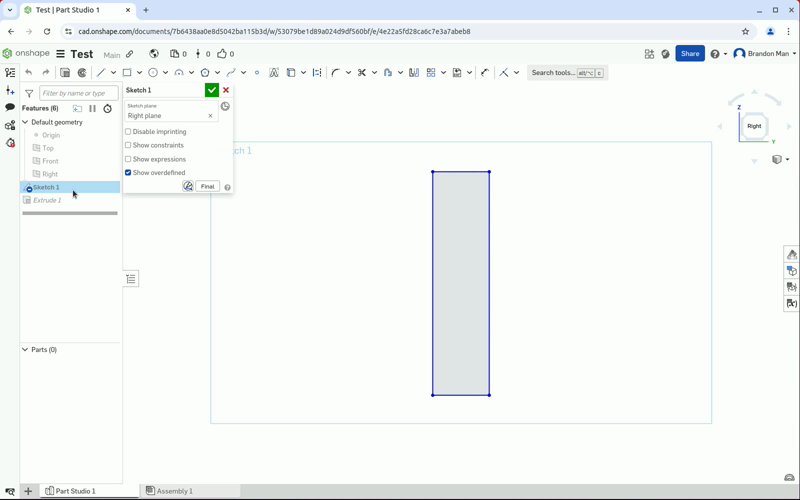
mouse_move(229, 92)
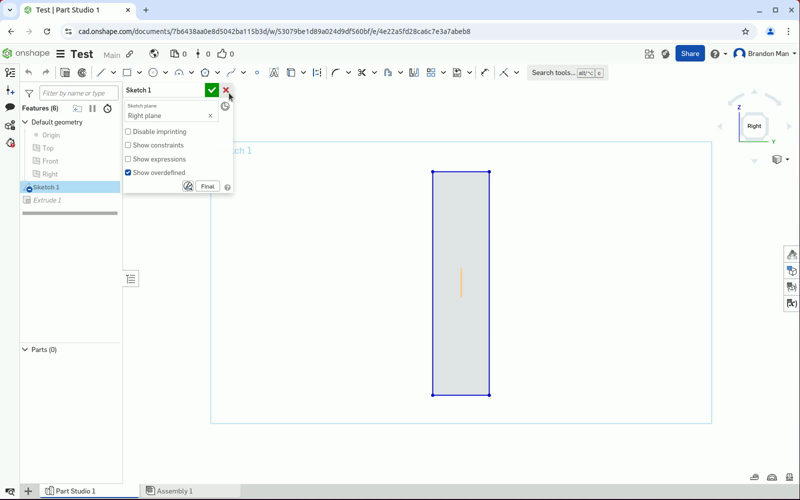
click(229, 92)
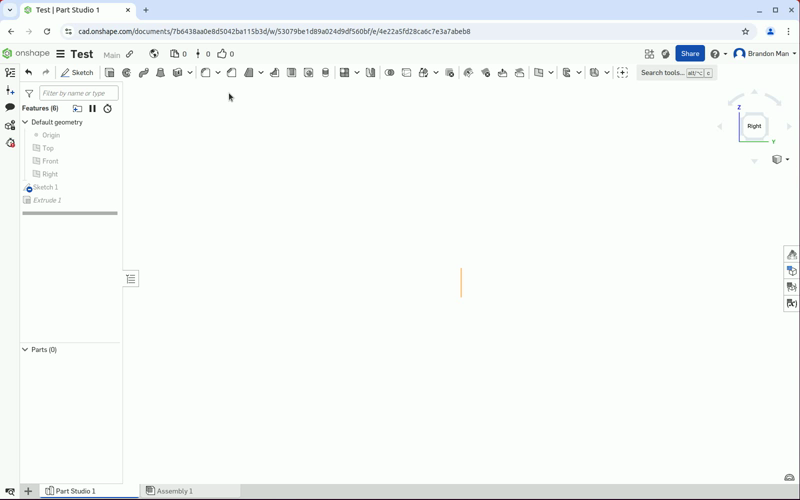
mouse_move(73, 352)
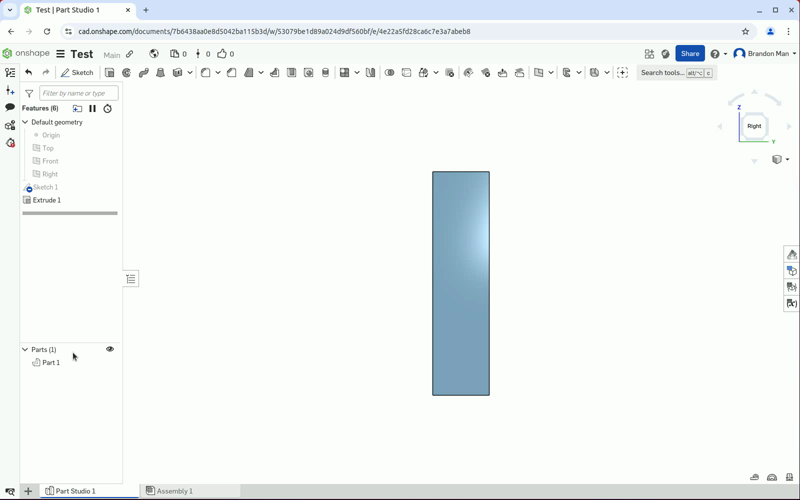
key(y)
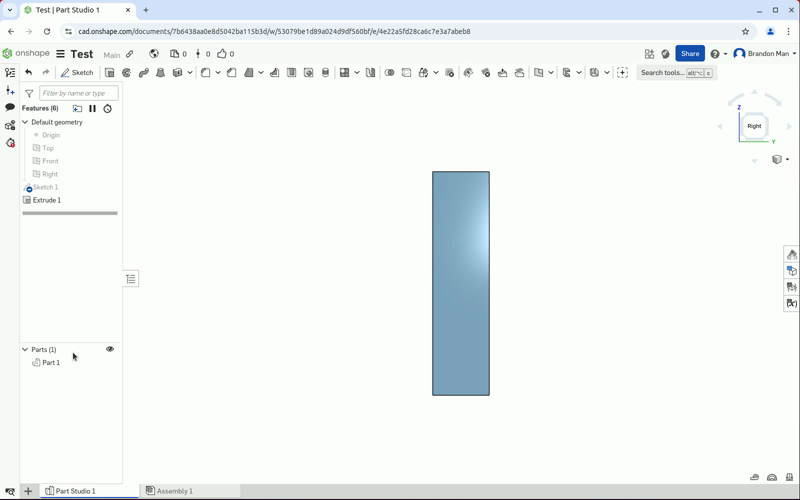
key(shift+p)
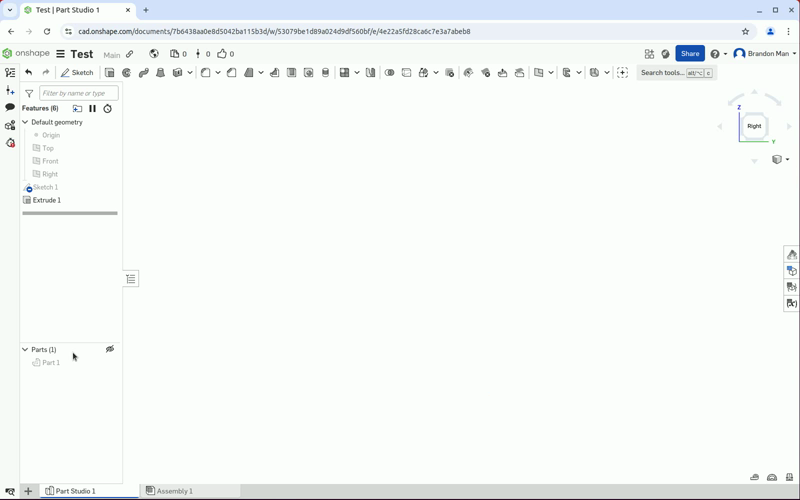
key(space)
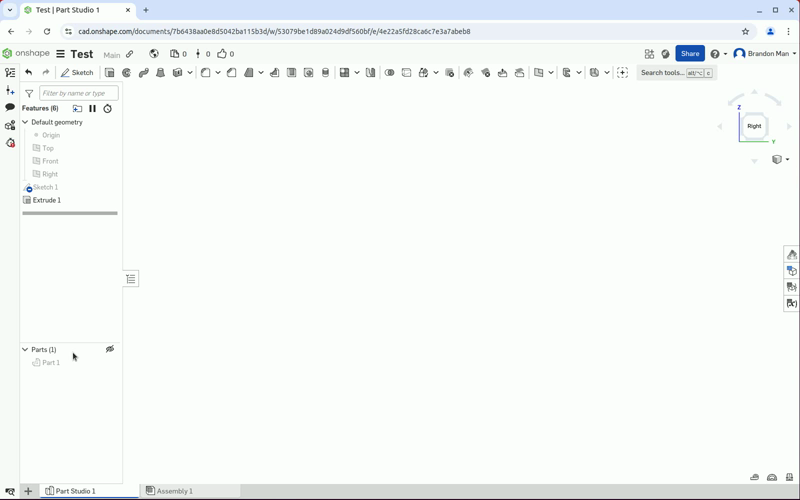
key_down(shift)
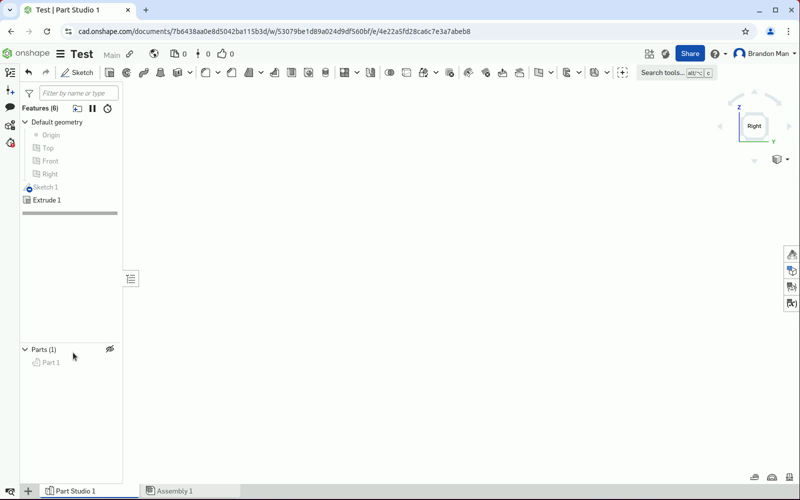
key(right)
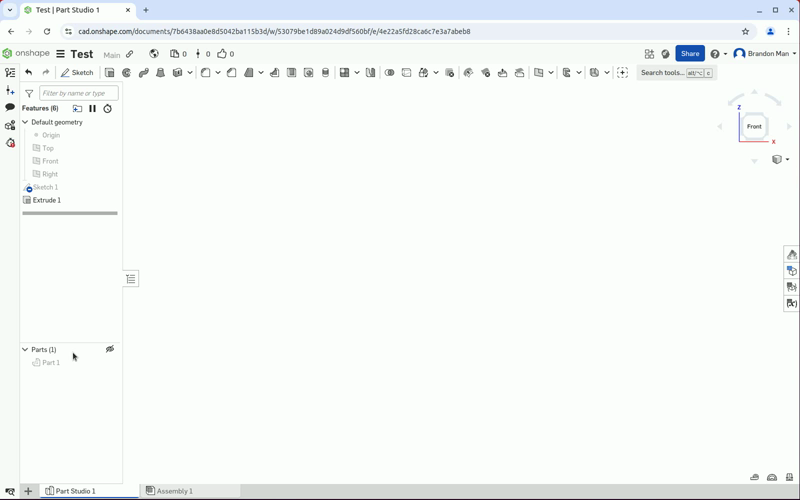
key_up(shift)
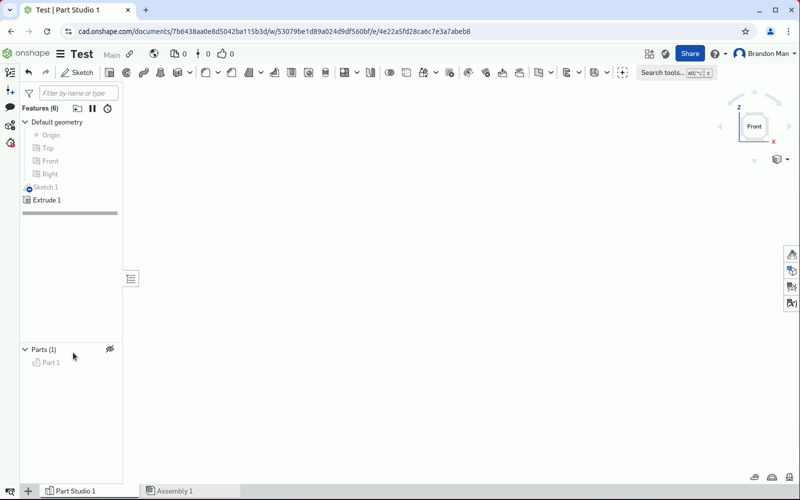
mouse_move(73, 352)
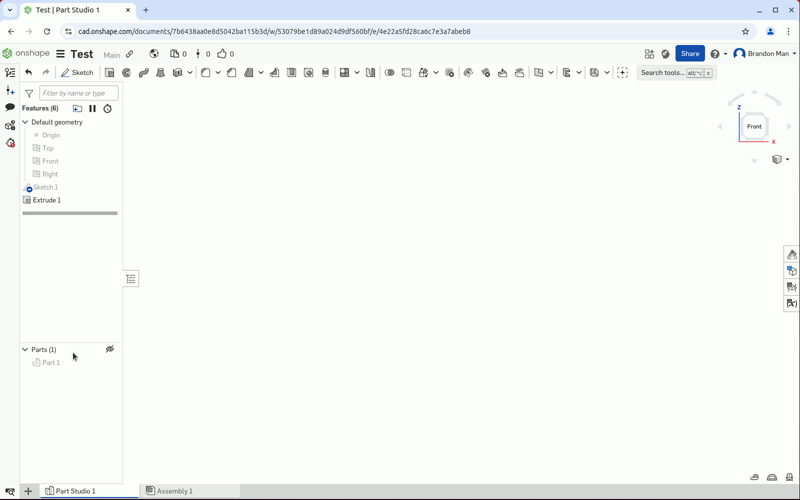
key(shift+y)
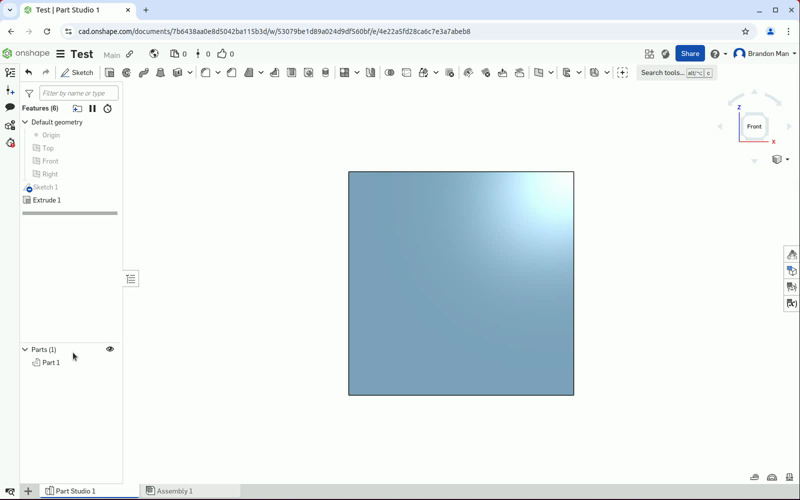
mouse_move(541, 75)
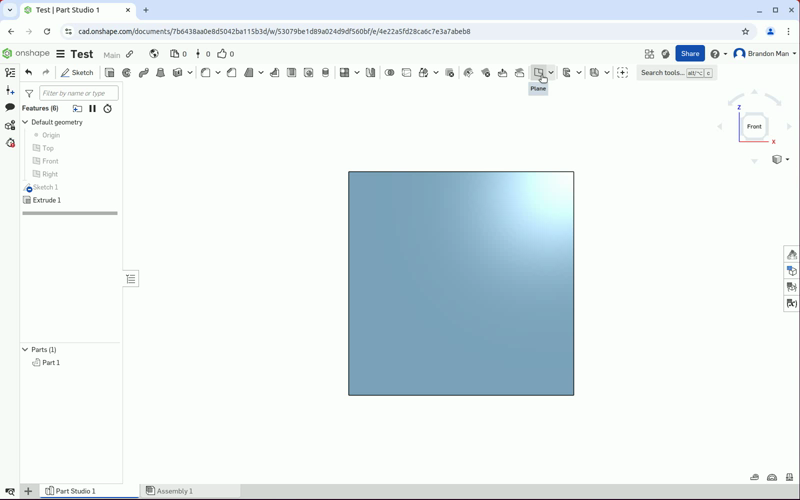
click(541, 75)
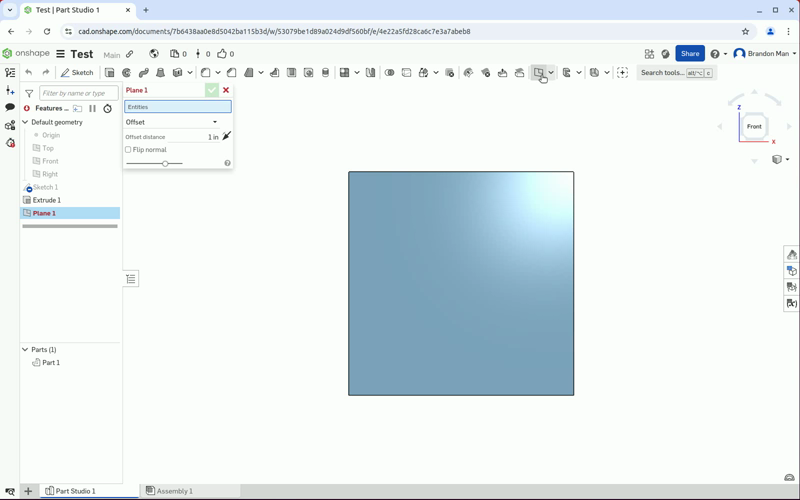
mouse_move(73, 163)
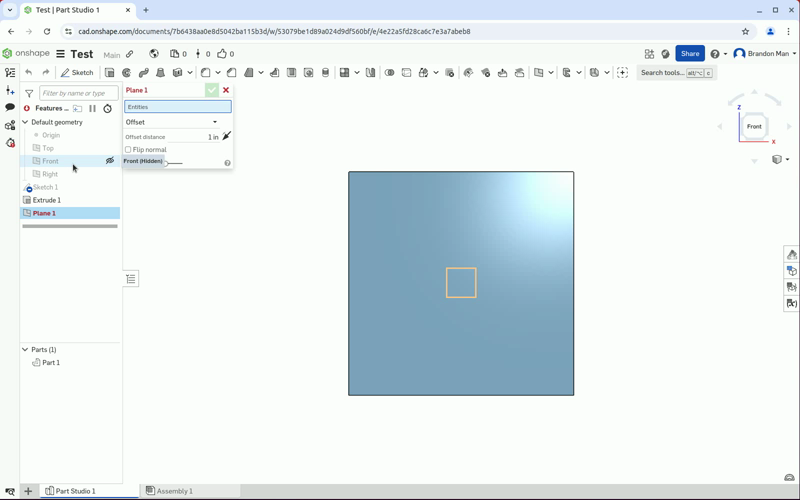
click(73, 163)
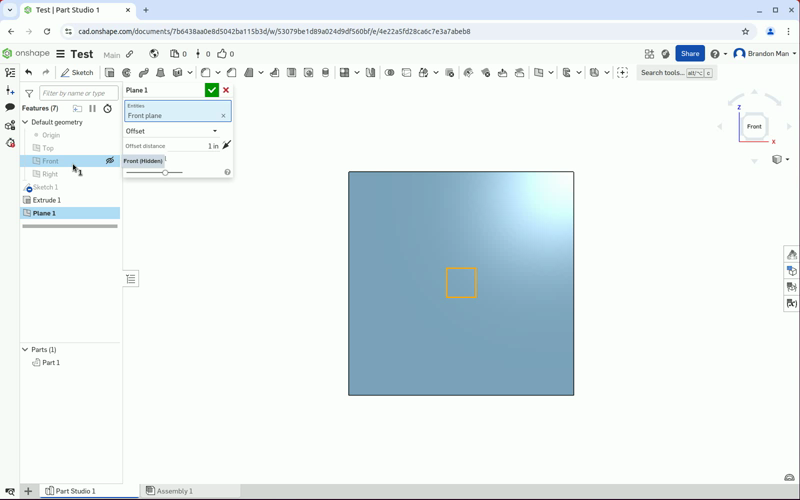
key(tab, 2)
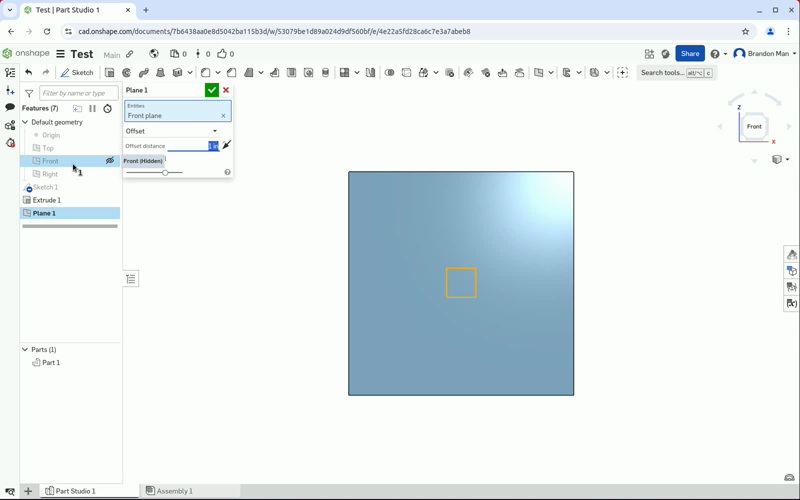
text(5.792)
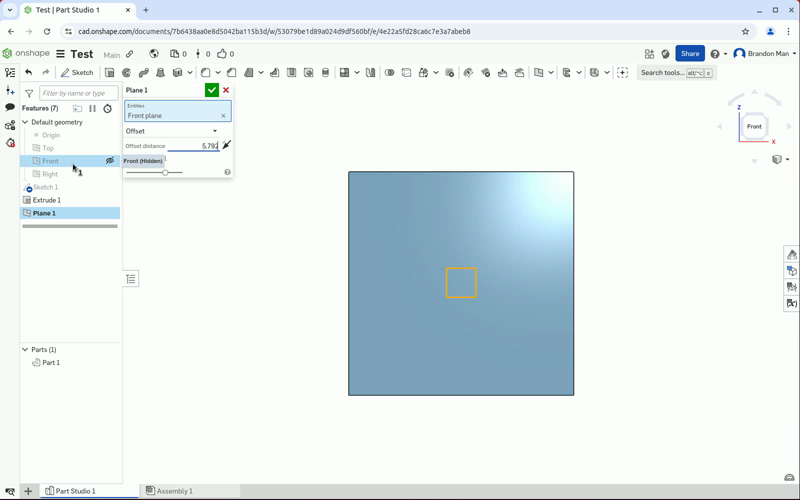
key(enter, 2)
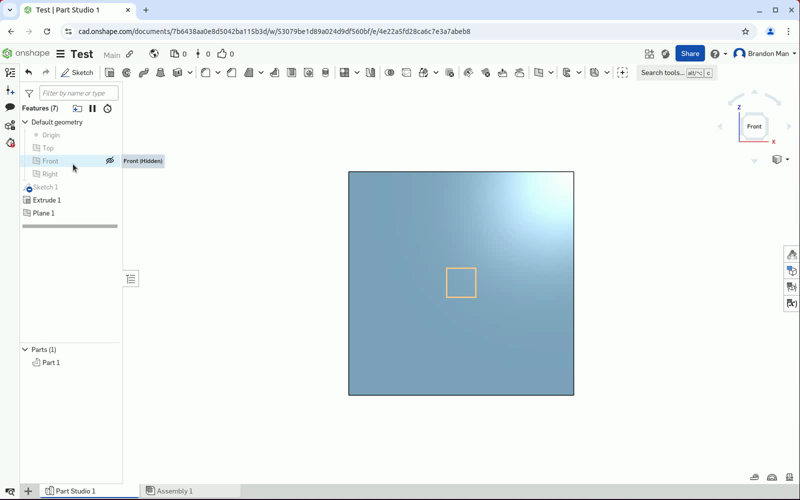
key(shift+s)
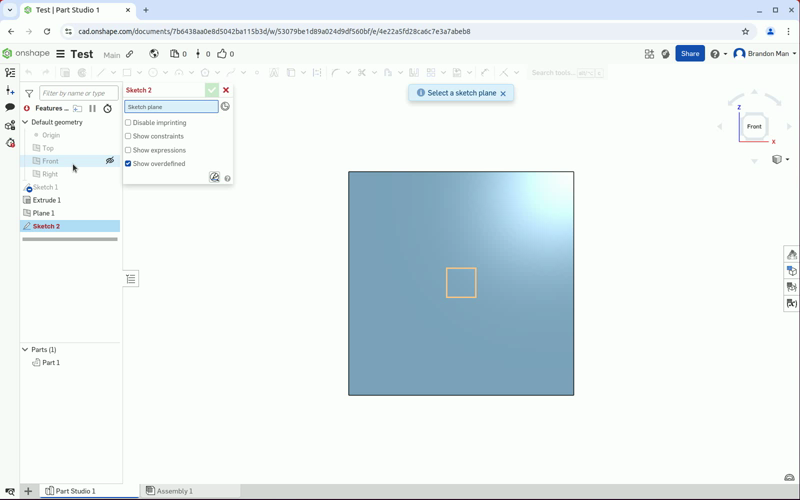
mouse_move(73, 215)
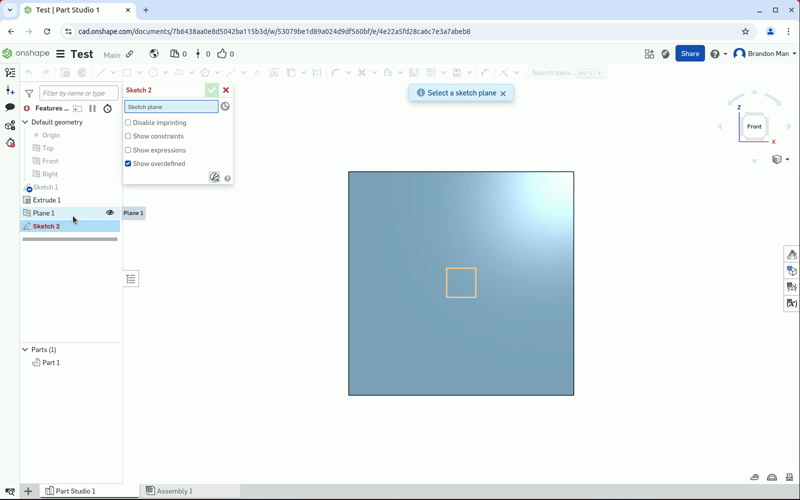
click(73, 215)
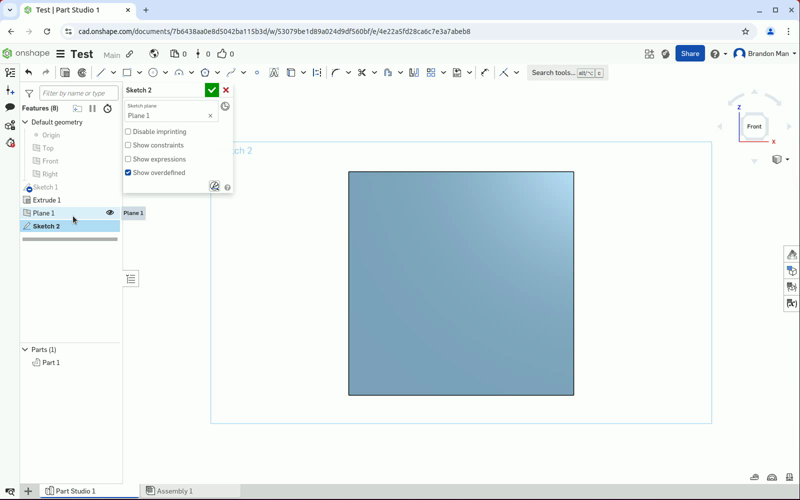
mouse_move(73, 352)
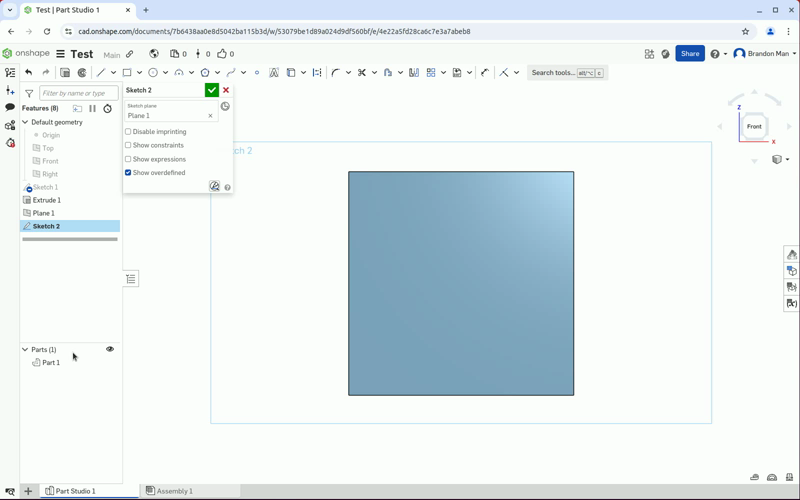
key(y)
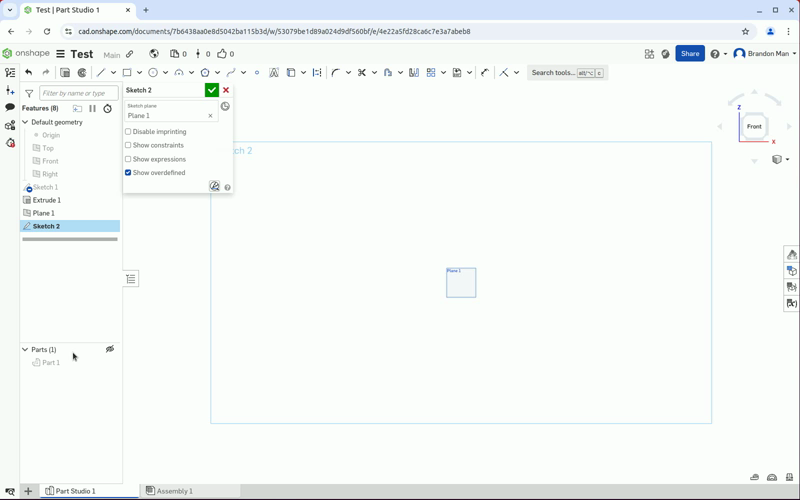
key(c)
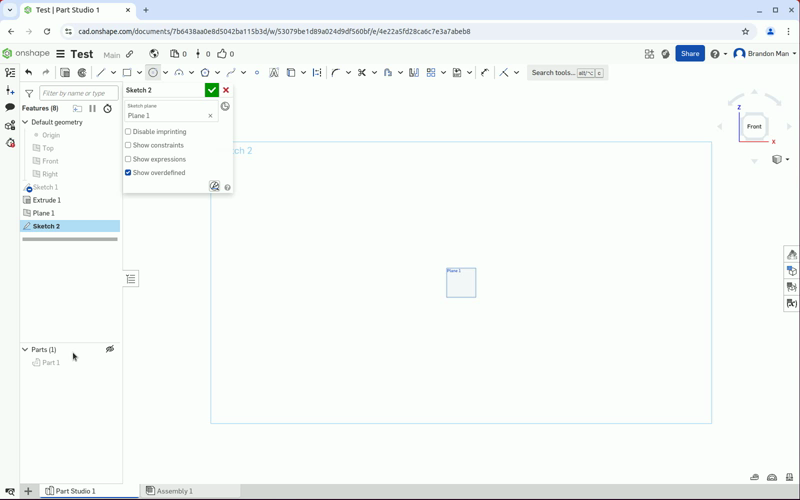
key_down(shift)
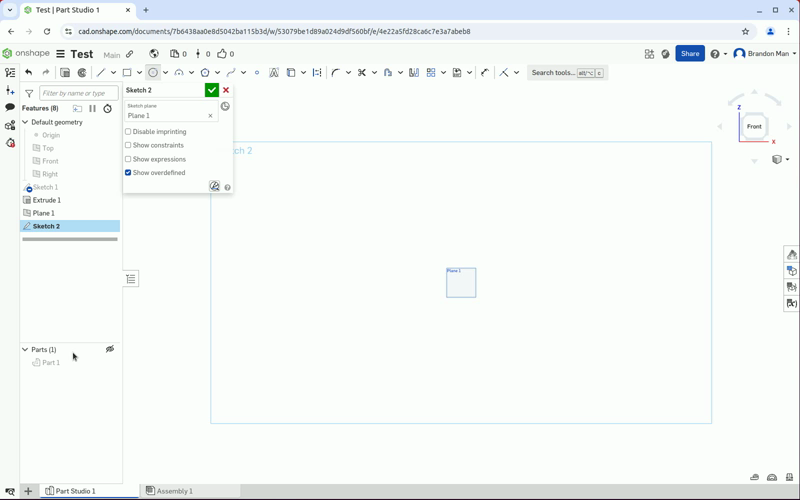
mouse_move(416, 224)
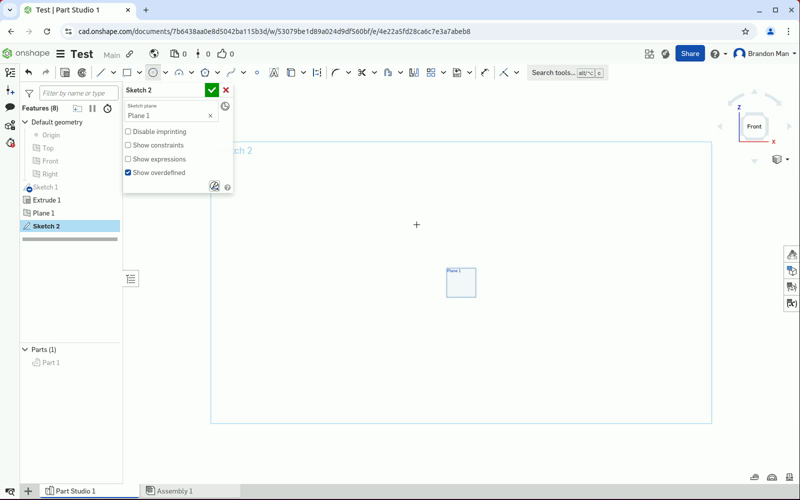
click(416, 224)
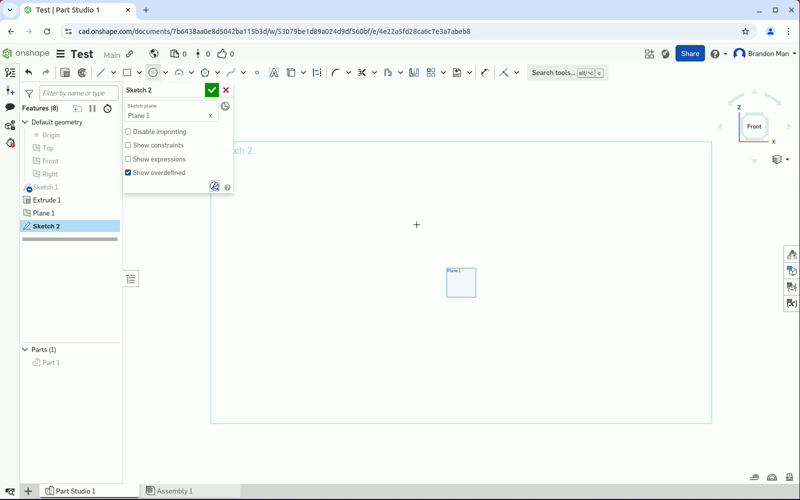
key_up(shift)
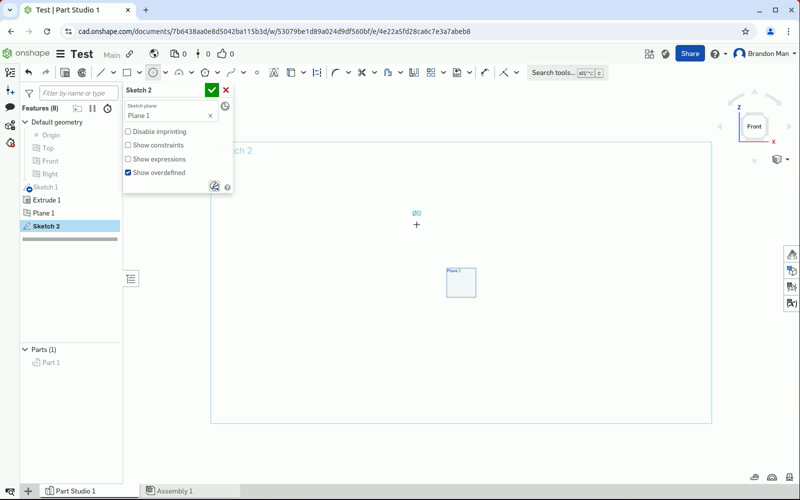
mouse_move(422, 224)
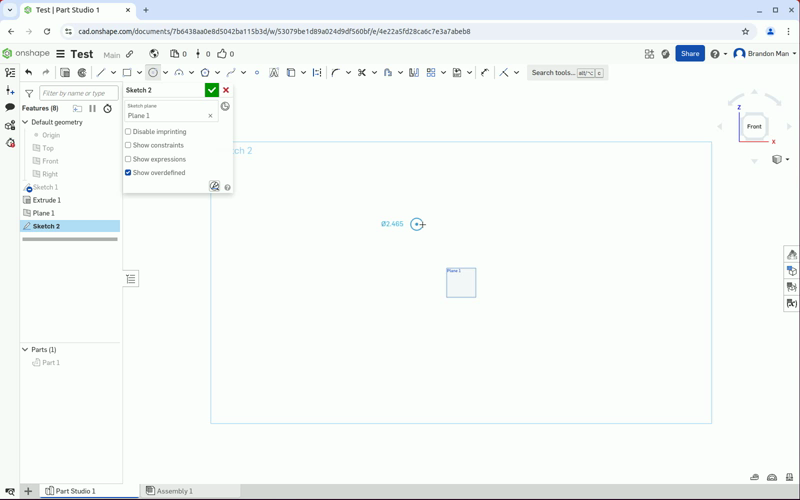
click(422, 224)
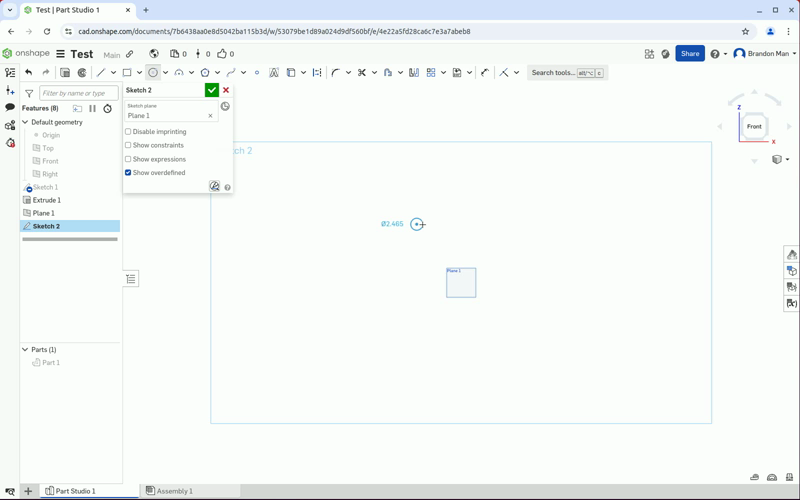
key(esc)
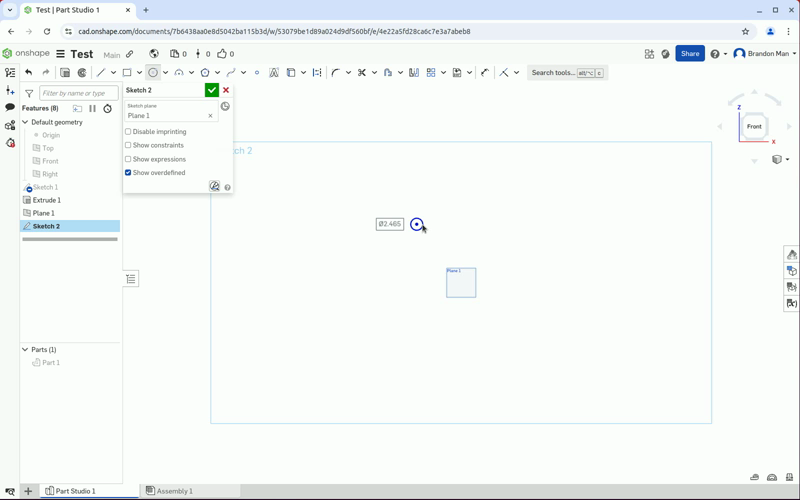
mouse_move(420, 228)
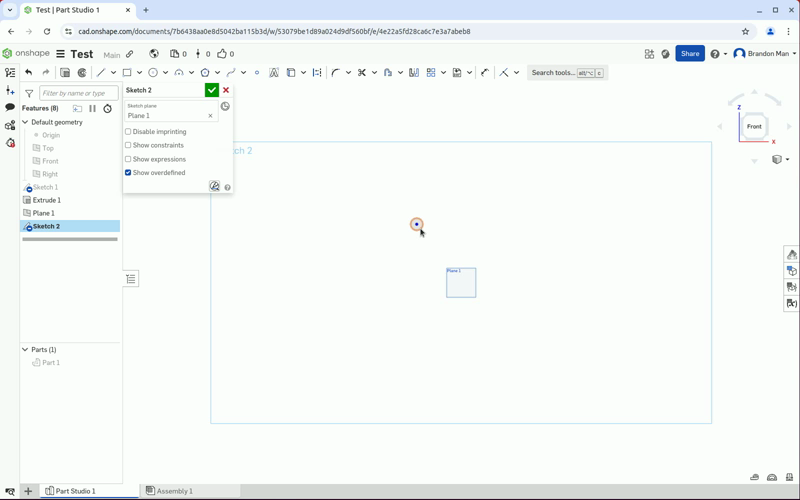
scroll(6)
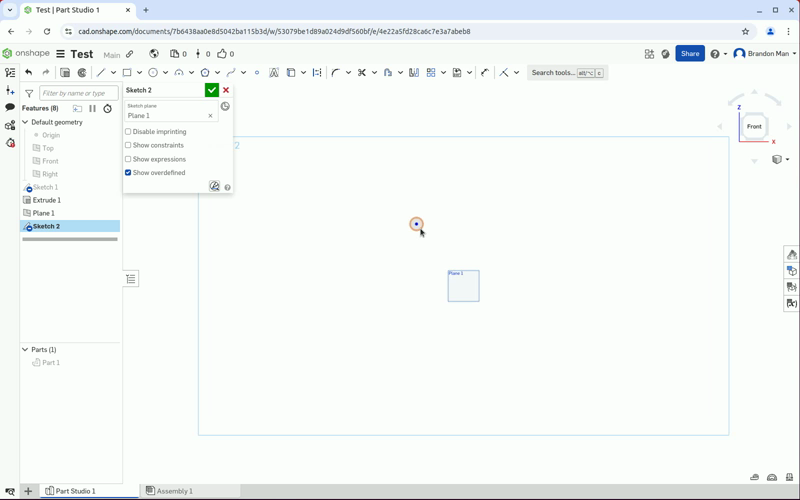
scroll(6)
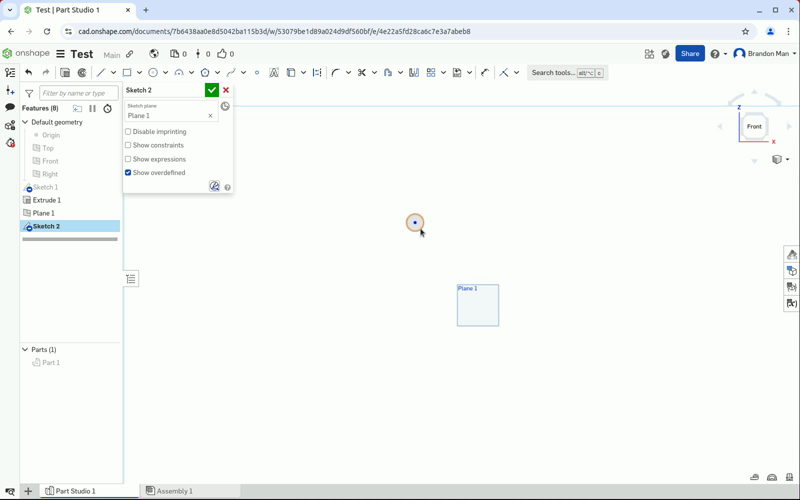
scroll(6)
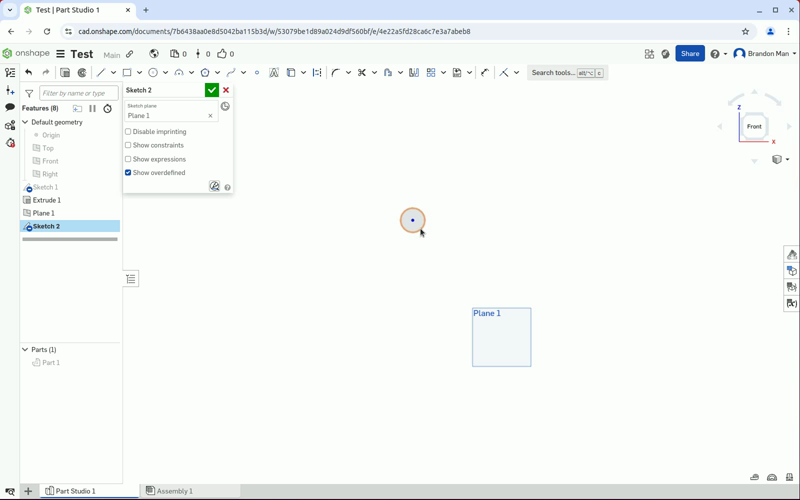
scroll(6)
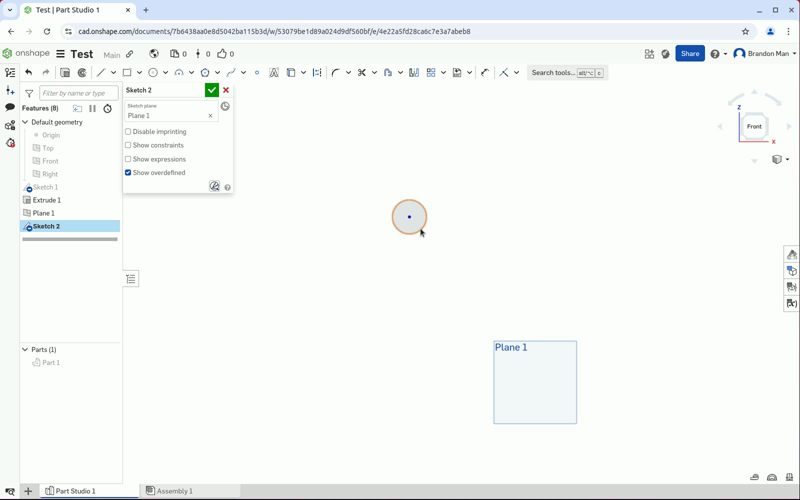
scroll(6)
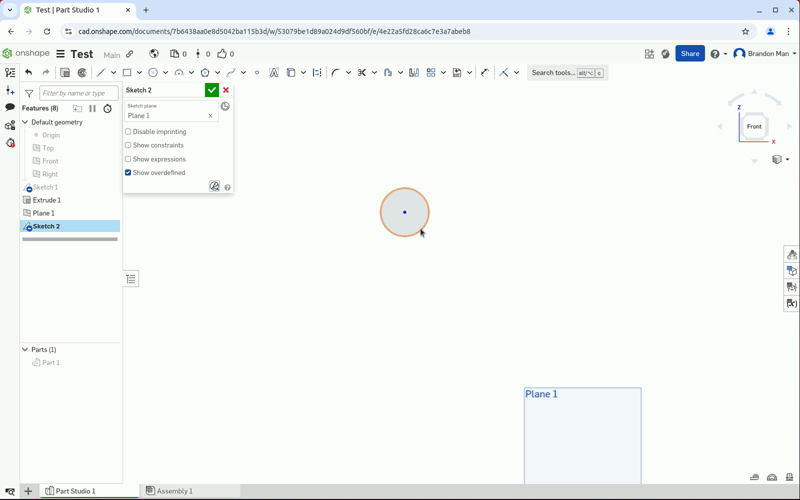
scroll(6)
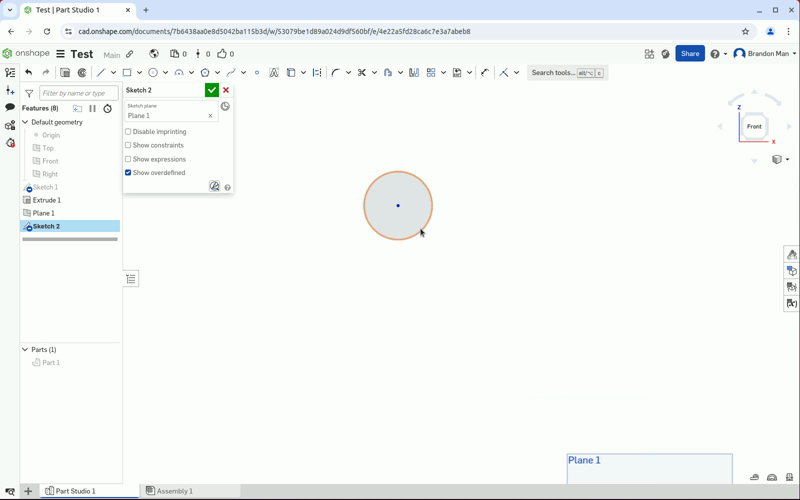
scroll(6)
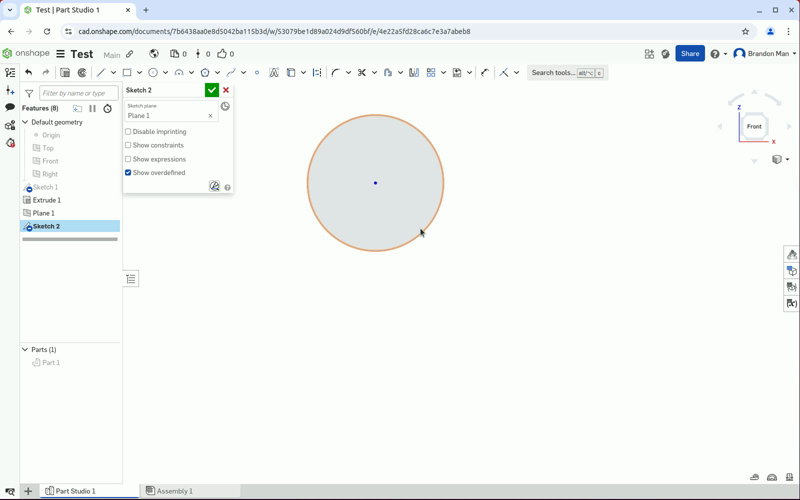
click(420, 228)
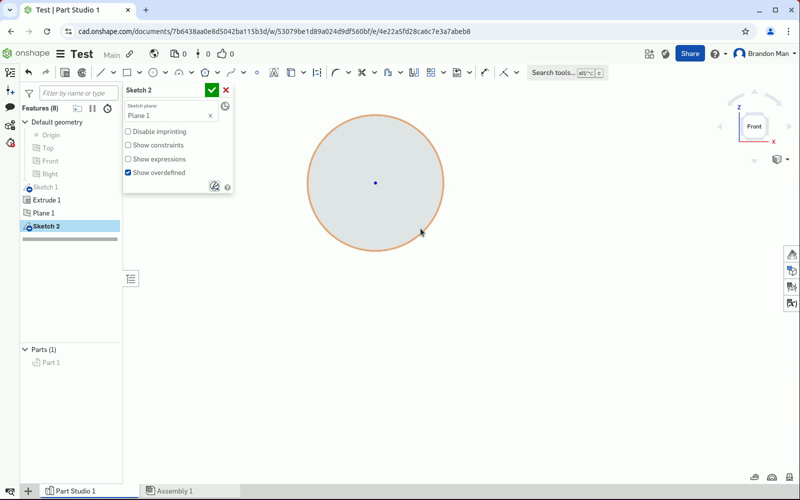
scroll(-6)
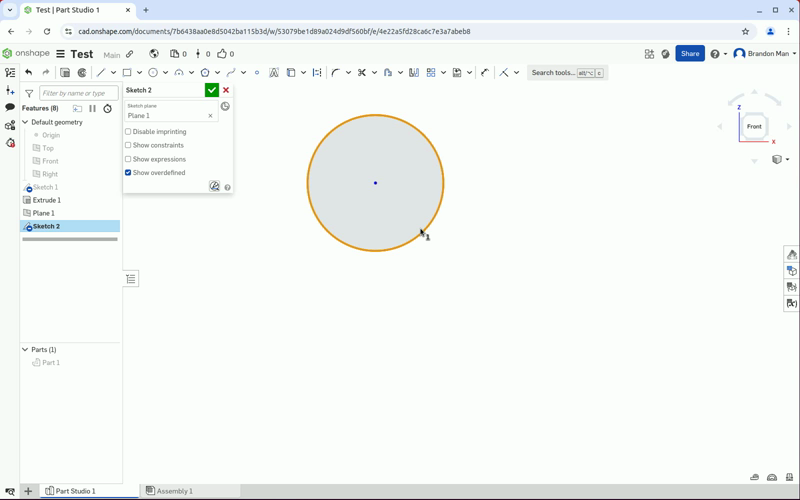
scroll(-6)
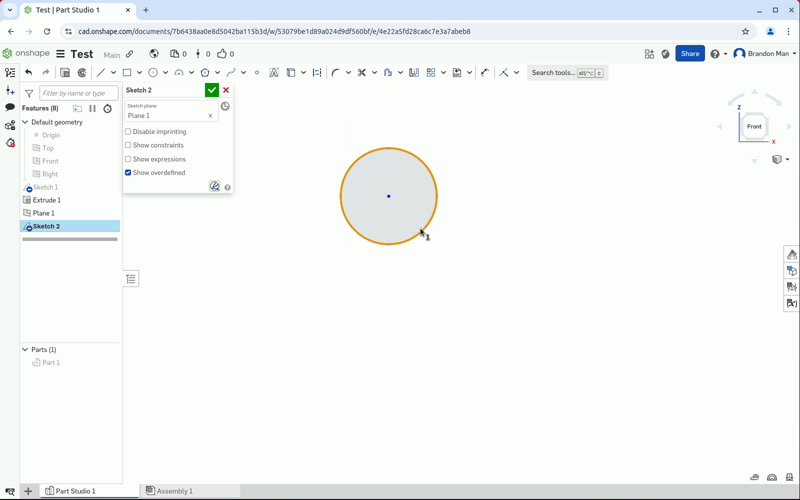
scroll(-6)
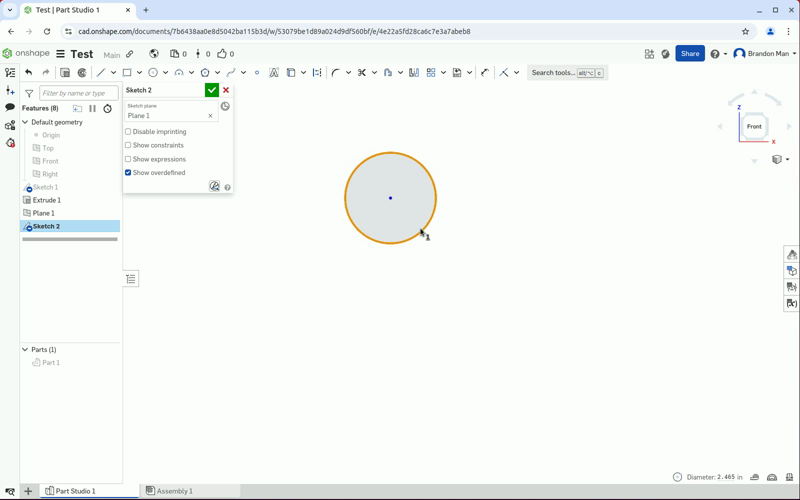
scroll(-6)
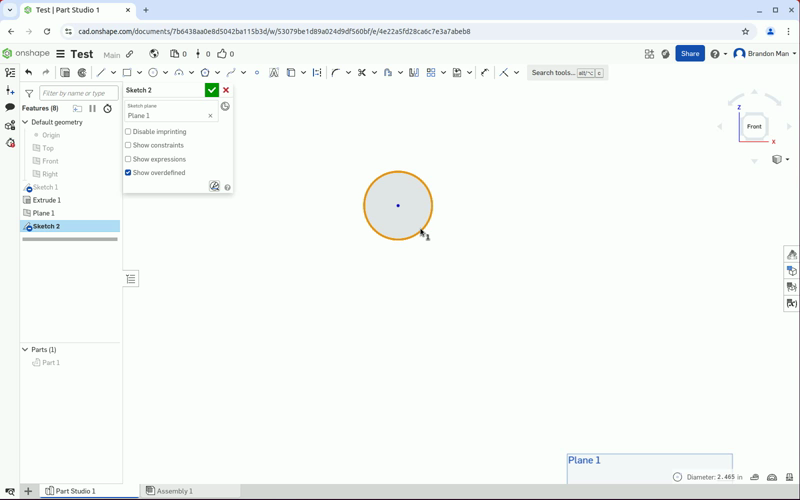
scroll(-6)
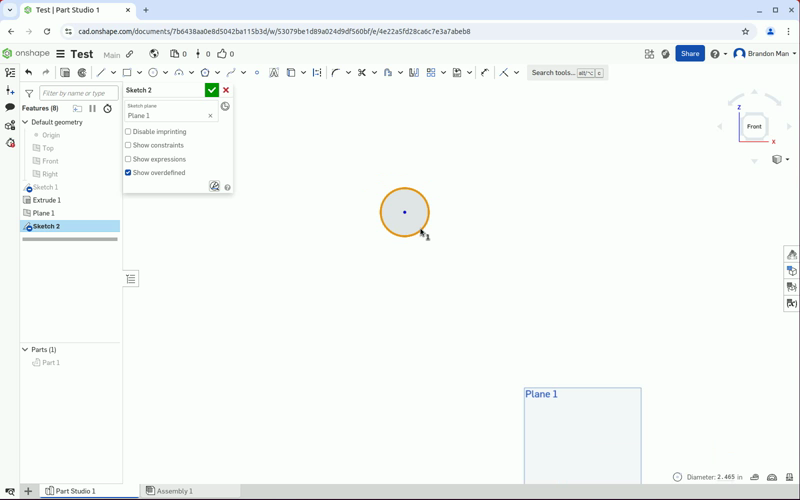
scroll(-6)
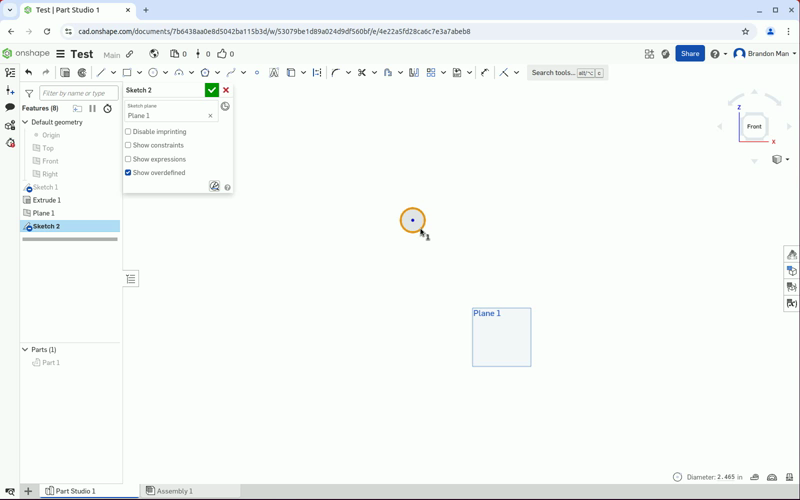
scroll(-6)
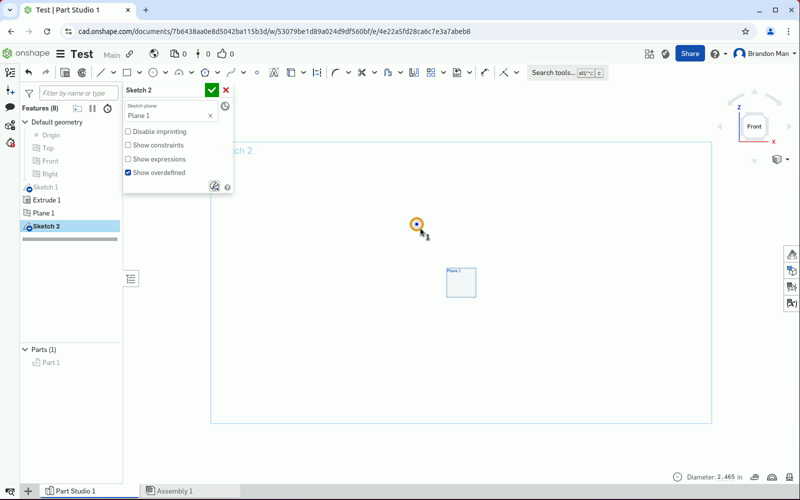
mouse_move(73, 352)
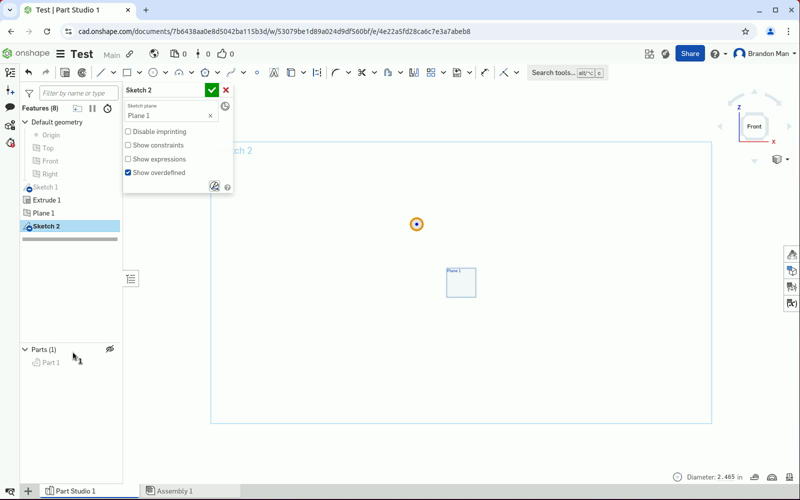
key(shift+y)
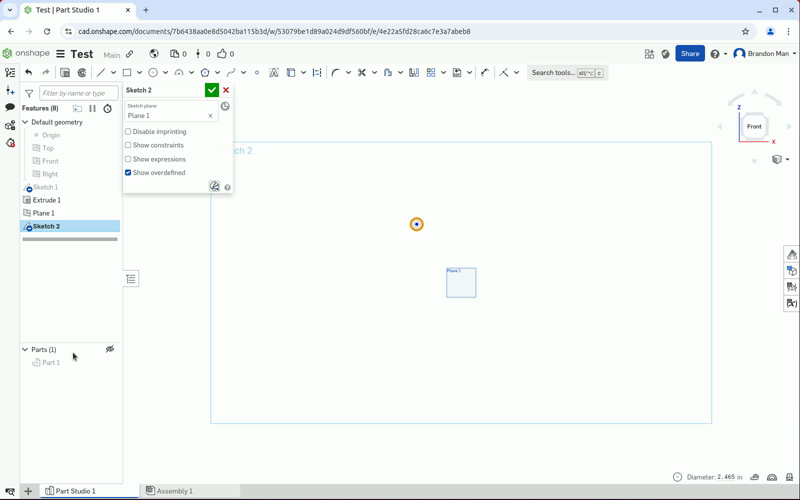
key(shift+e)
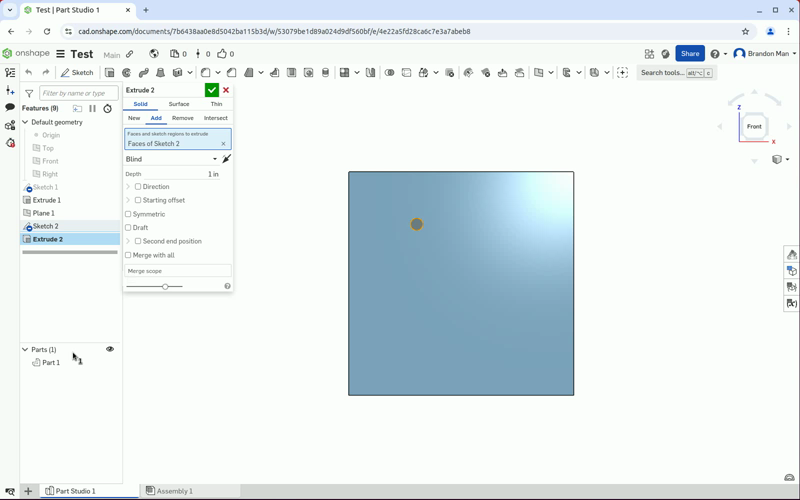
mouse_move(143, 106)
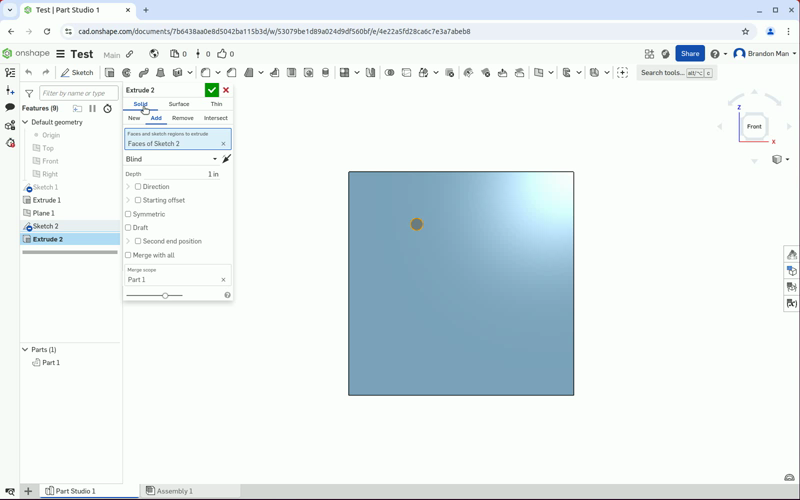
click(143, 106)
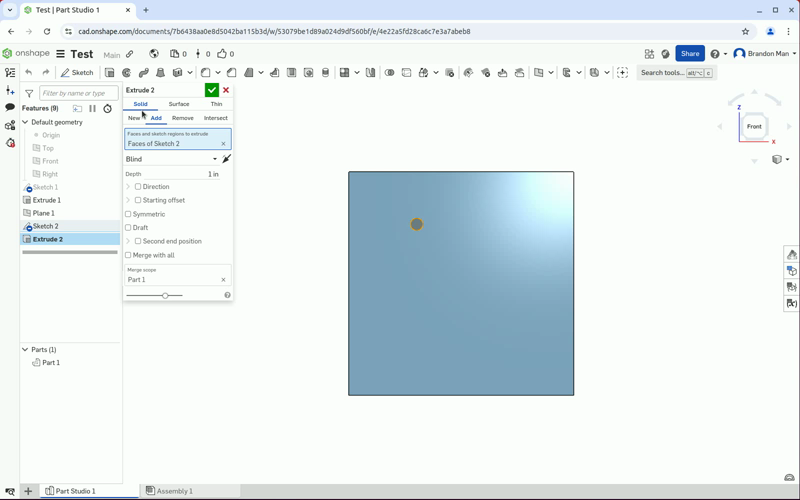
mouse_move(137, 120)
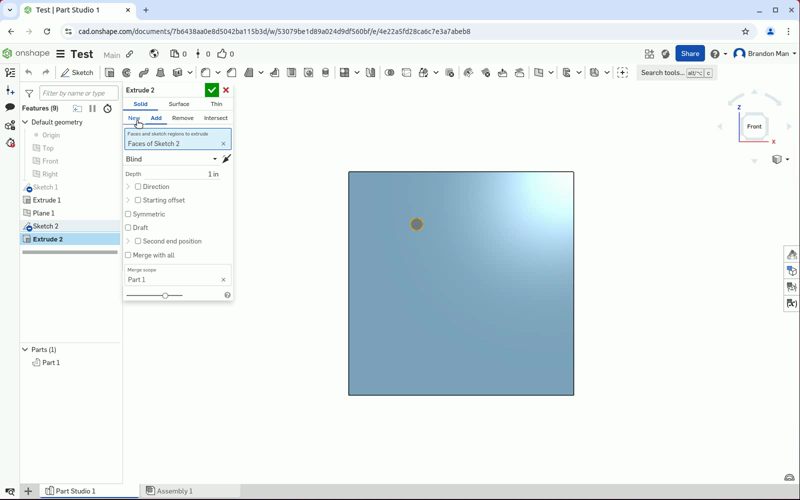
click(137, 120)
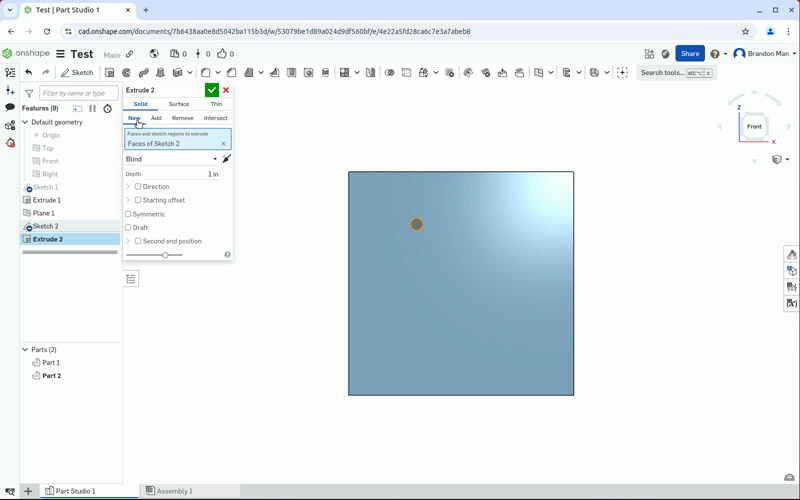
key(tab, 4)
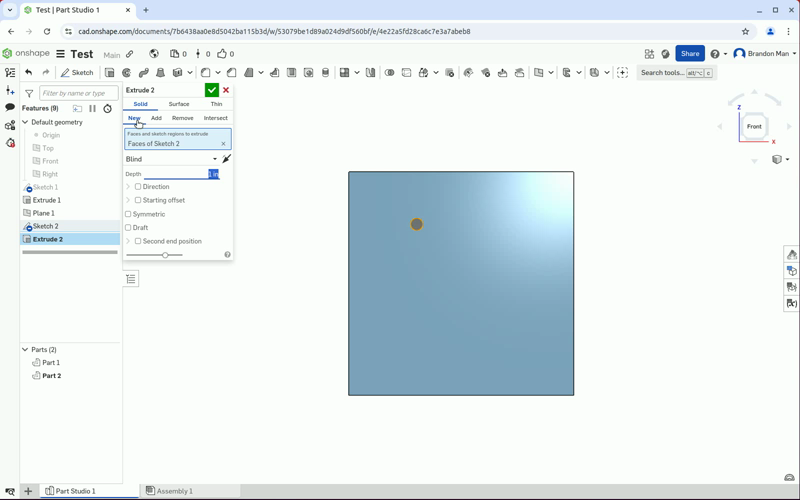
text(4.574)
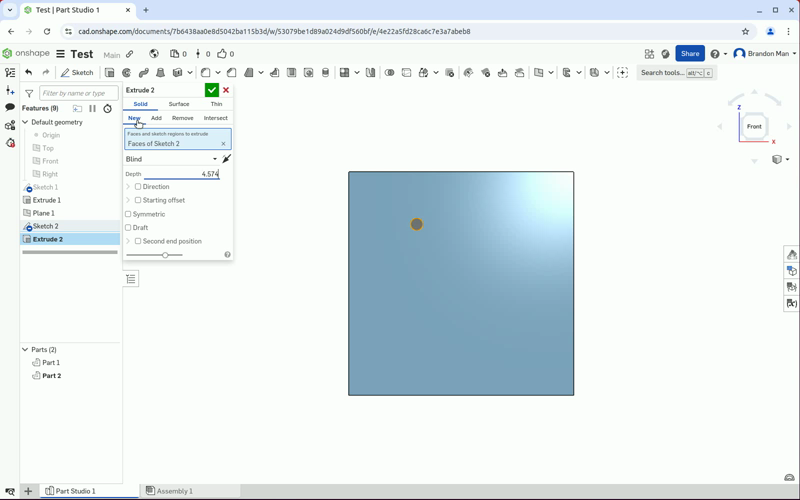
key(enter)
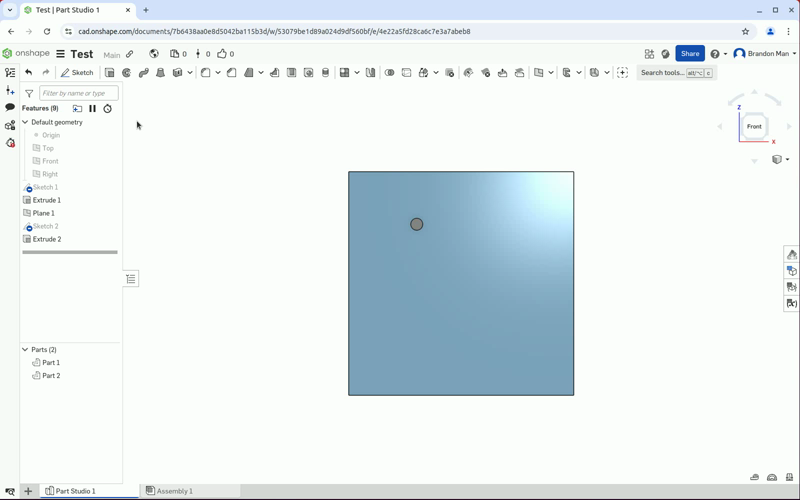
key(shift+h)
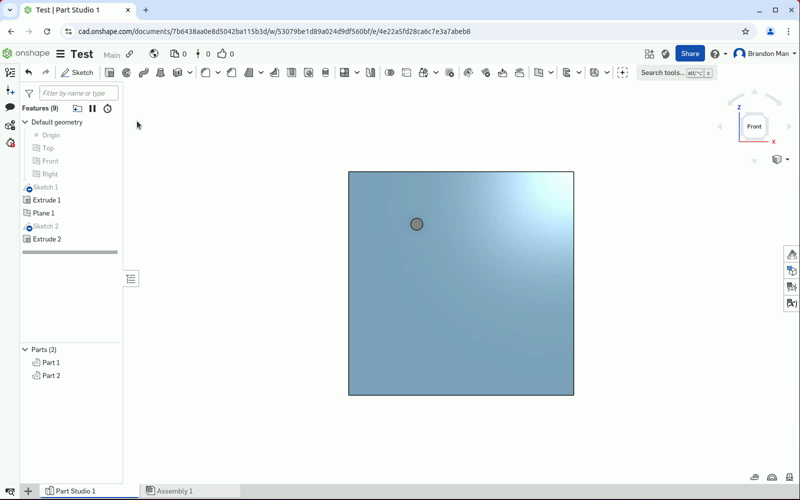
key(shift+h)
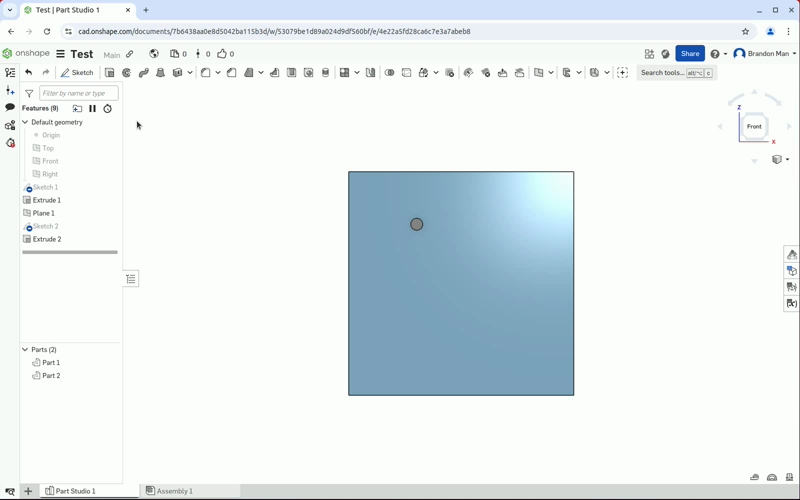
mouse_move(73, 189)
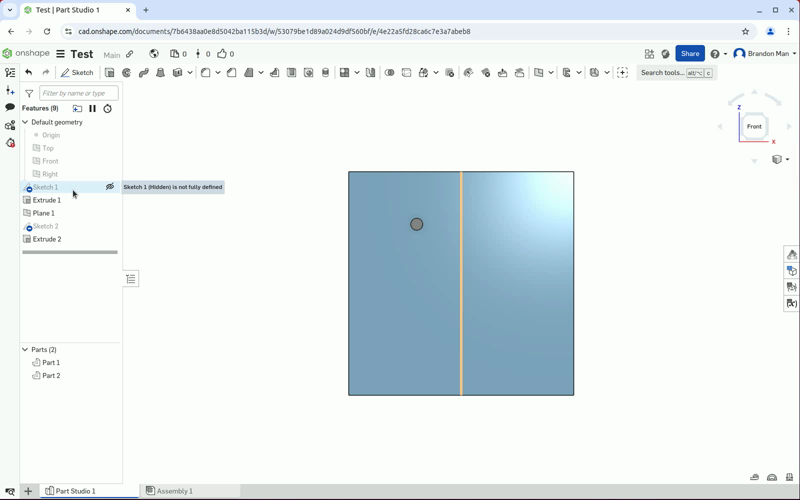
click(73, 189)
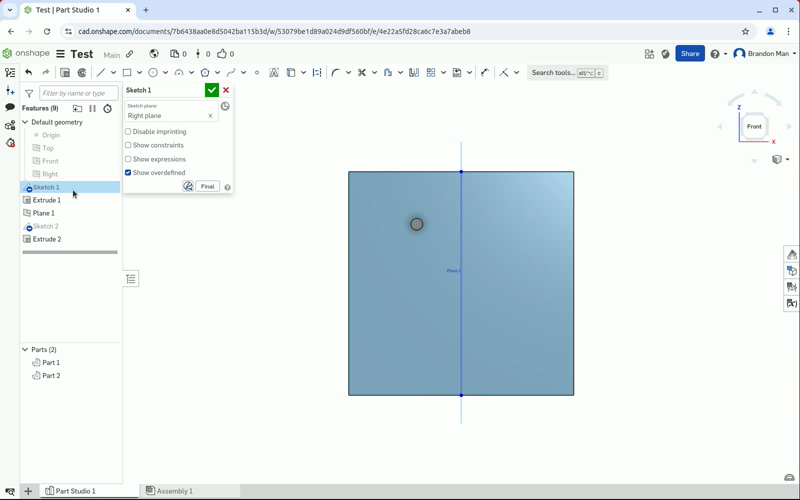
mouse_move(229, 92)
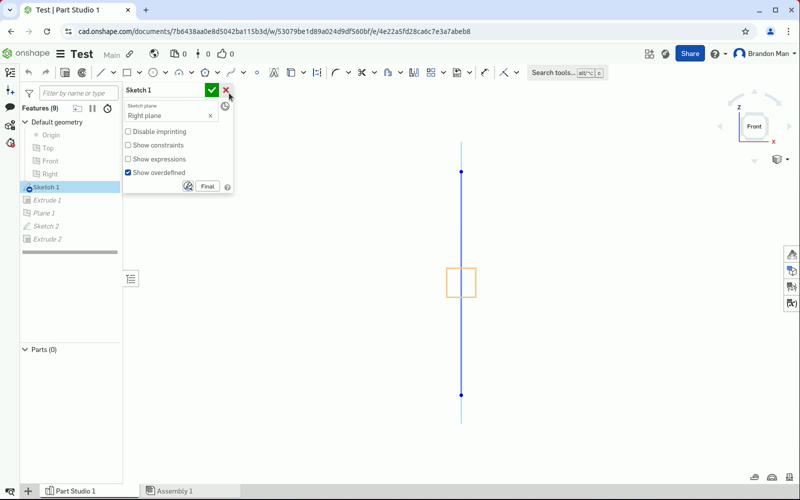
click(229, 92)
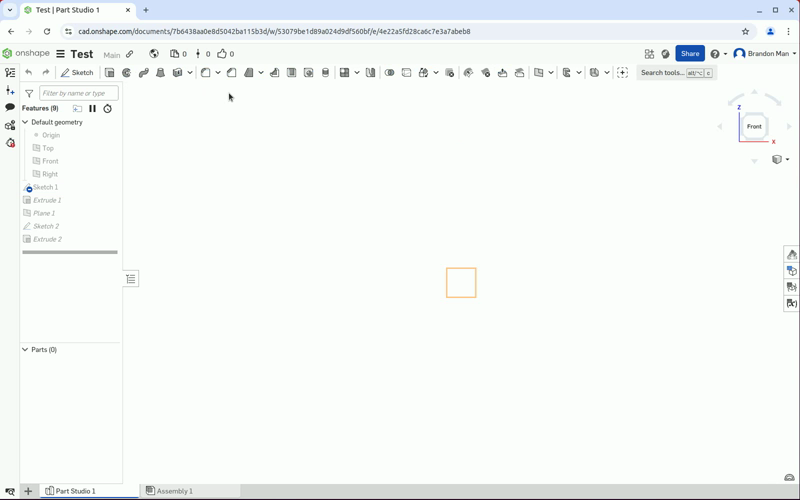
key(shift+s)
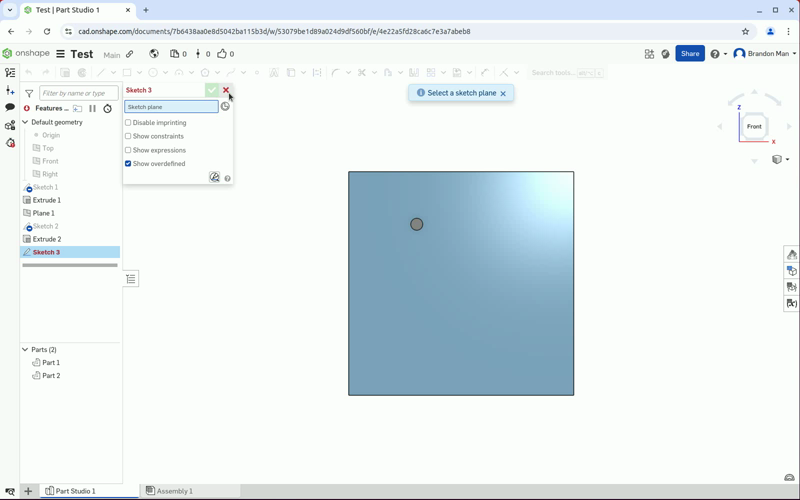
mouse_move(73, 215)
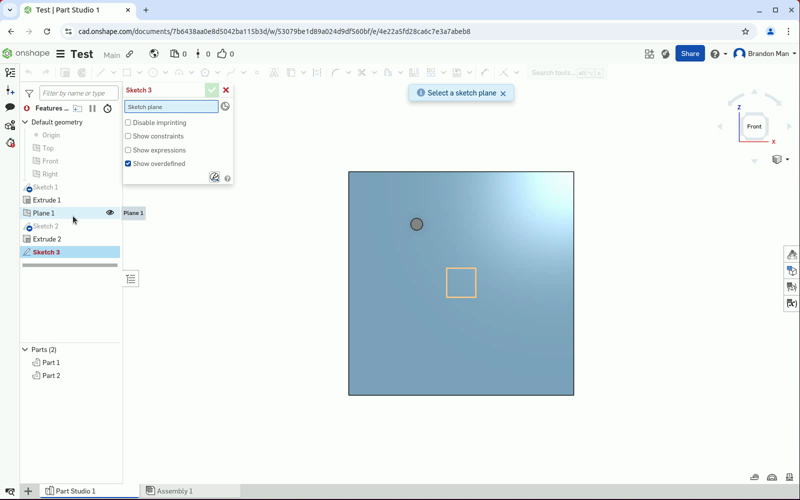
click(73, 215)
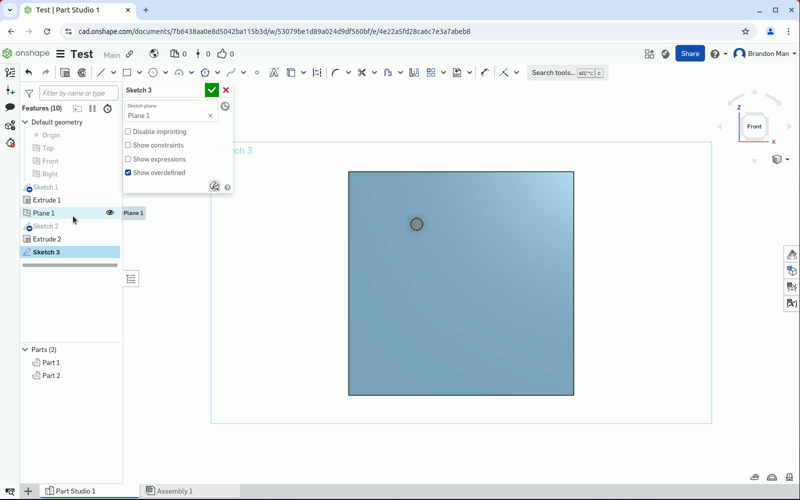
mouse_move(73, 352)
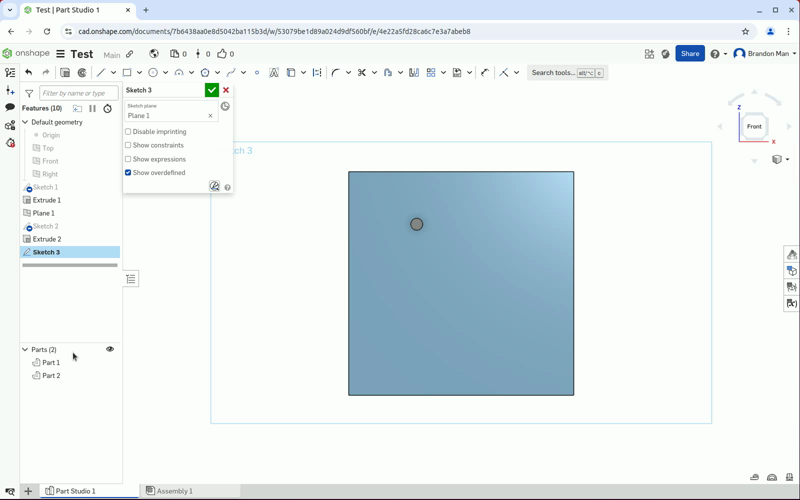
key(y)
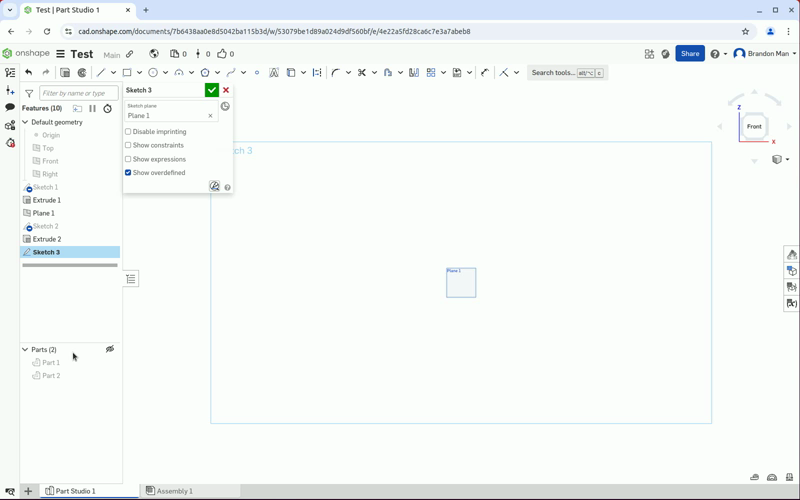
key(c)
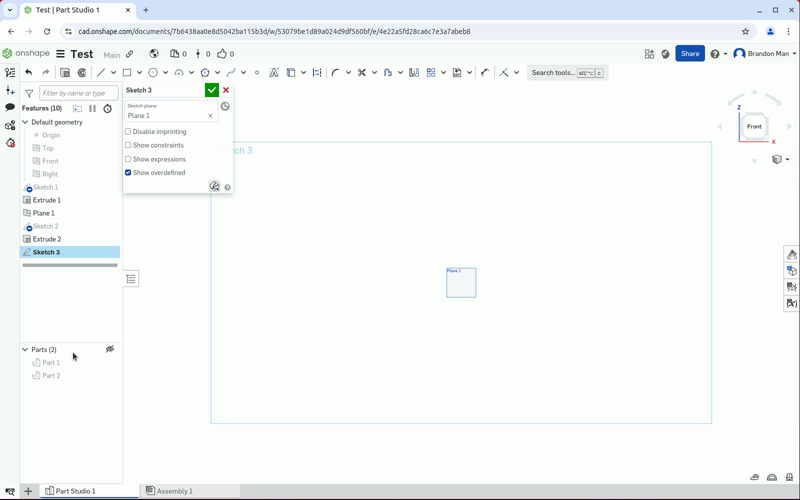
key_down(shift)
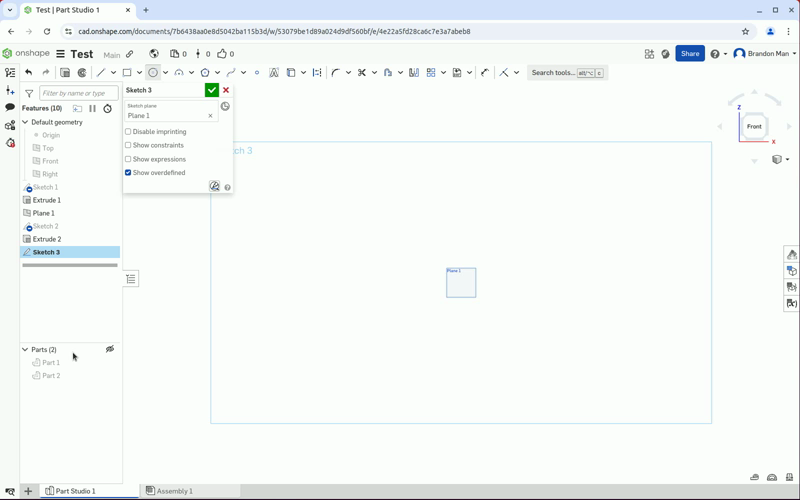
mouse_move(416, 327)
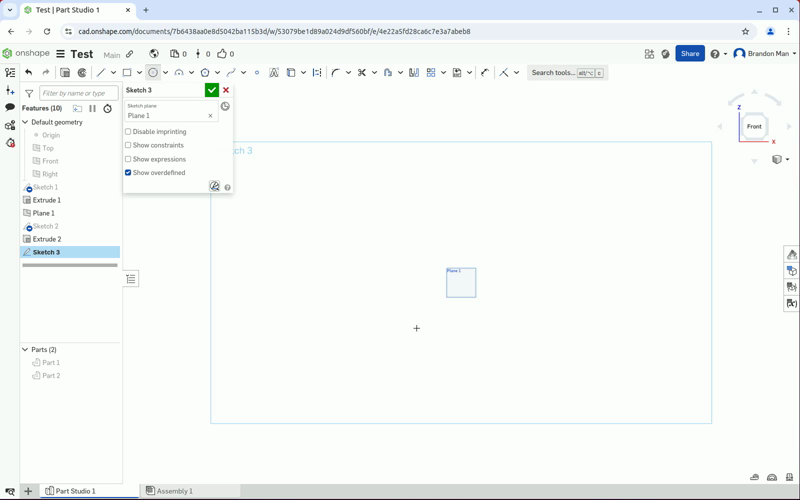
click(416, 327)
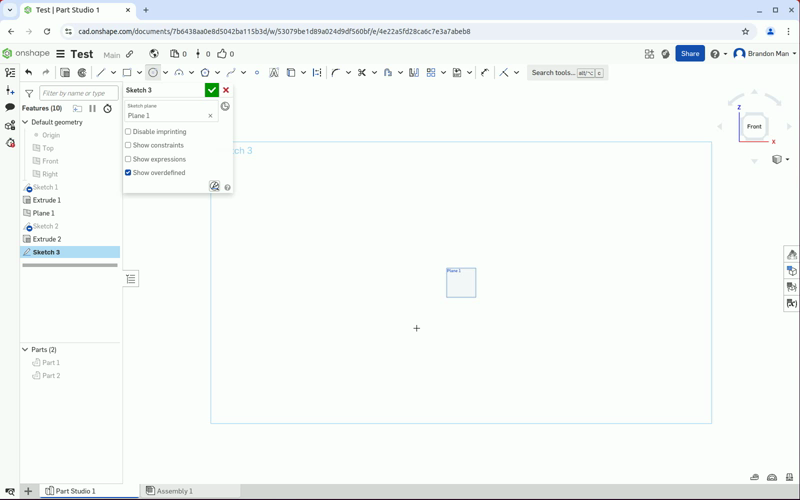
key_up(shift)
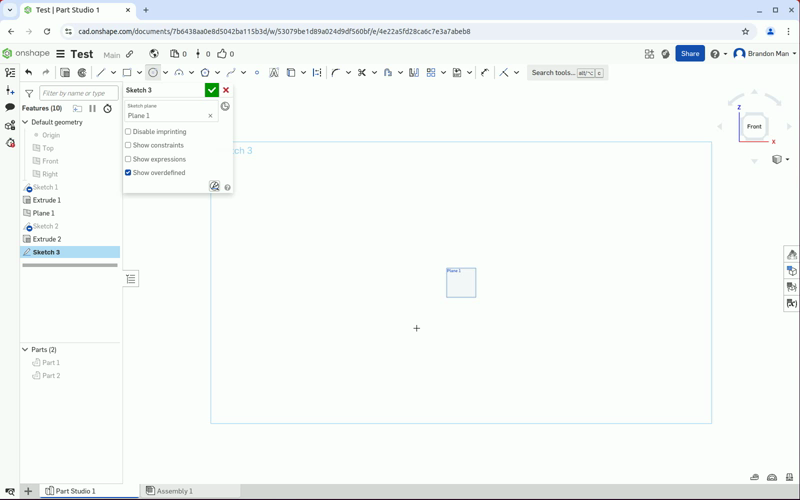
mouse_move(422, 327)
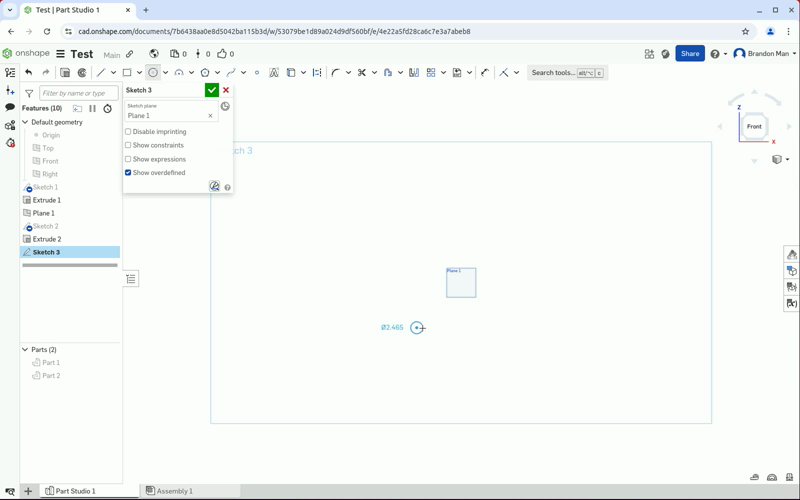
click(422, 327)
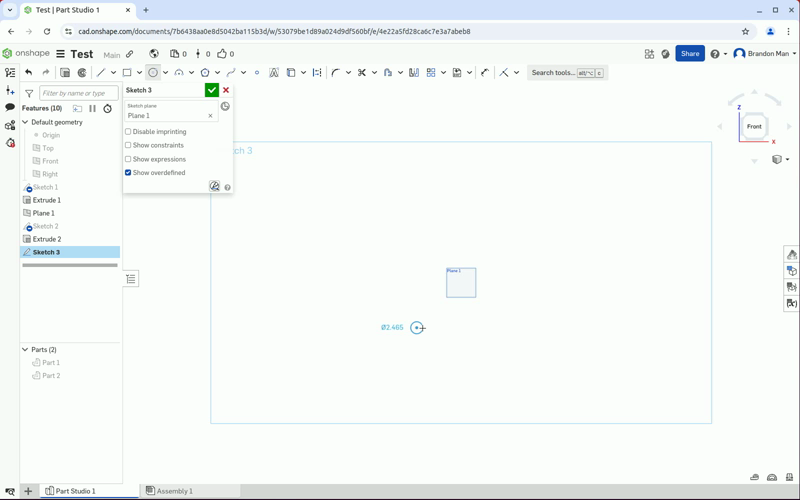
key(esc)
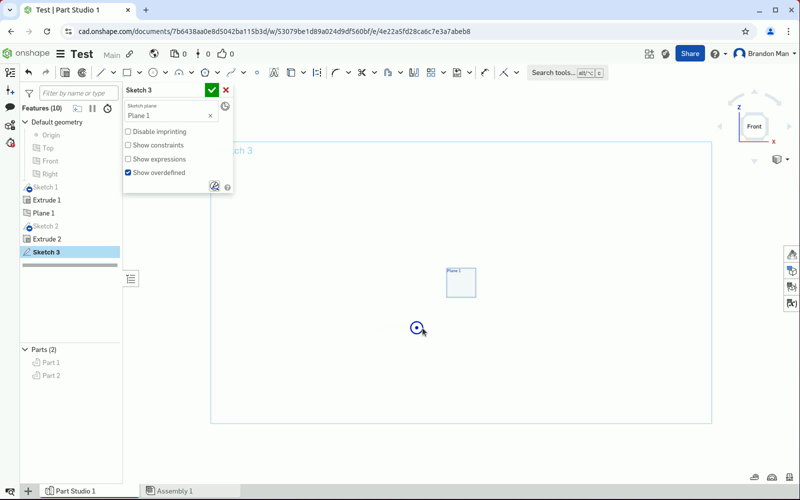
mouse_move(414, 330)
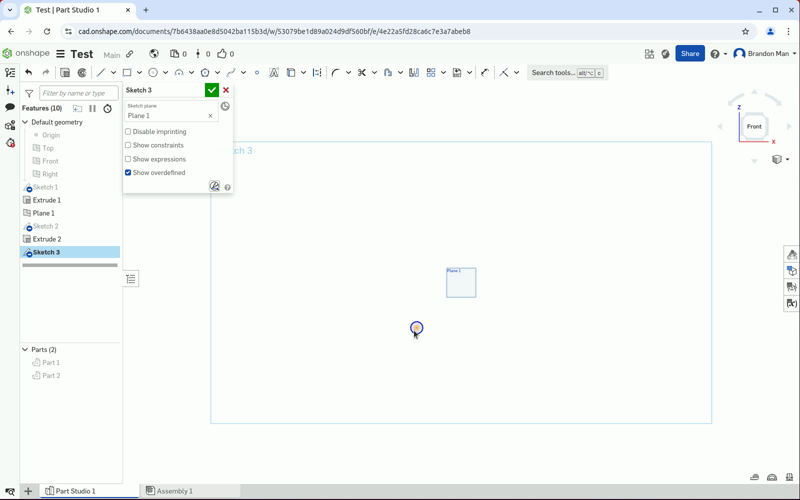
scroll(6)
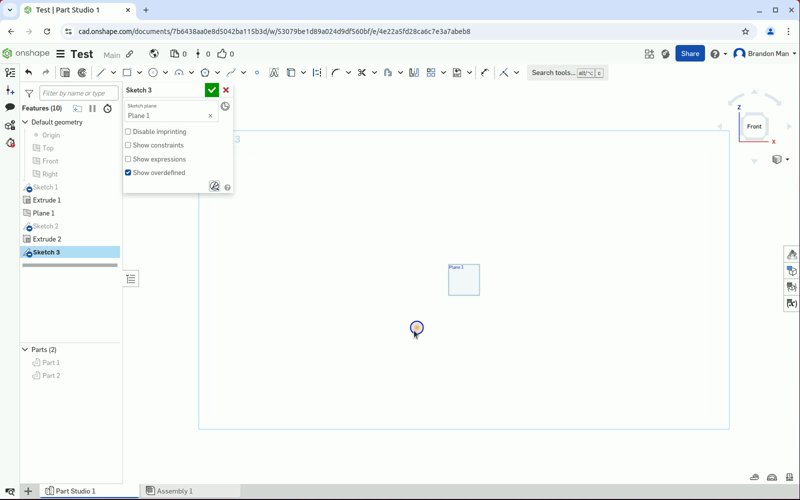
scroll(6)
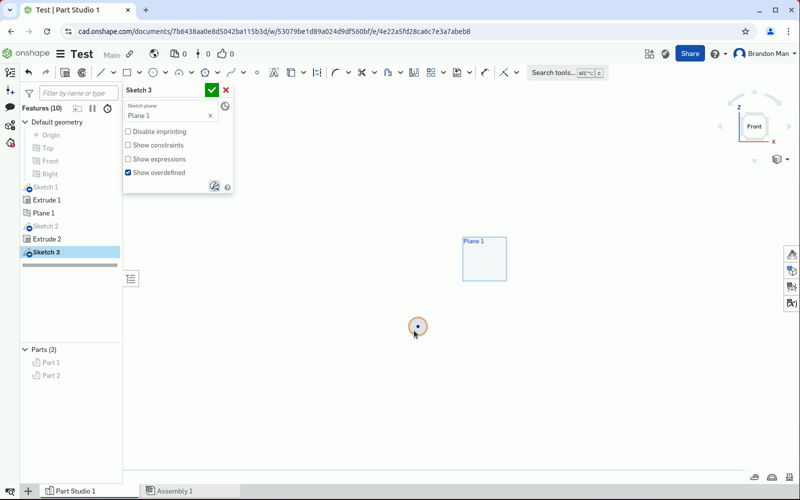
scroll(6)
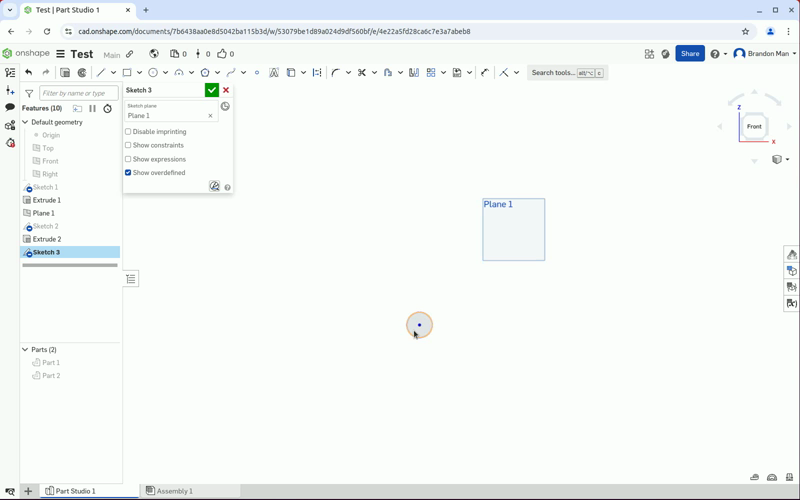
scroll(6)
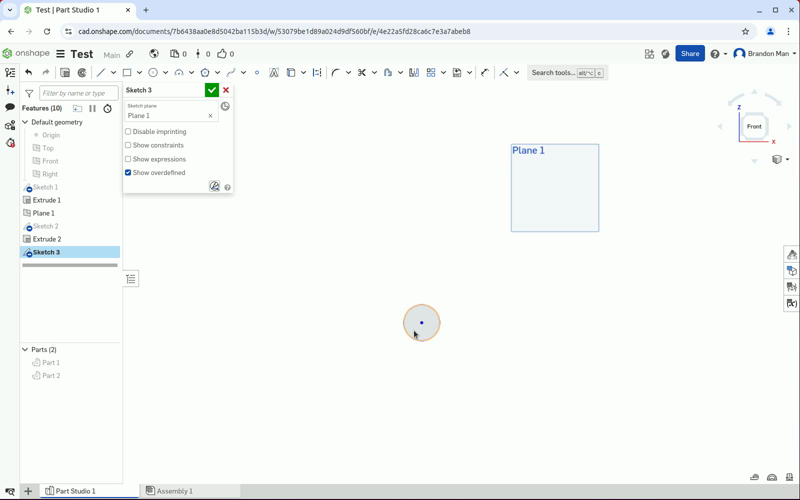
scroll(6)
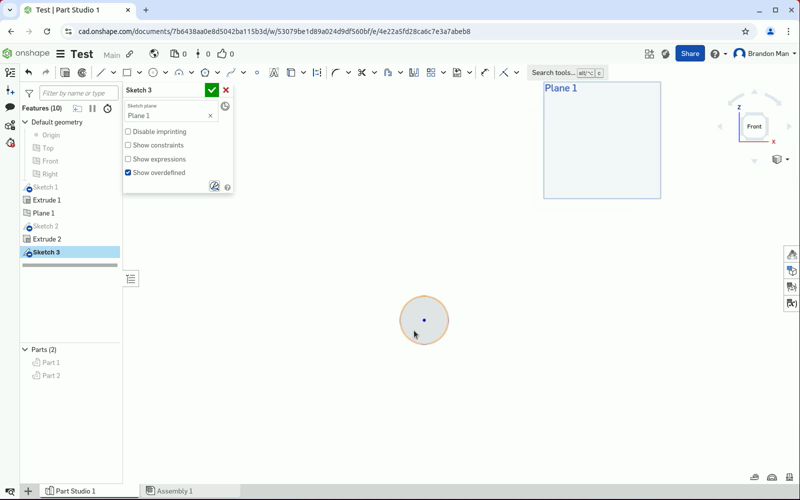
scroll(6)
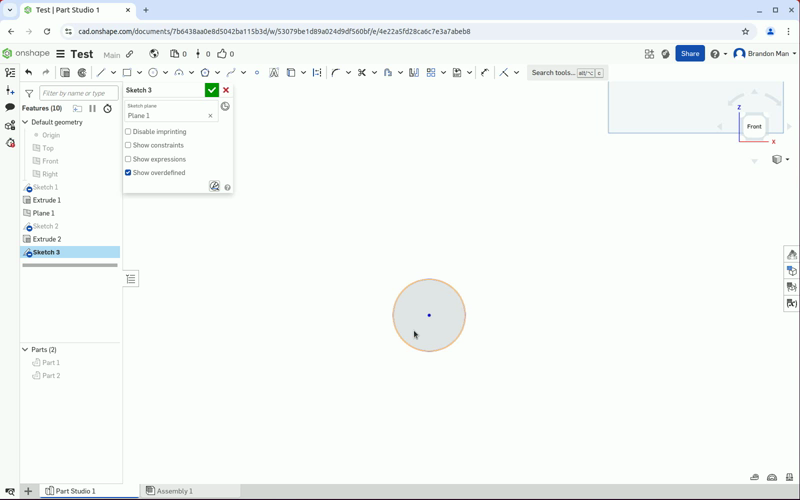
scroll(6)
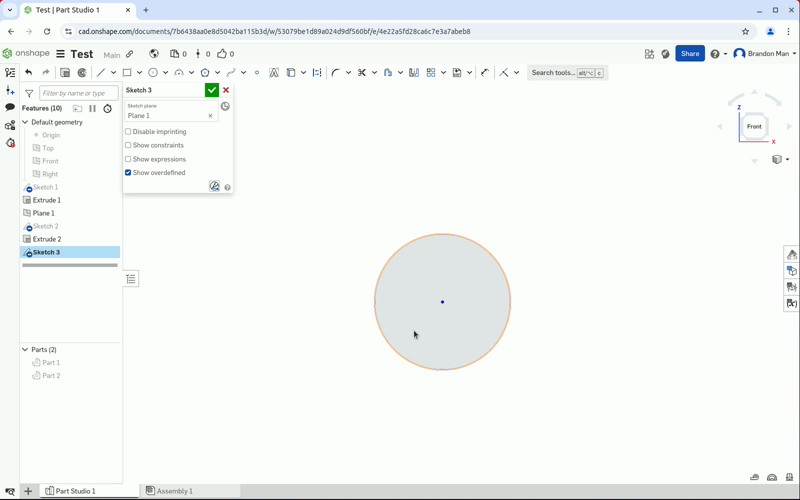
click(414, 330)
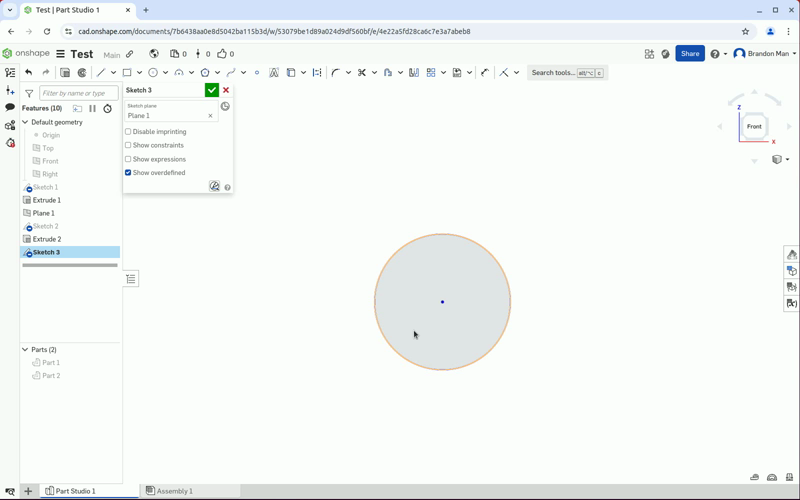
scroll(-6)
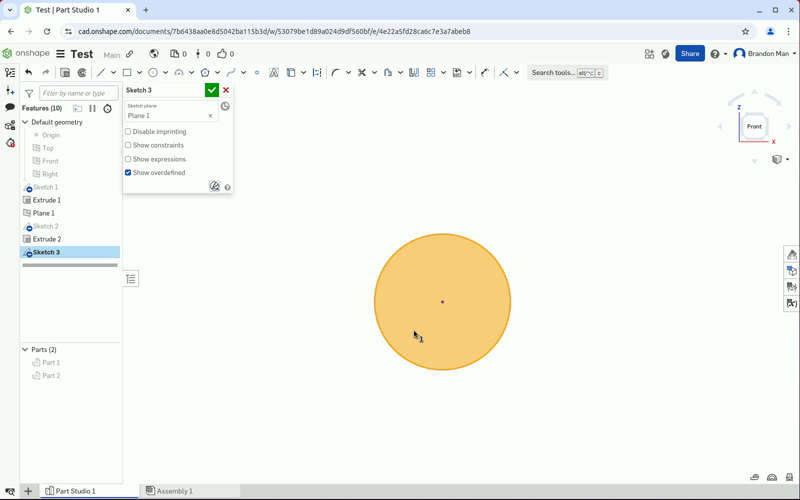
scroll(-6)
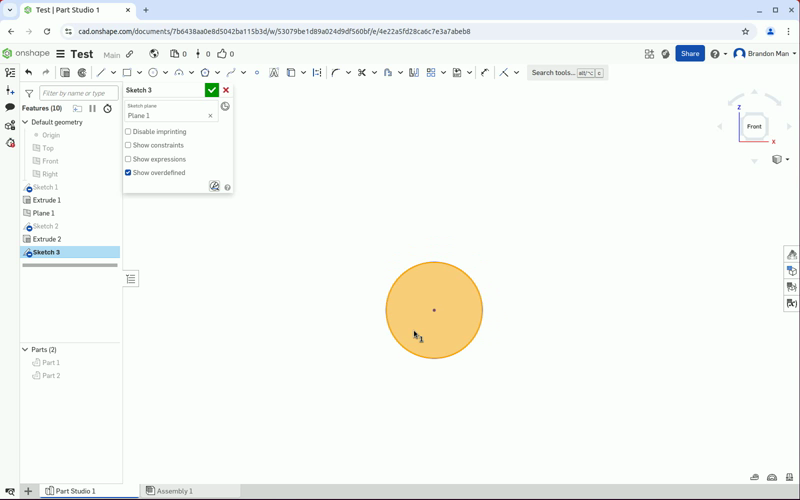
scroll(-6)
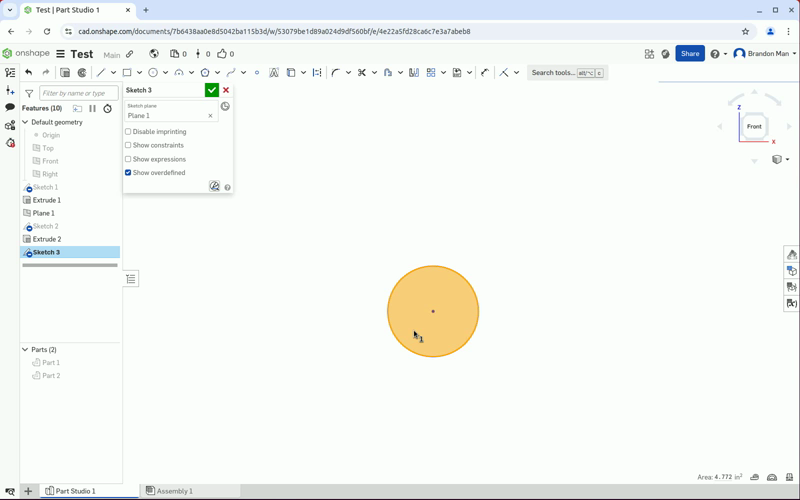
scroll(-6)
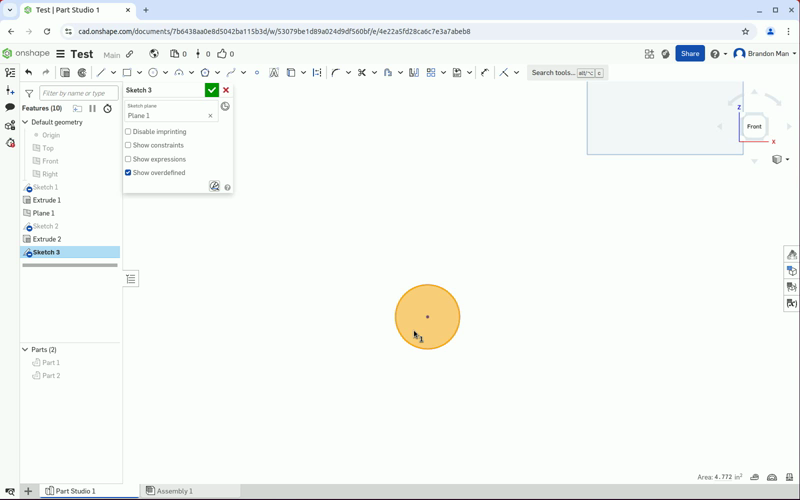
scroll(-6)
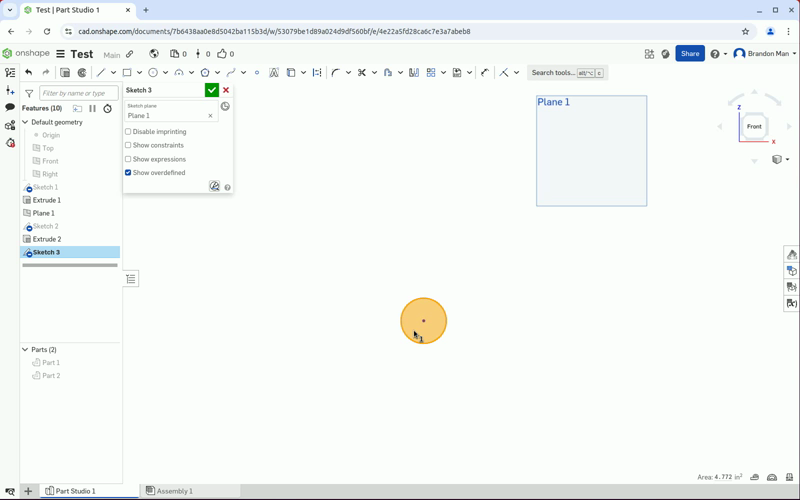
scroll(-6)
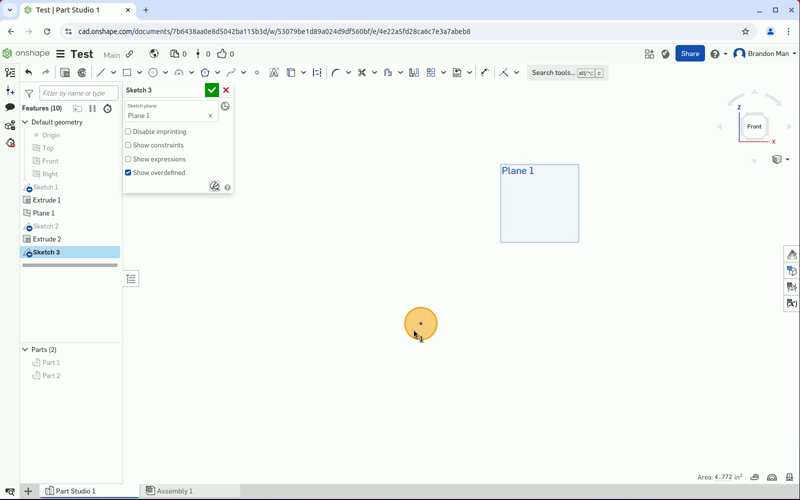
scroll(-6)
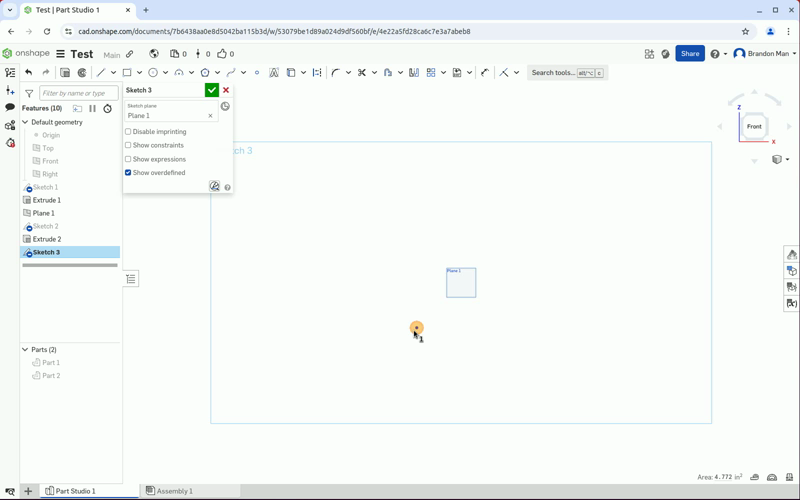
mouse_move(73, 352)
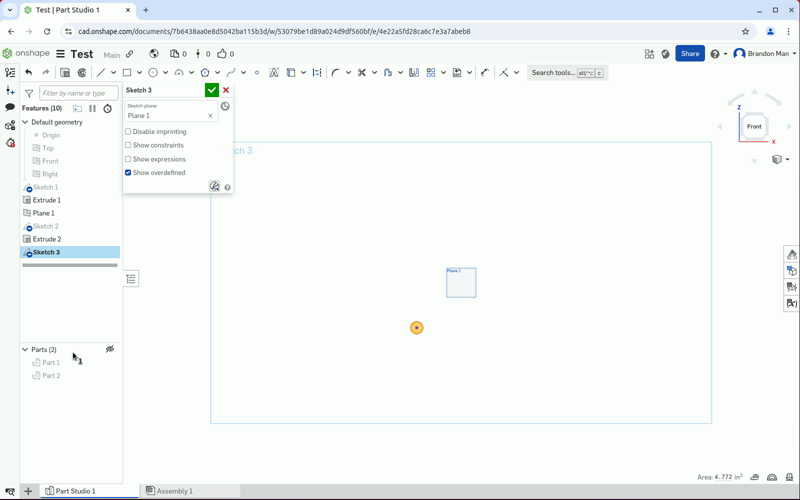
key(shift+y)
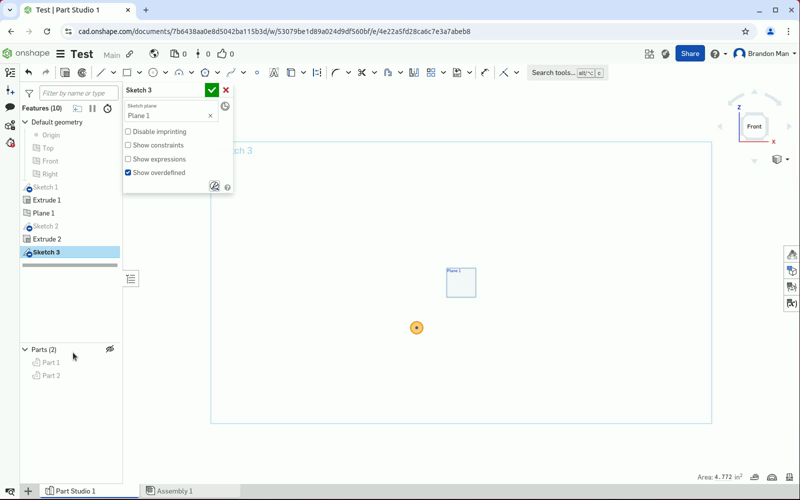
key(shift+e)
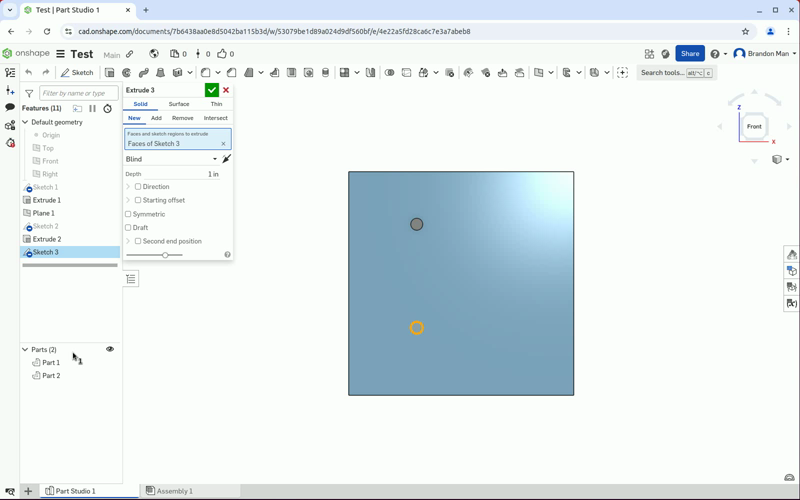
mouse_move(143, 106)
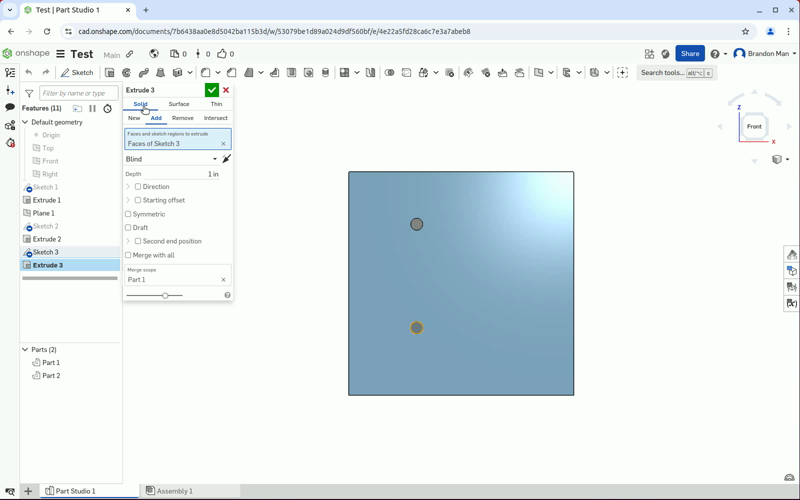
click(143, 106)
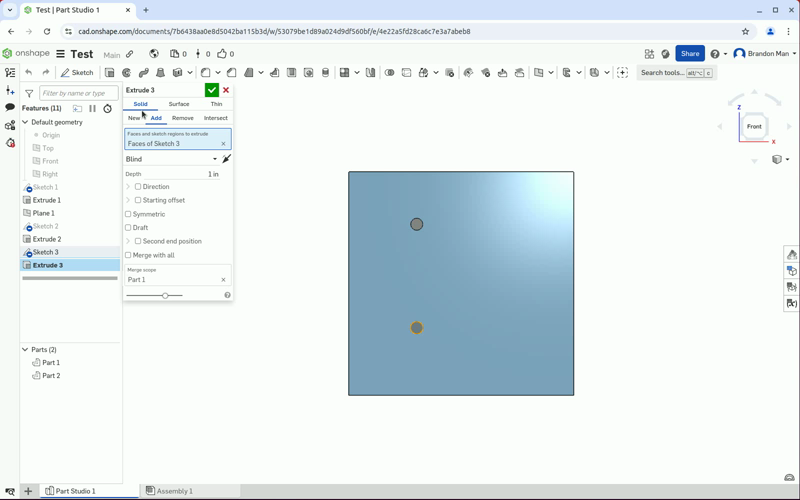
mouse_move(137, 120)
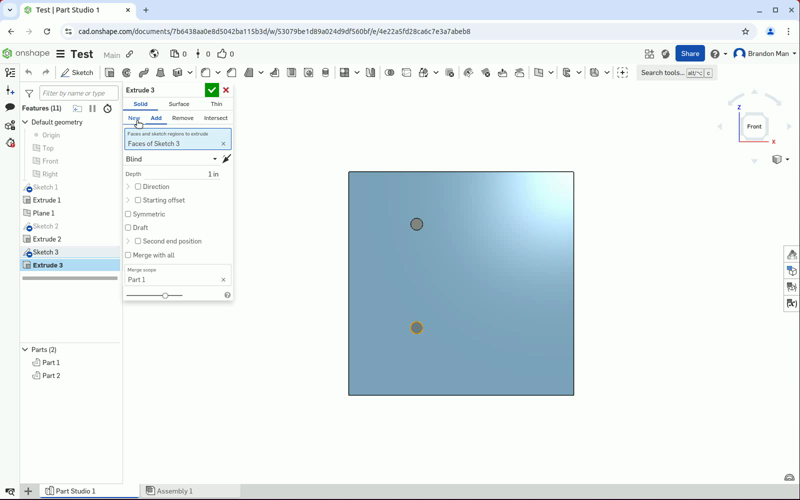
click(137, 120)
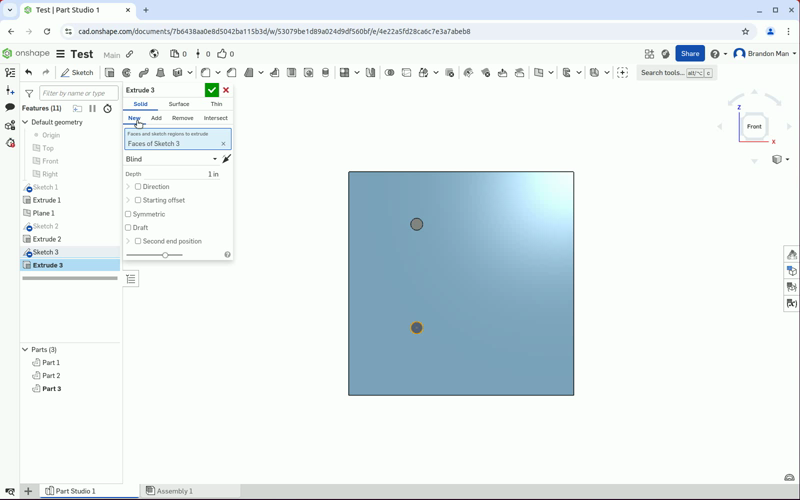
key(tab, 4)
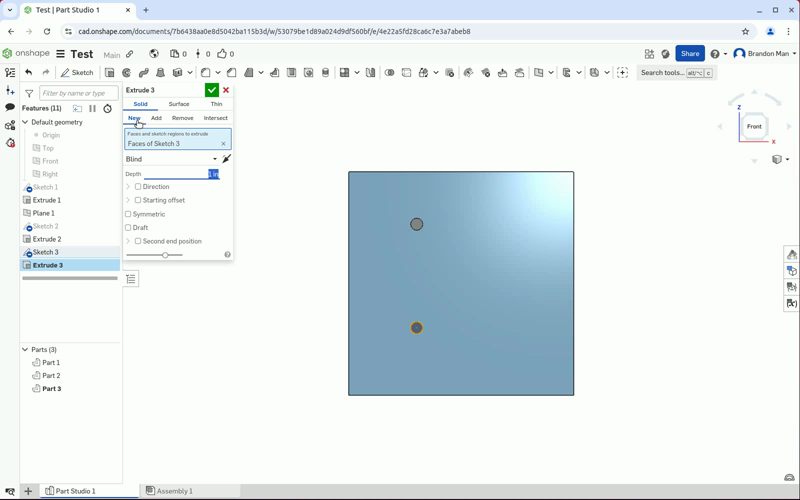
text(4.574)
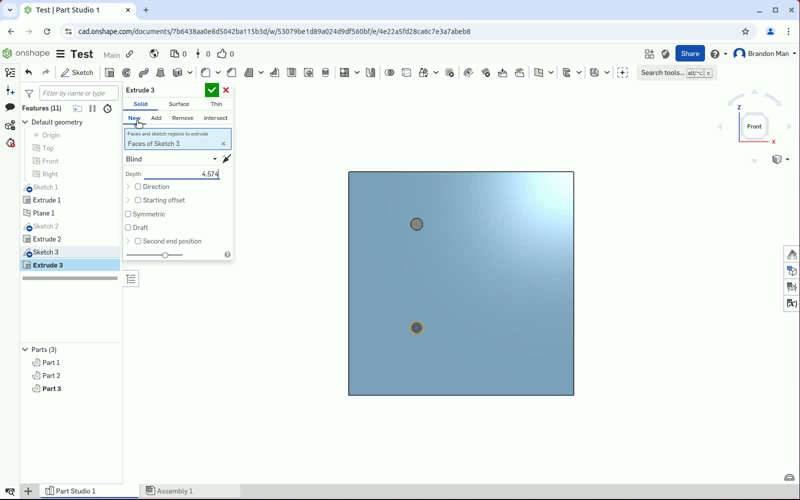
key(enter)
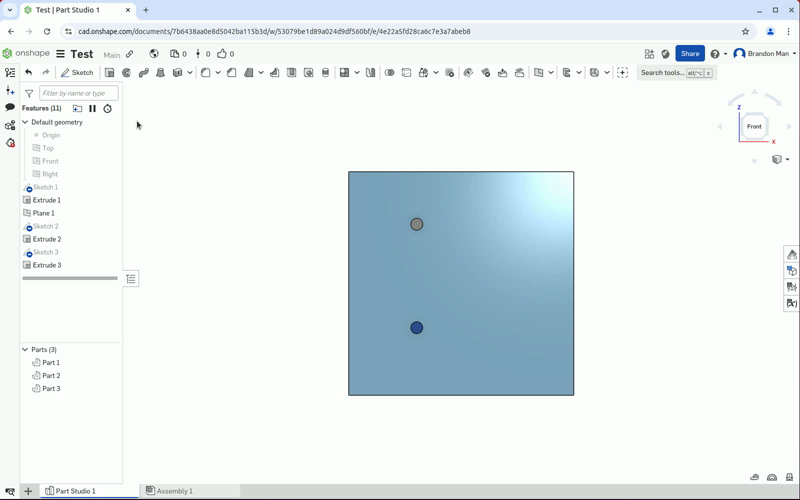
key(shift+h)
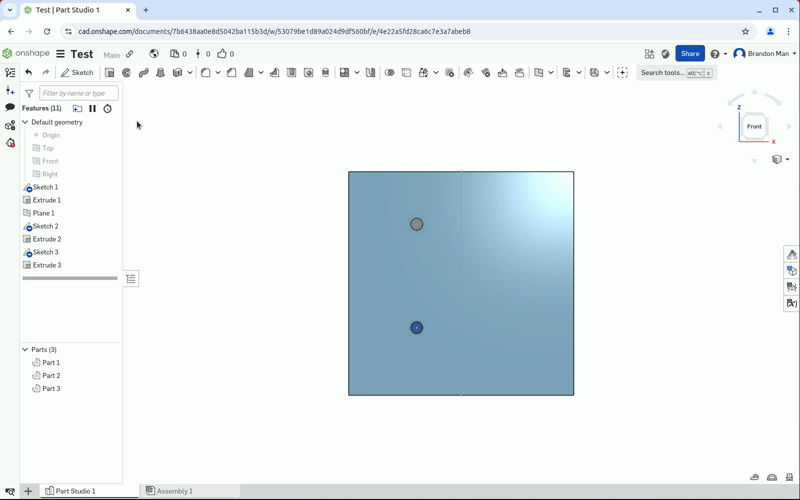
key(shift+h)
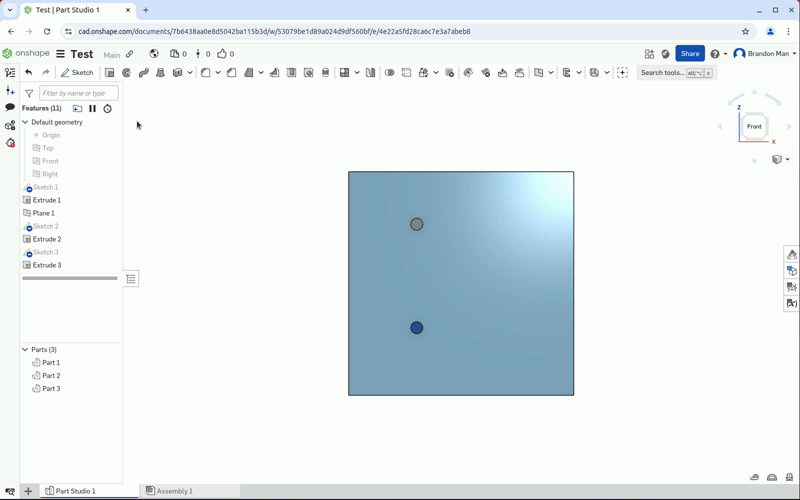
mouse_move(73, 189)
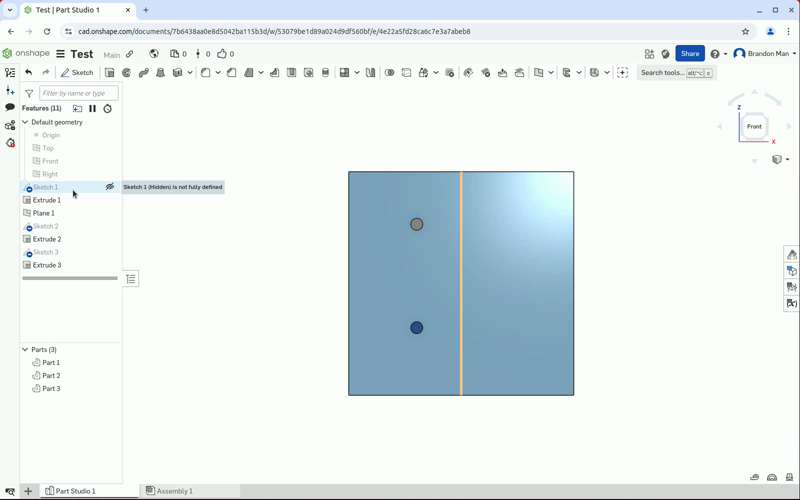
click(73, 189)
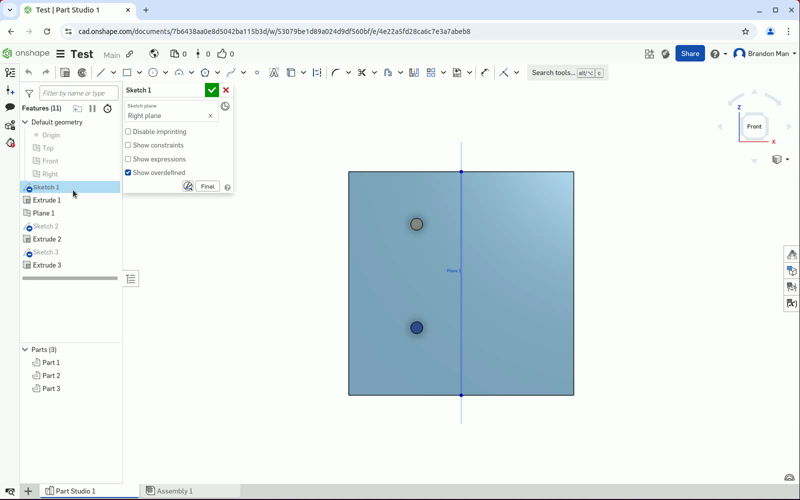
mouse_move(229, 92)
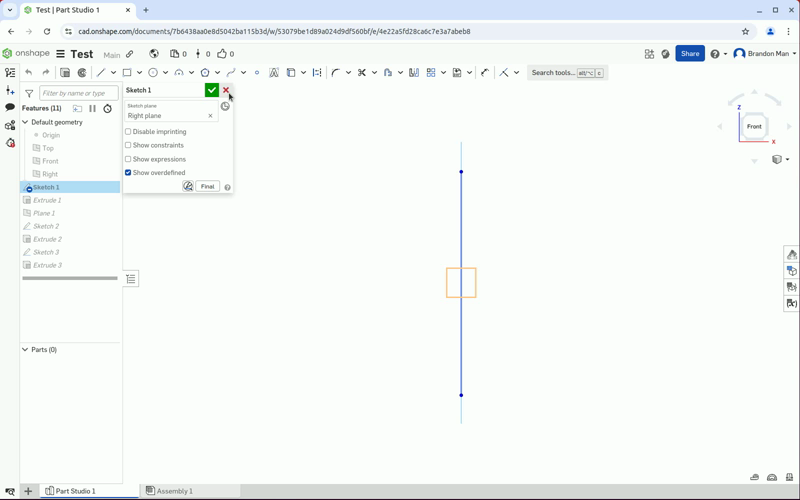
click(229, 92)
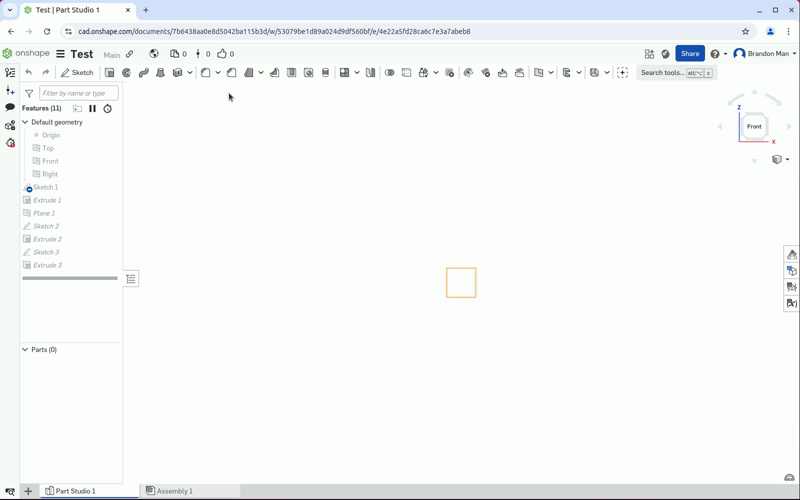
key(shift+s)
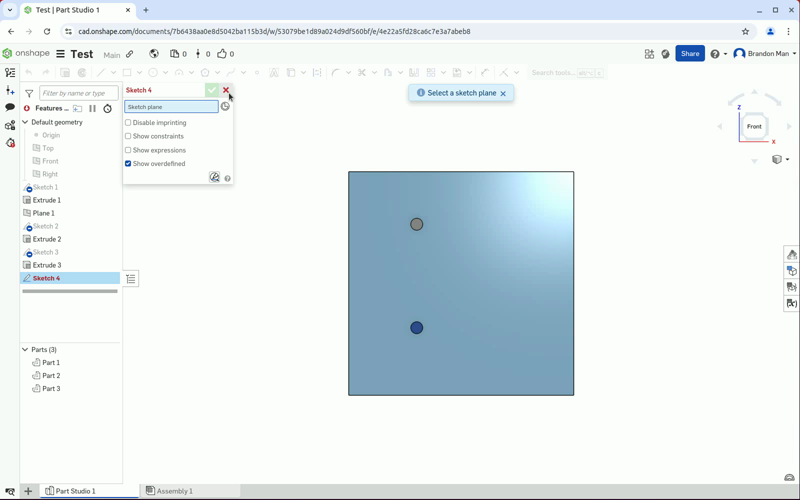
mouse_move(73, 215)
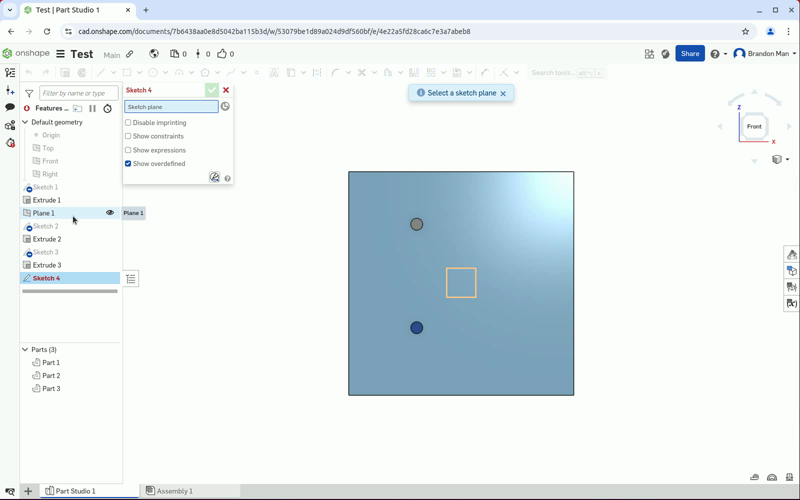
click(73, 215)
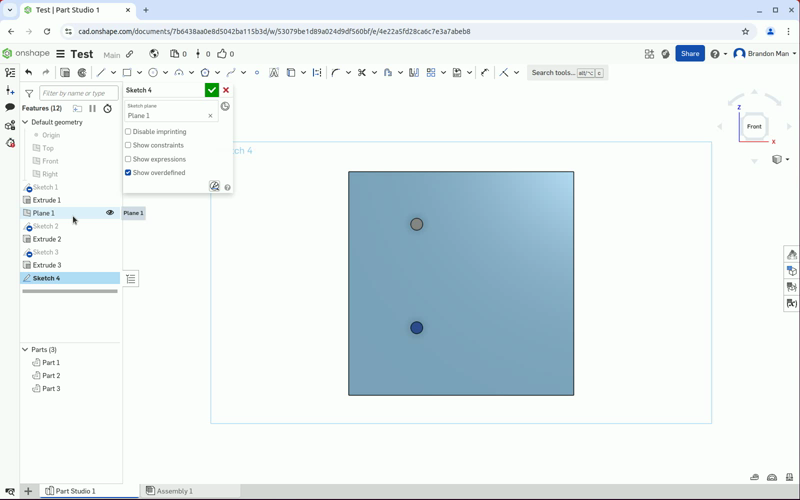
mouse_move(73, 352)
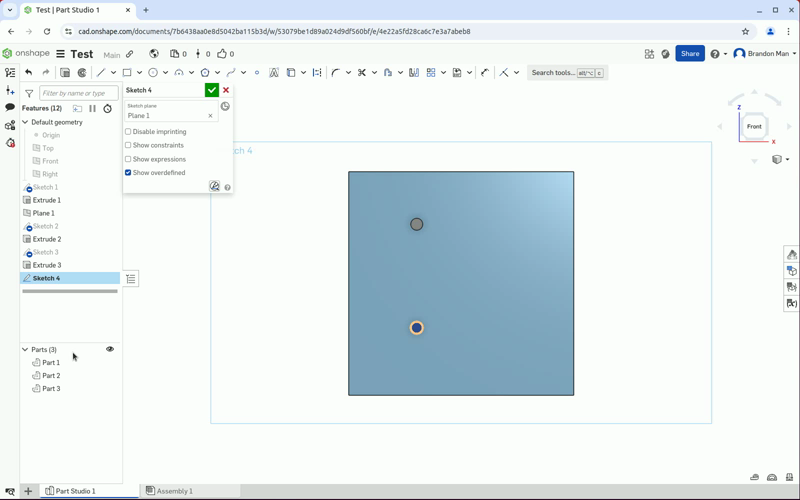
key(y)
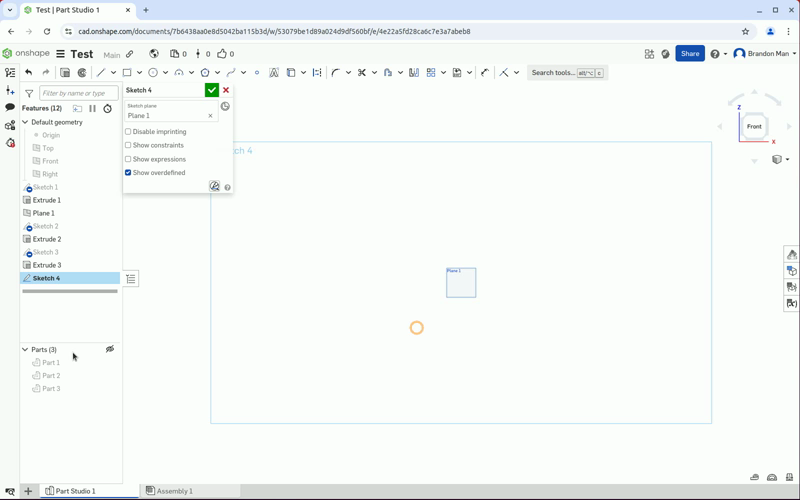
key(c)
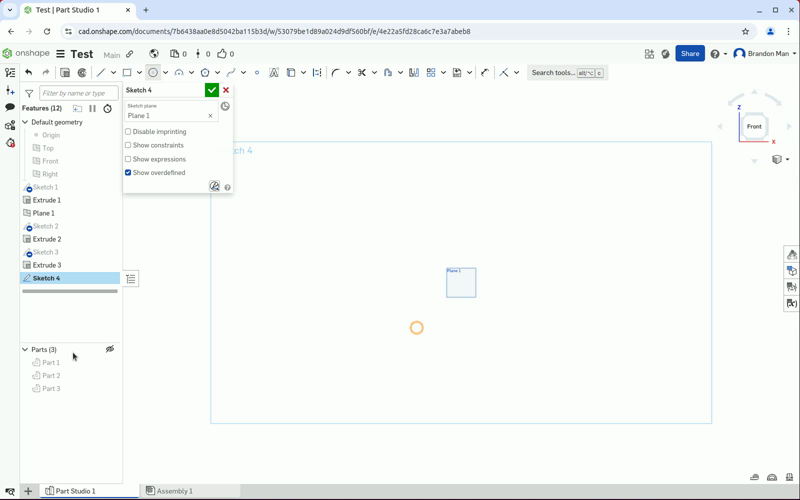
key_down(shift)
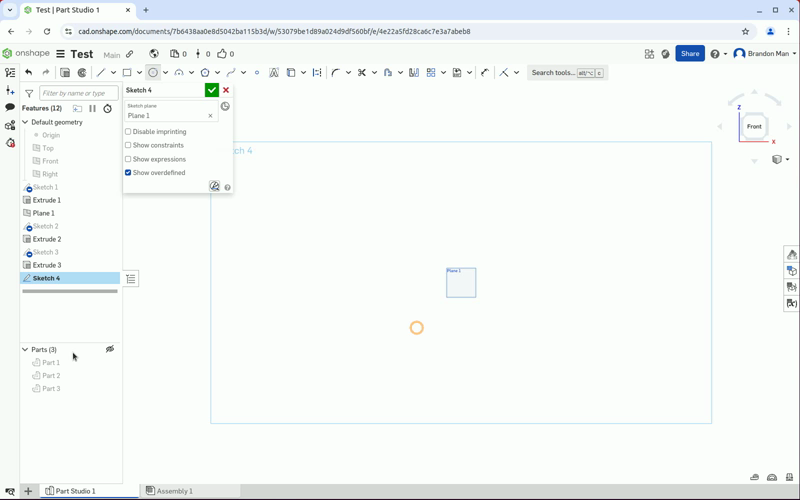
mouse_move(507, 327)
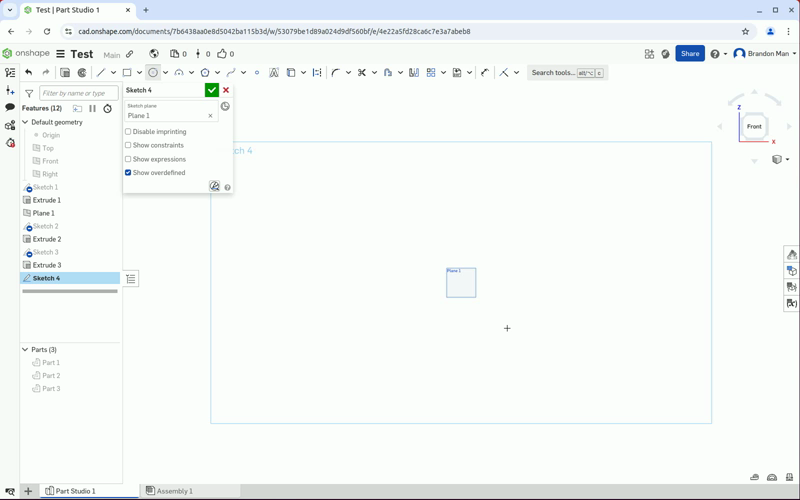
click(507, 327)
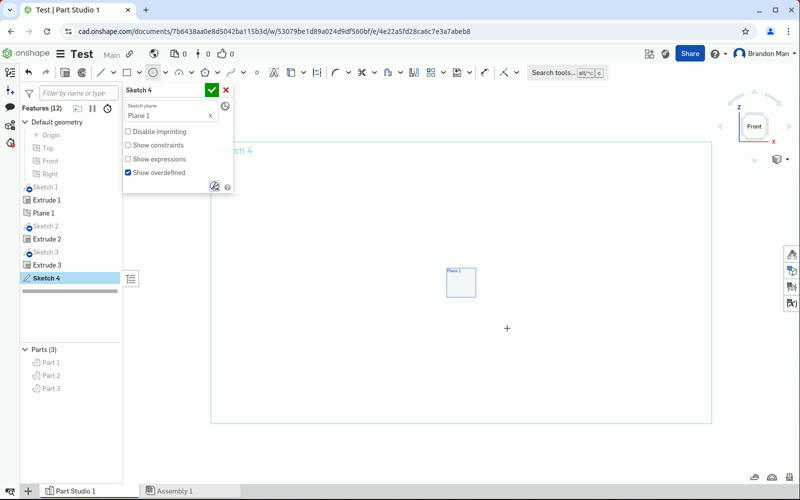
key_up(shift)
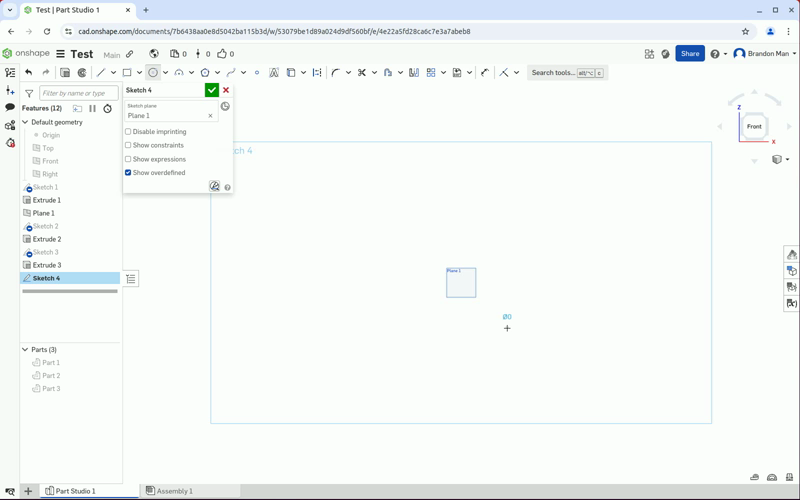
mouse_move(513, 327)
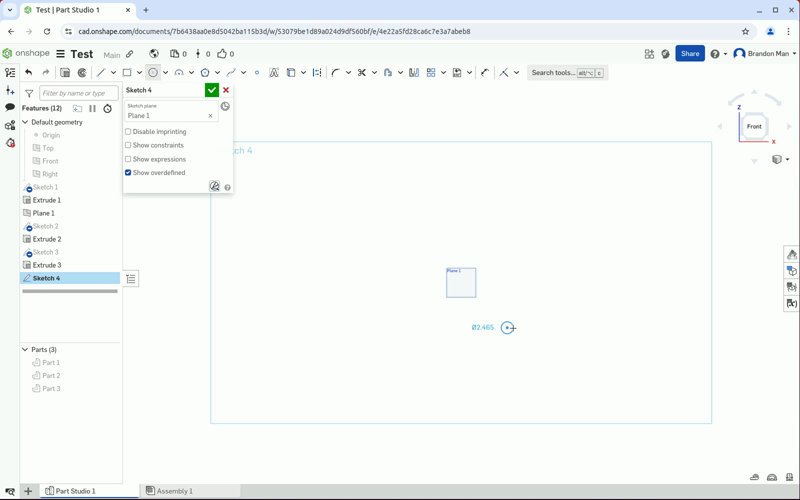
click(513, 327)
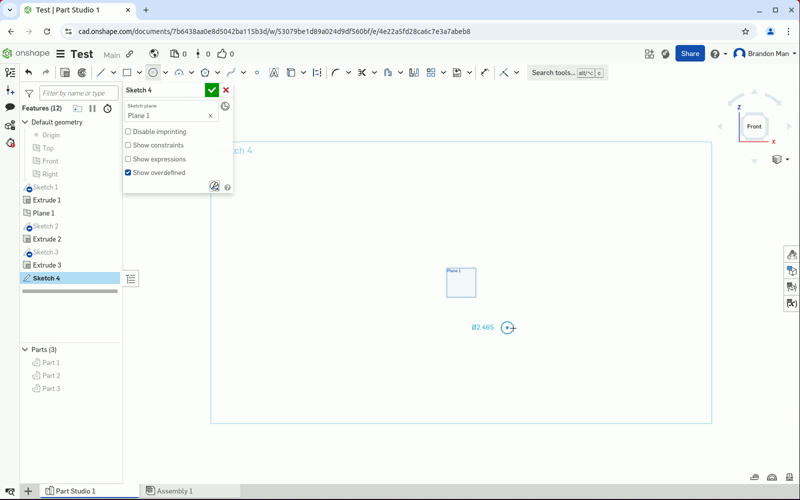
key(esc)
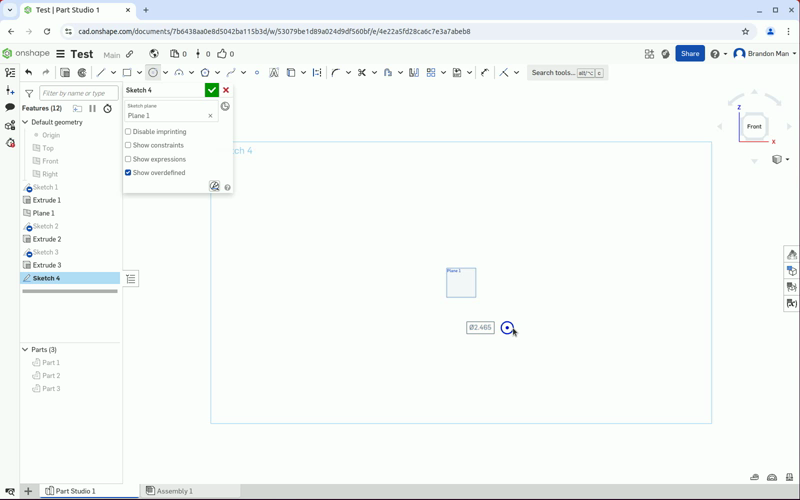
mouse_move(501, 328)
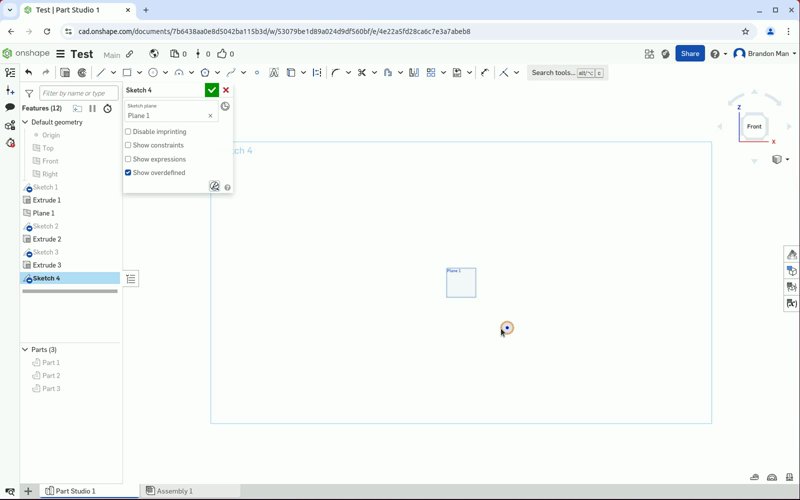
scroll(6)
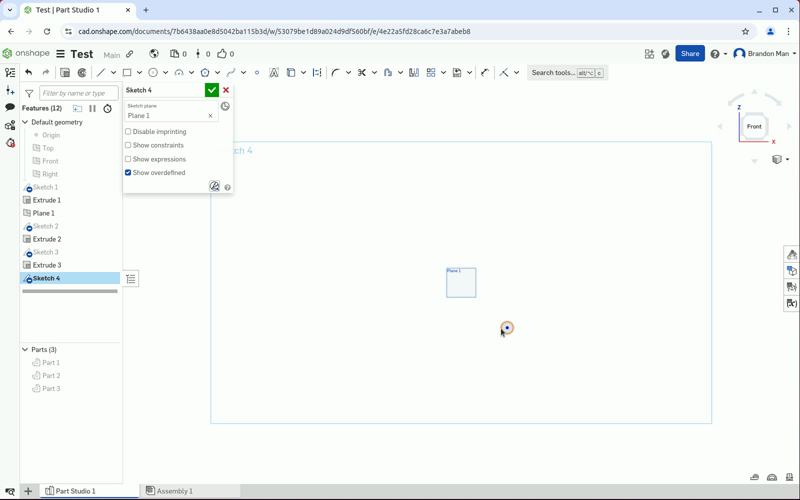
scroll(6)
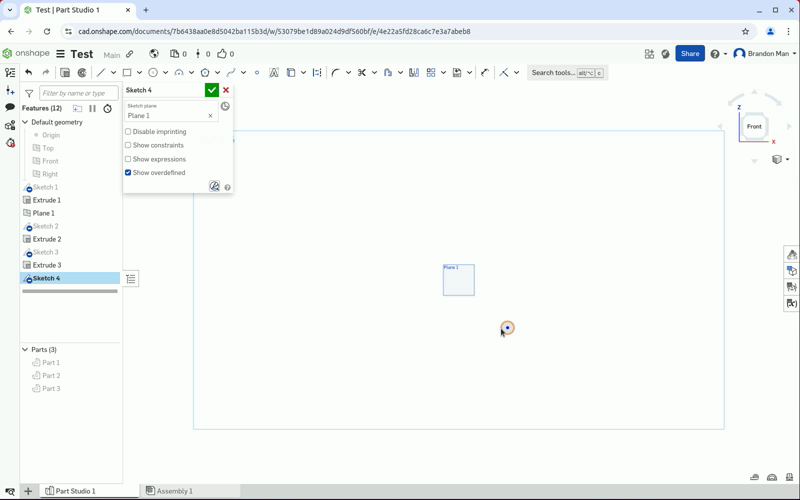
scroll(6)
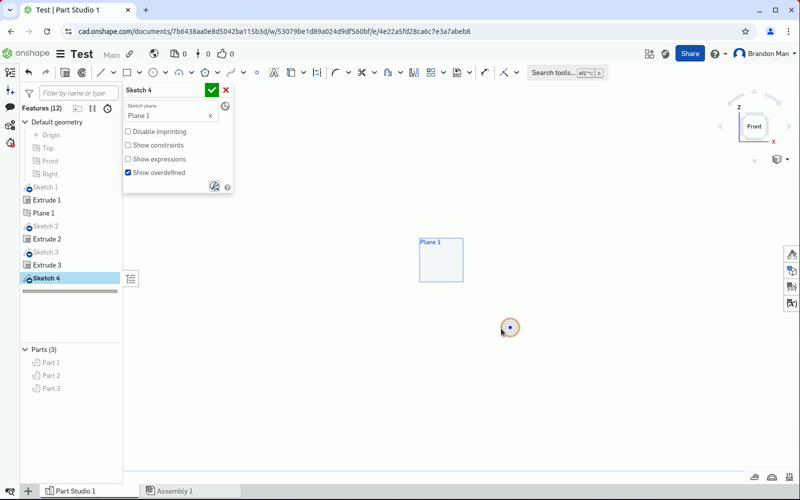
scroll(6)
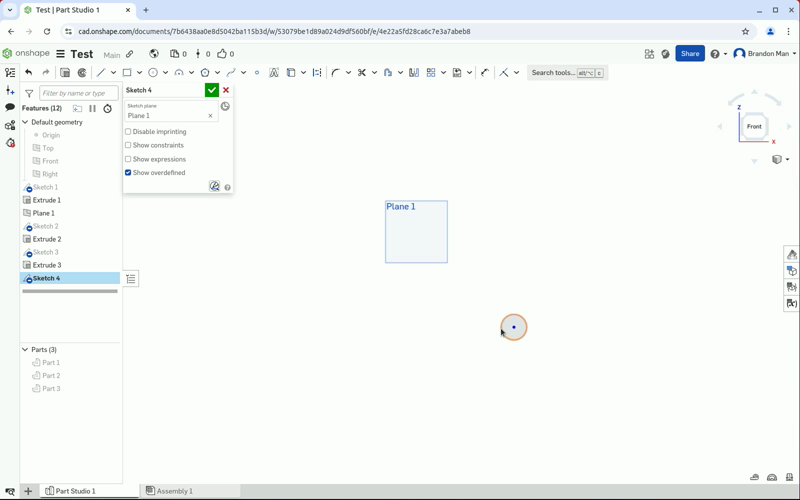
scroll(6)
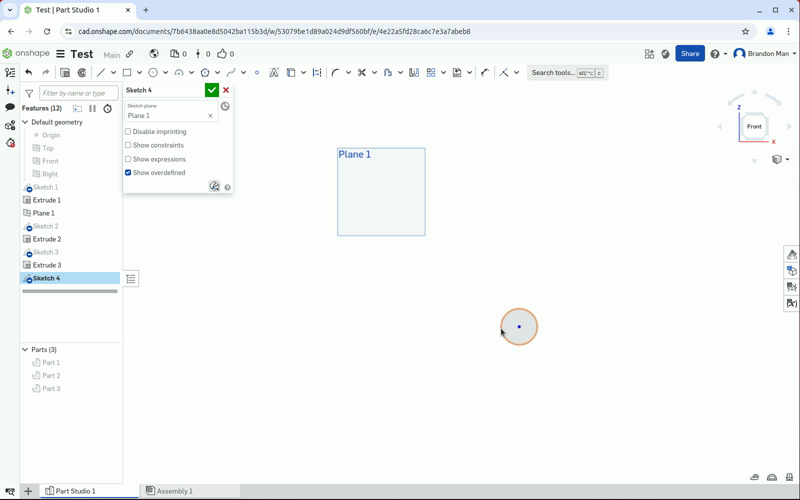
scroll(6)
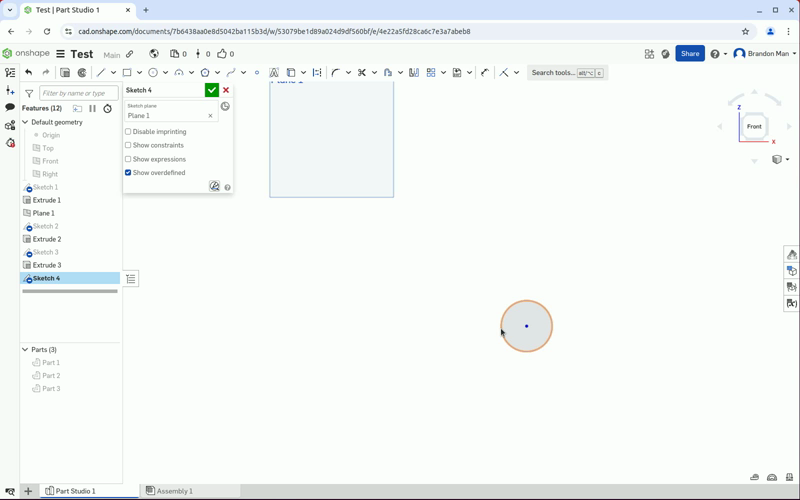
scroll(6)
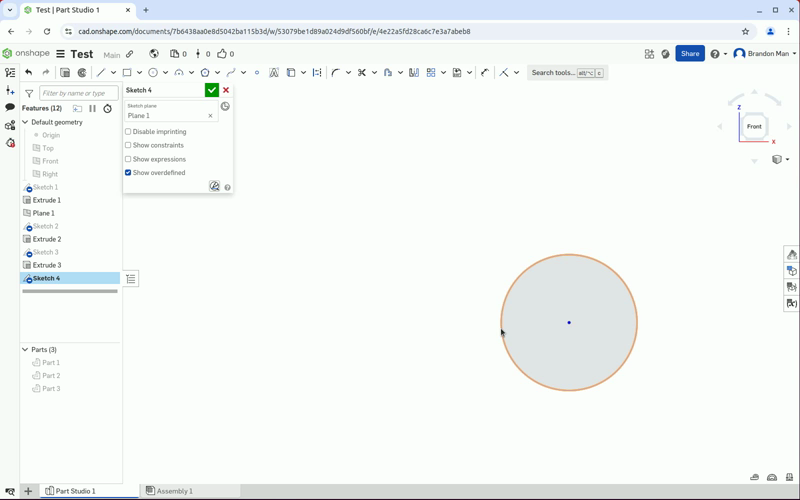
click(501, 328)
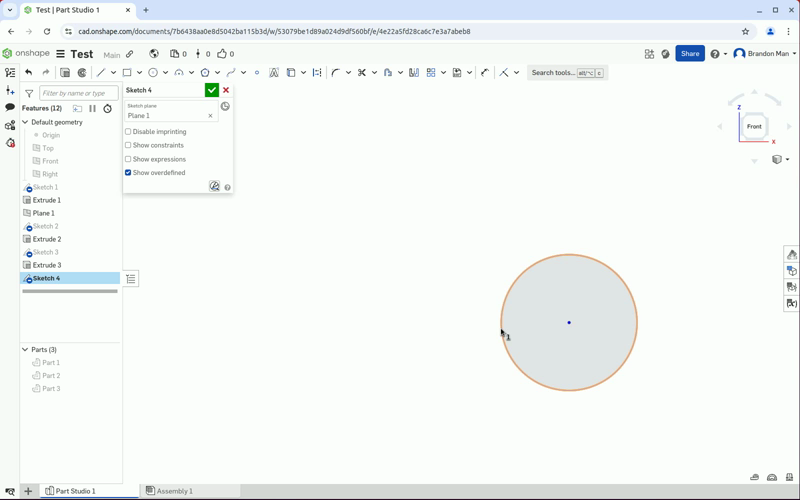
scroll(-6)
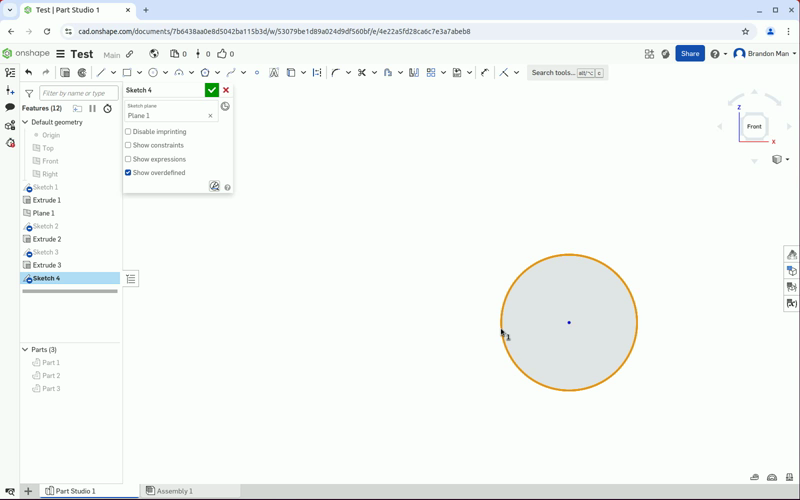
scroll(-6)
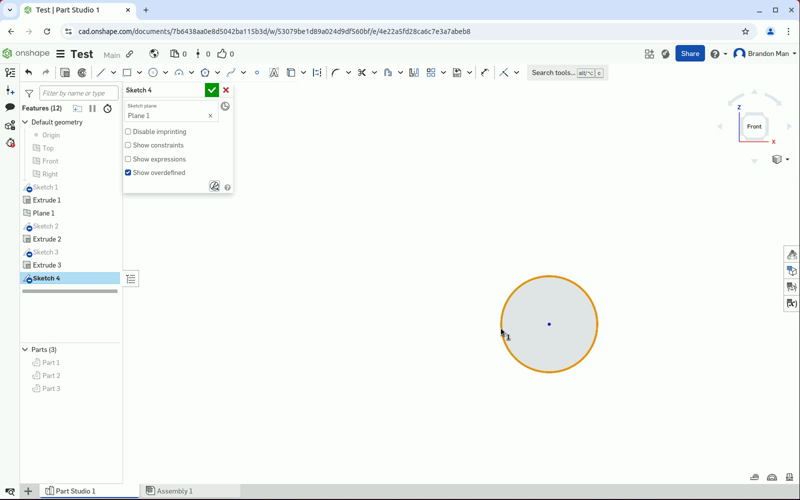
scroll(-6)
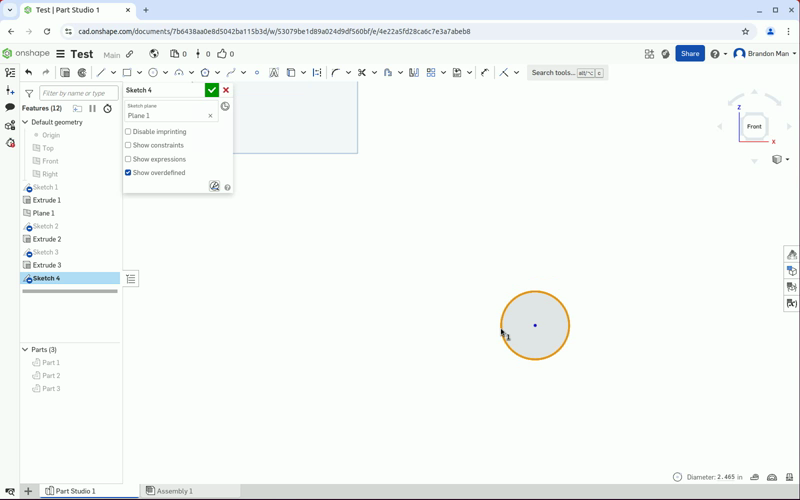
scroll(-6)
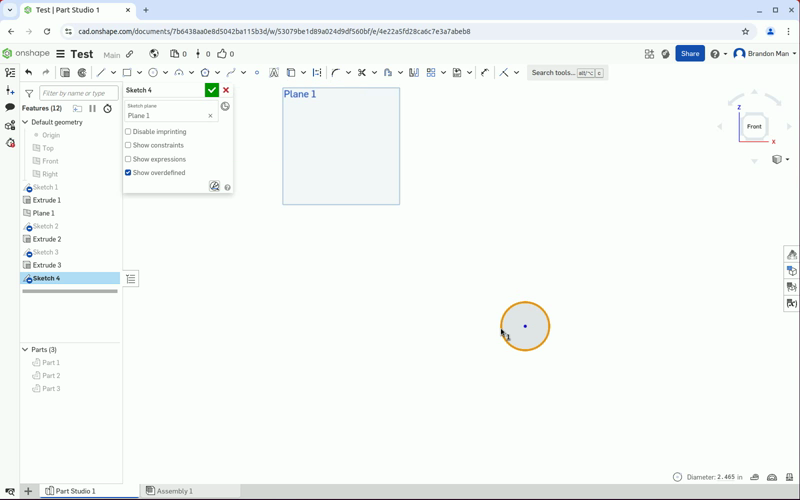
scroll(-6)
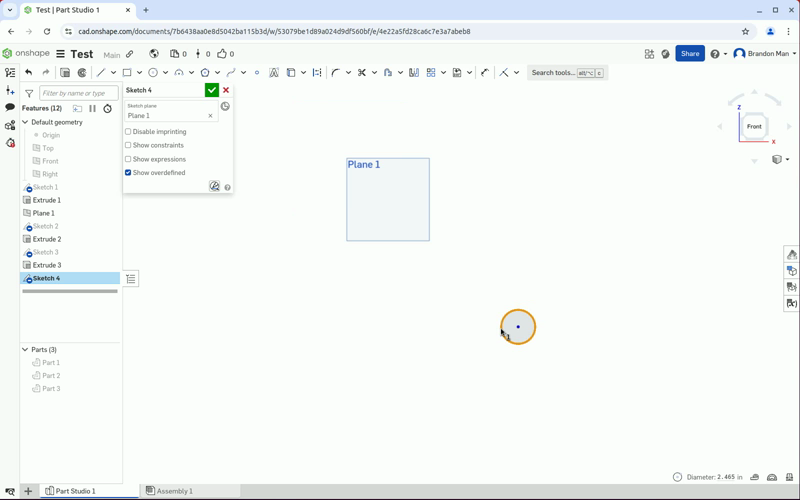
scroll(-6)
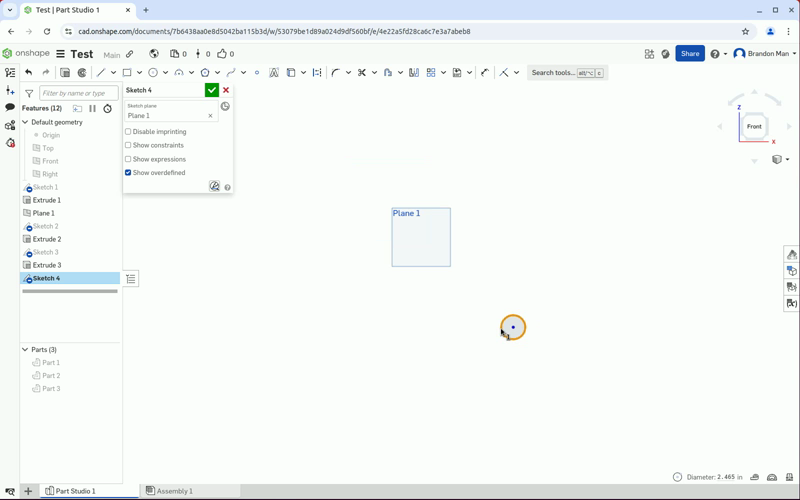
scroll(-6)
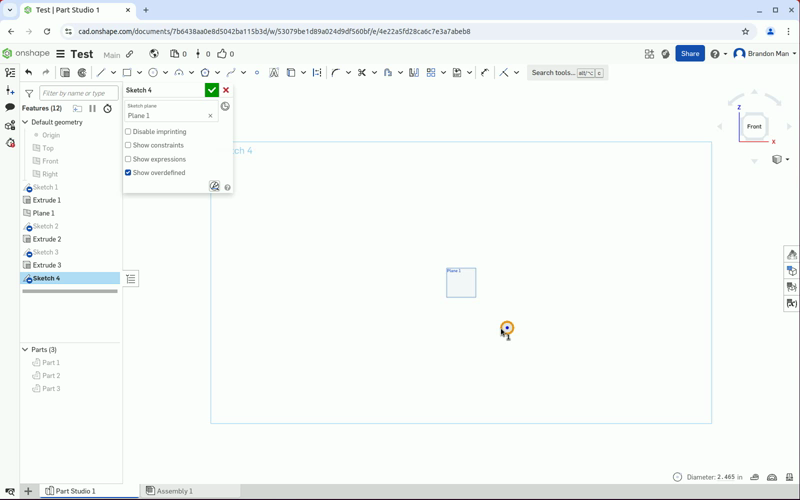
mouse_move(73, 352)
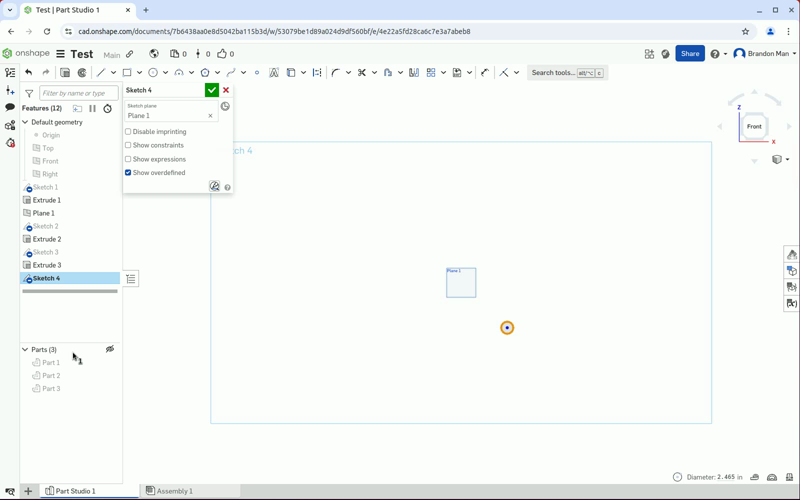
key(shift+y)
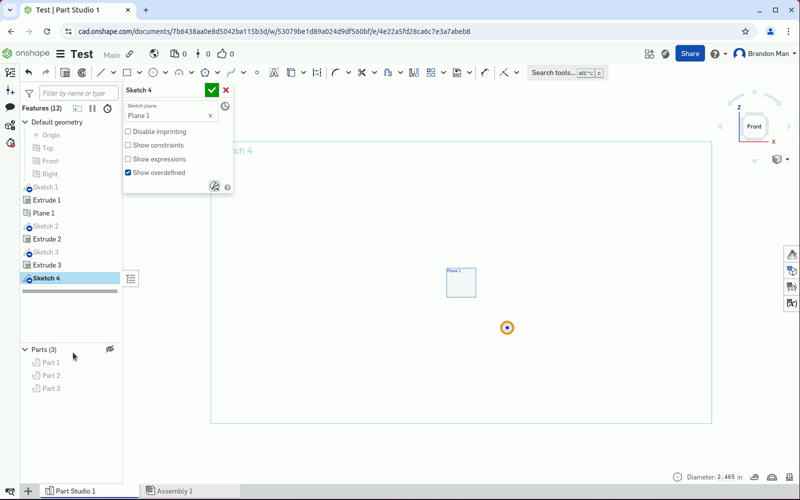
key(shift+e)
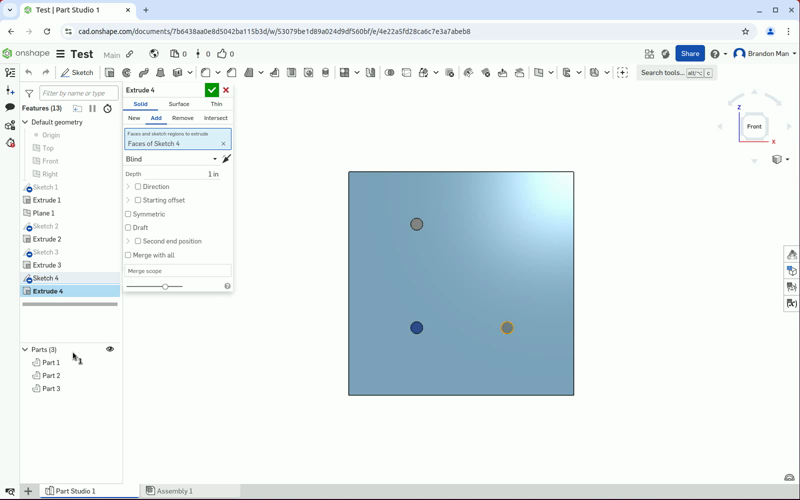
mouse_move(143, 106)
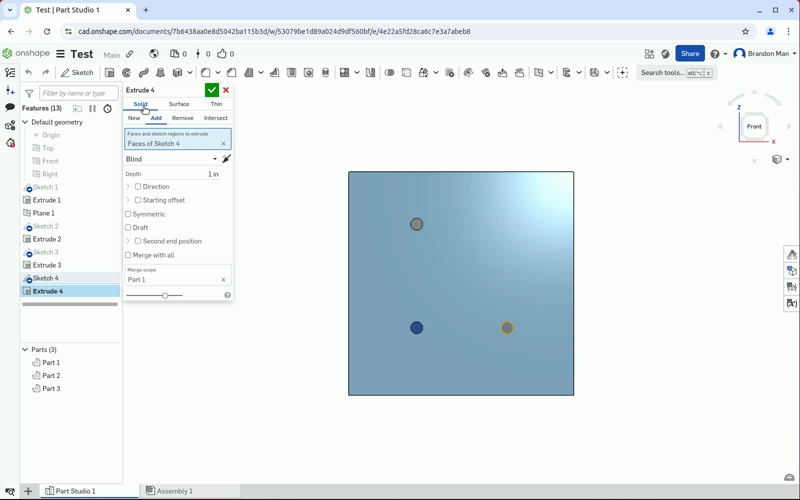
click(143, 106)
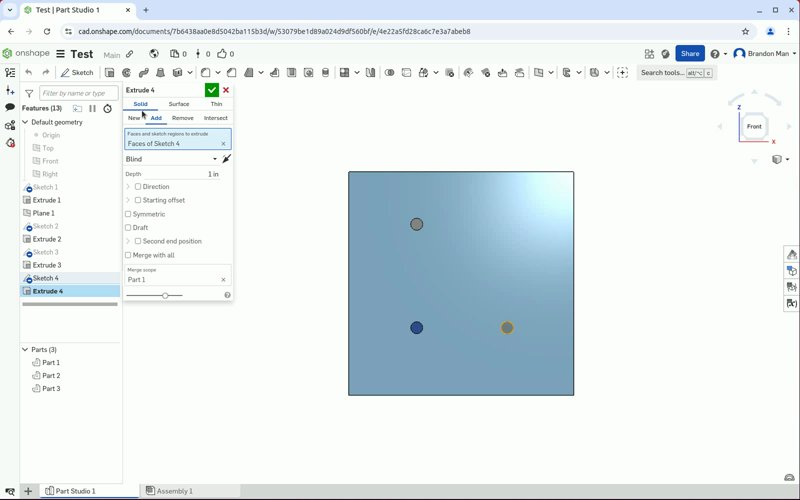
mouse_move(137, 120)
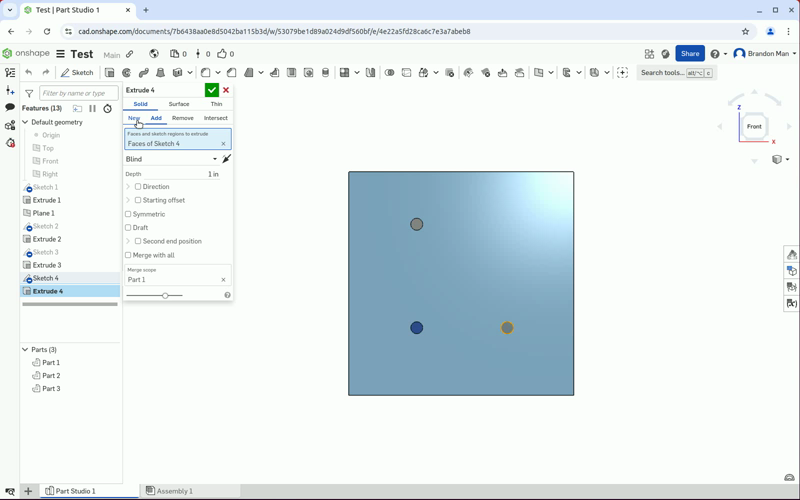
click(137, 120)
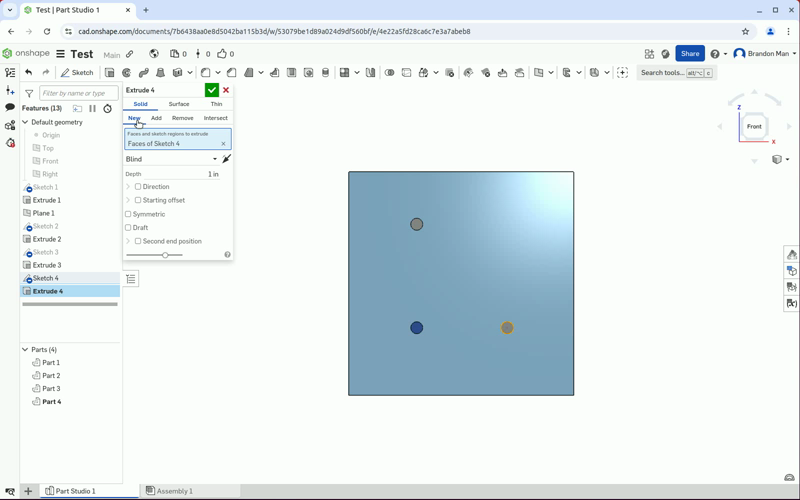
key(tab, 4)
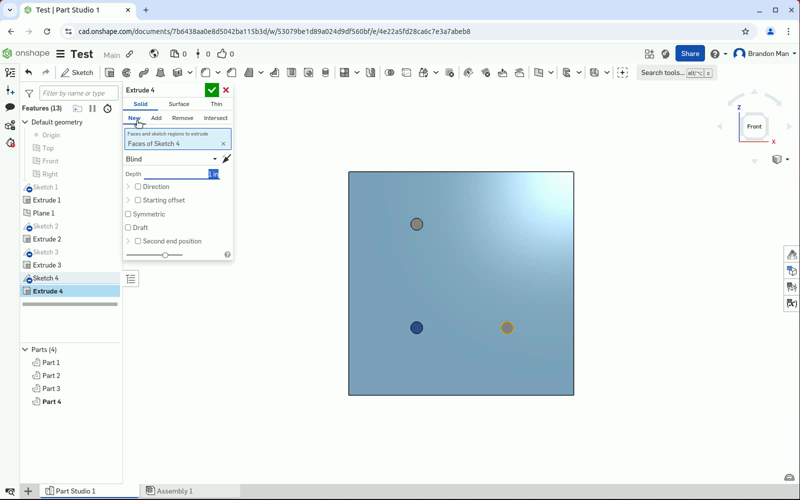
text(4.574)
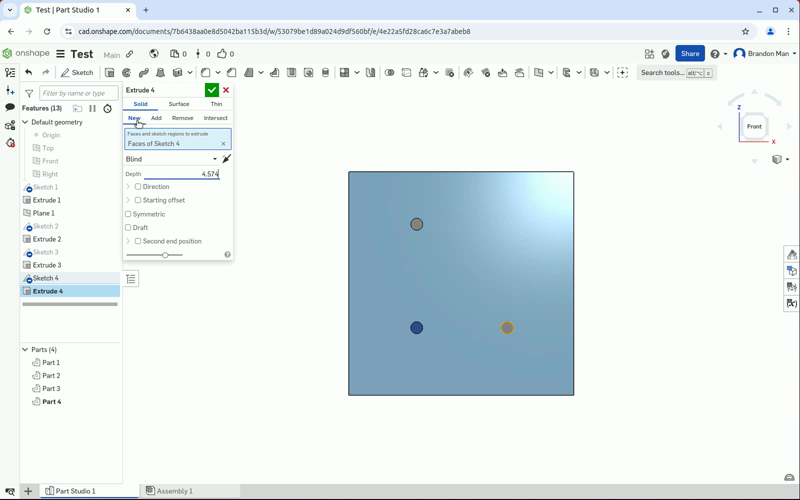
key(enter)
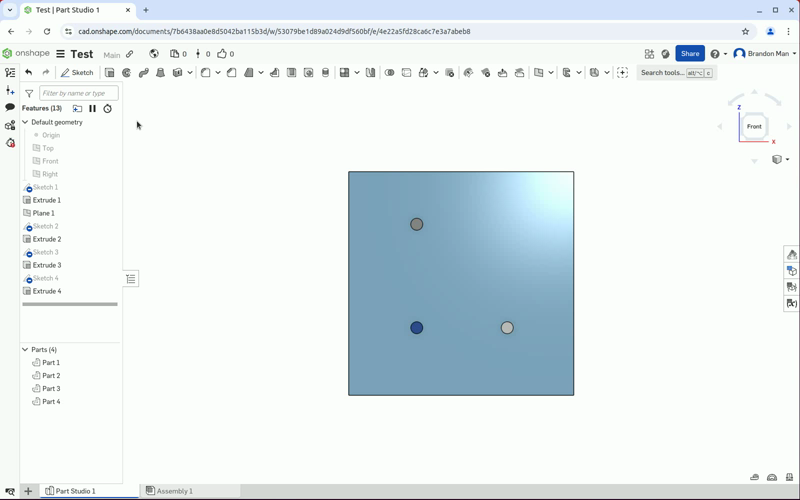
key(shift+h)
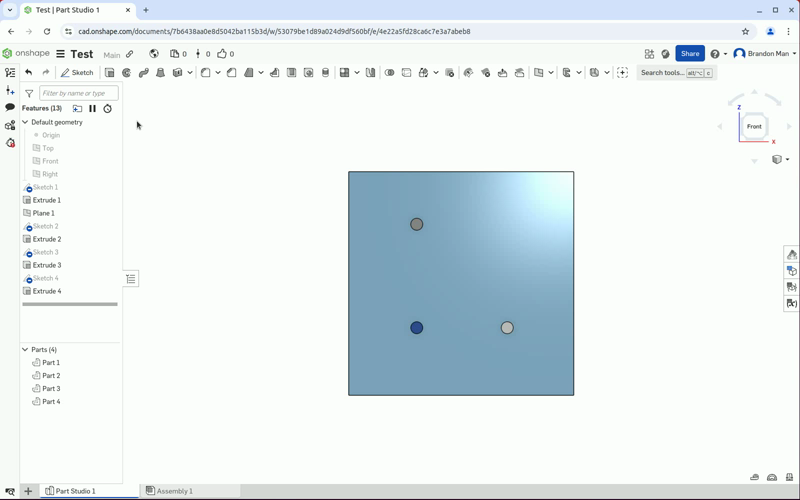
key(shift+h)
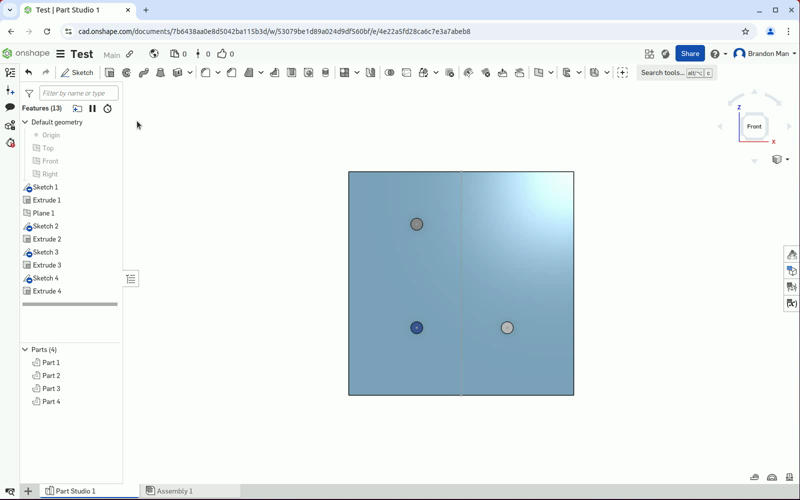
key(shift+7)
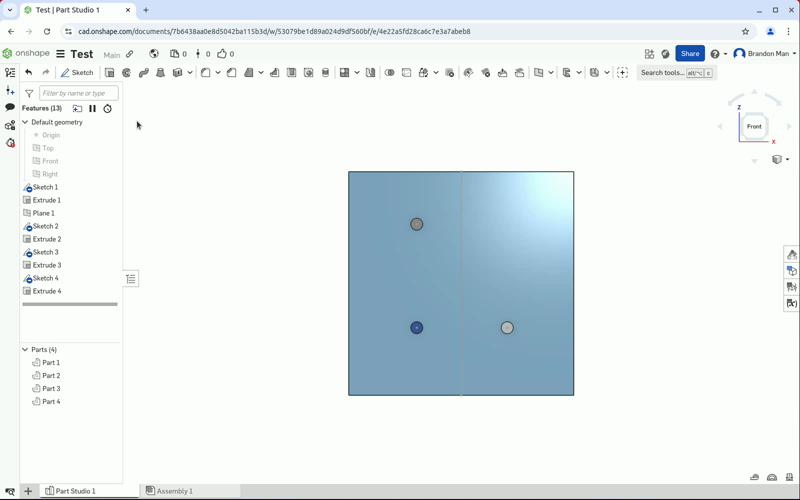
key(left, 2)
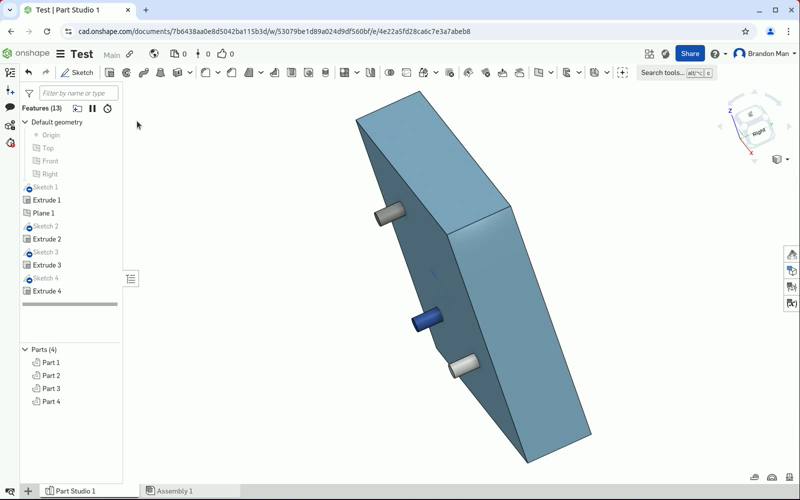
key(down, 2)
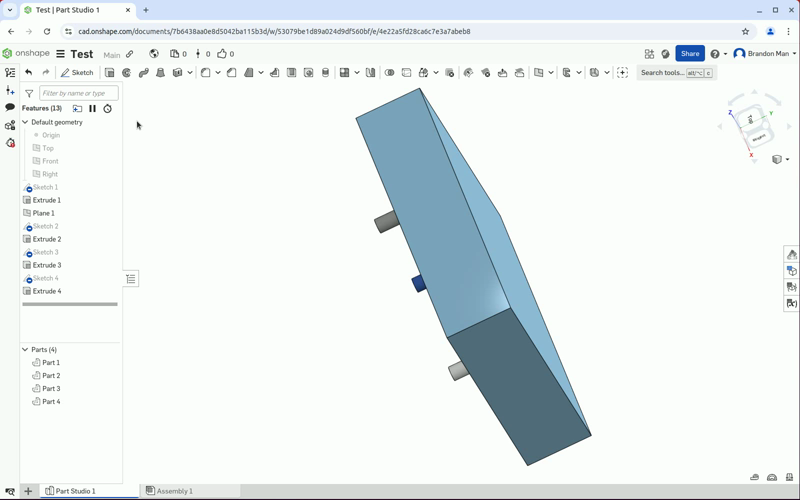
key(up, 2)
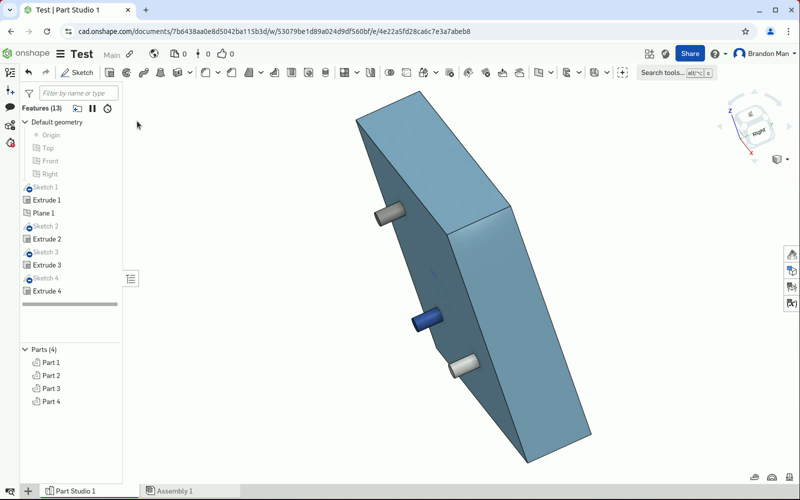
key(right, 2)
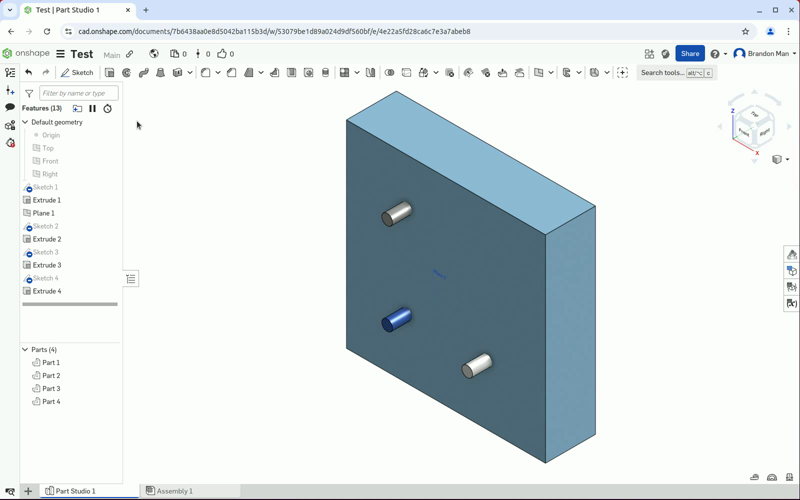
mouse_move(73, 189)
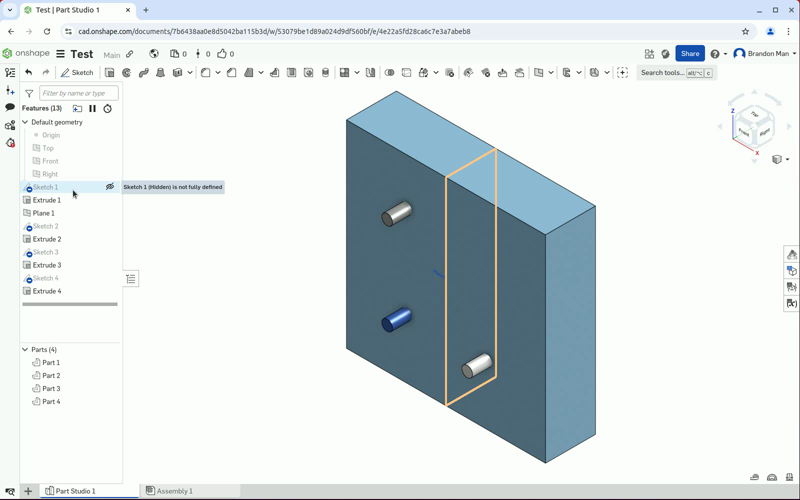
click(73, 189)